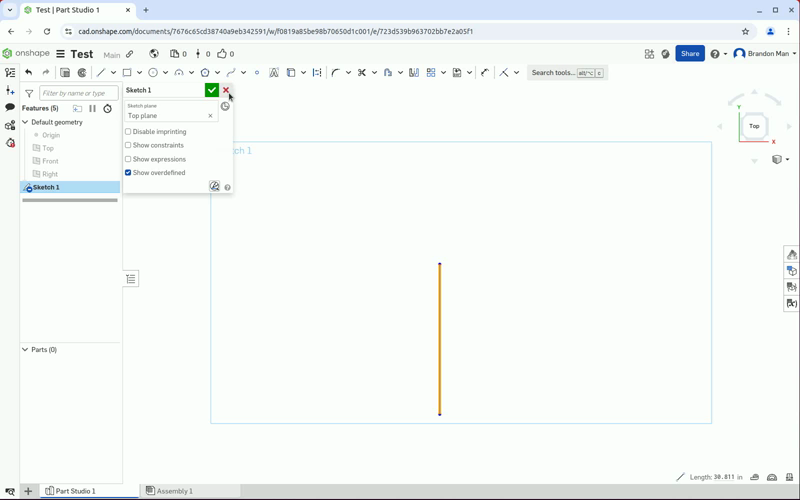
key(shift+h)
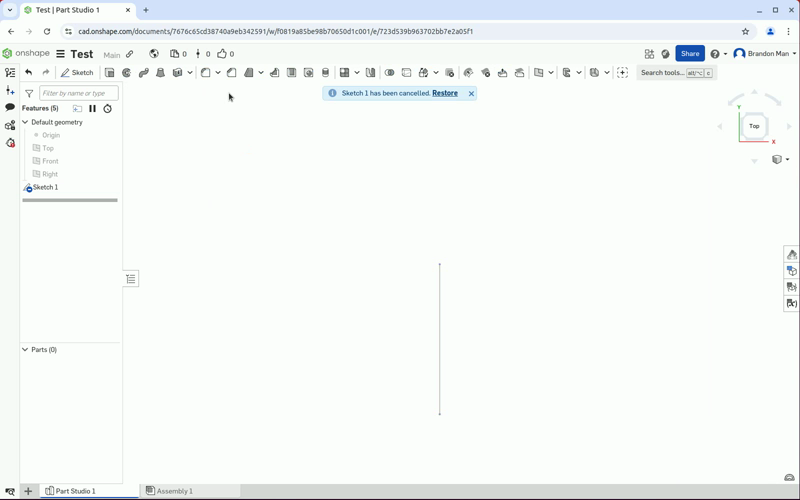
mouse_move(73, 352)
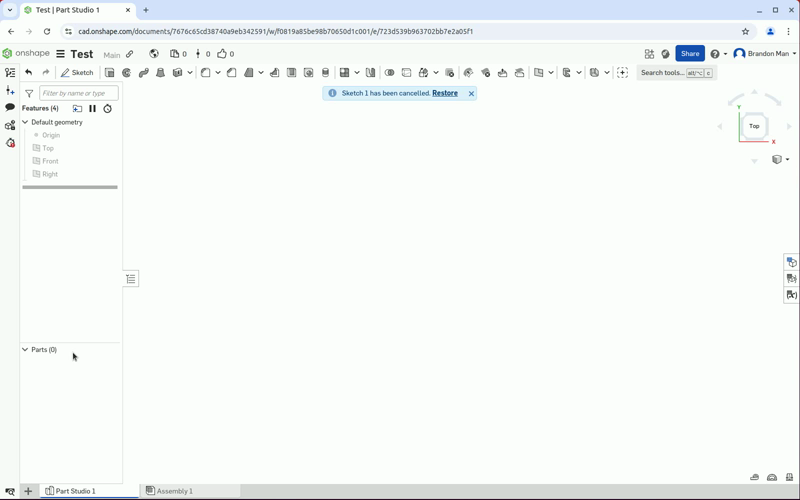
key(y)
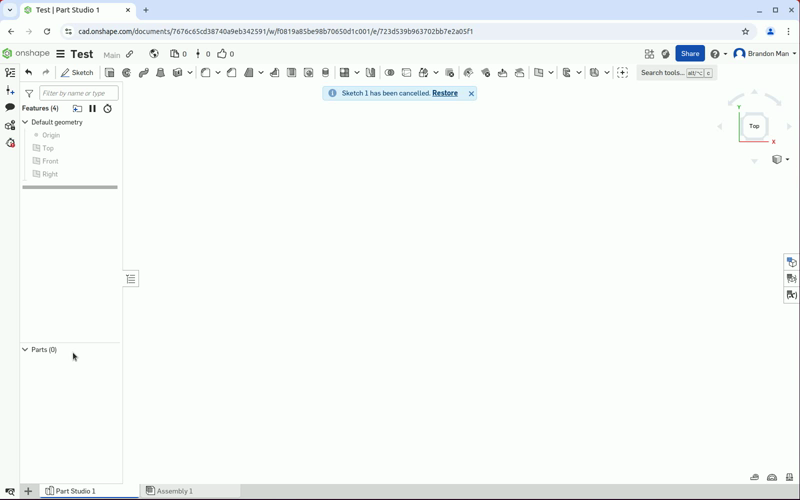
key(shift+p)
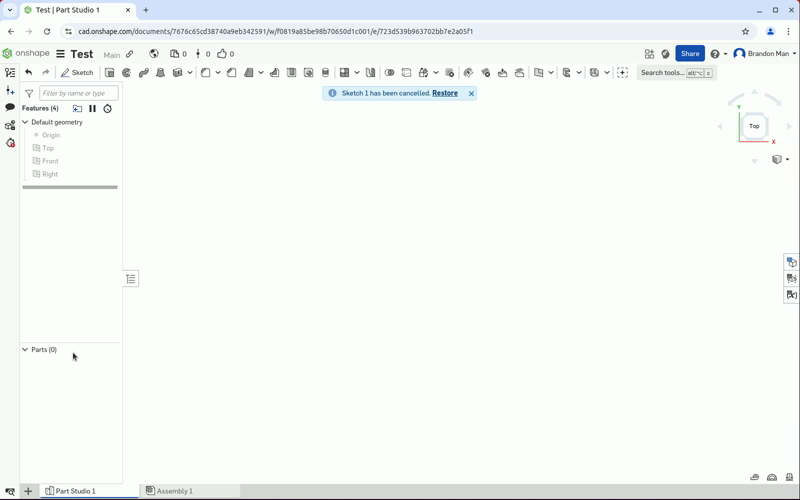
key(space)
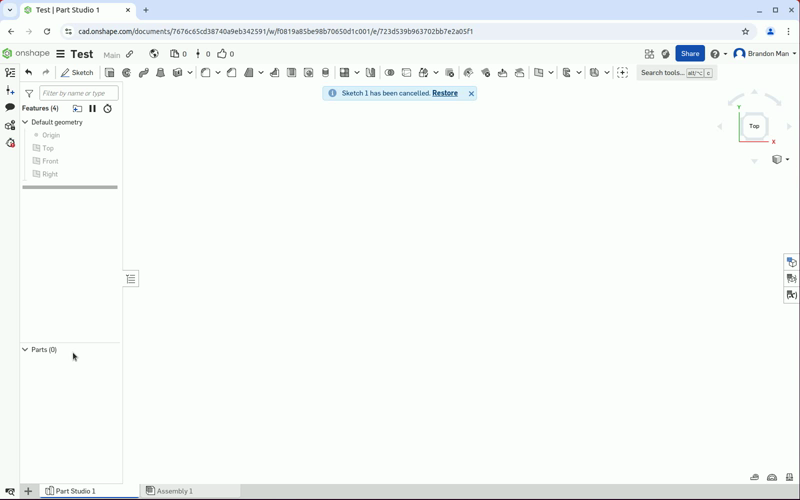
key_down(shift)
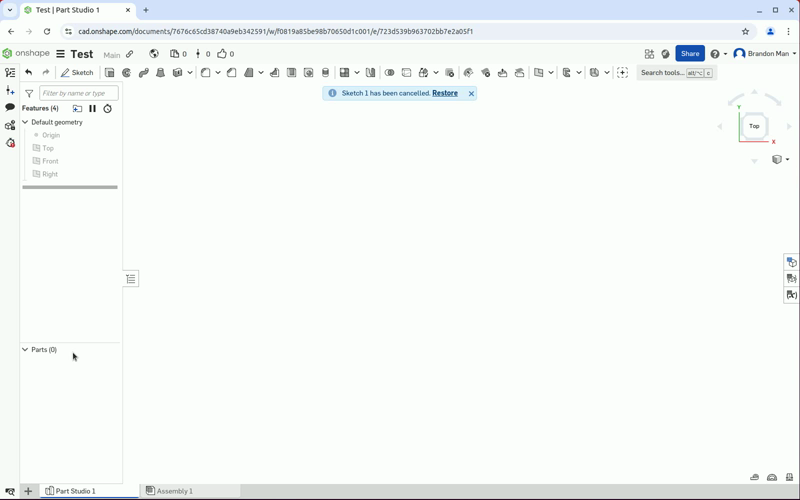
key(up)
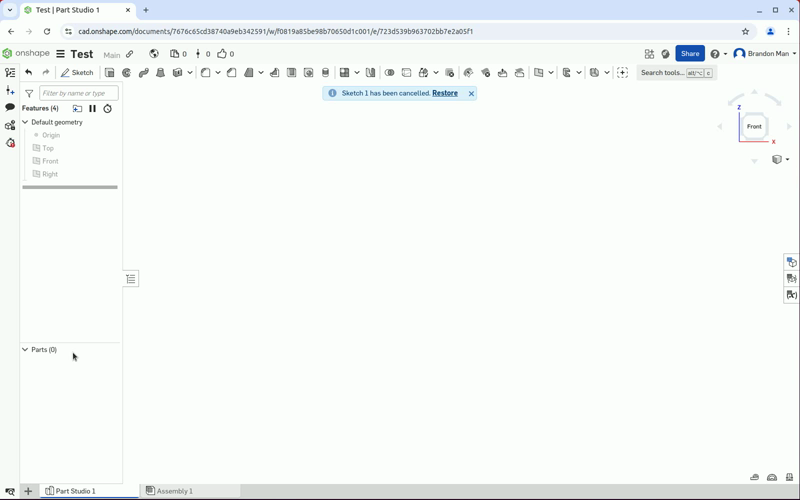
key_up(shift)
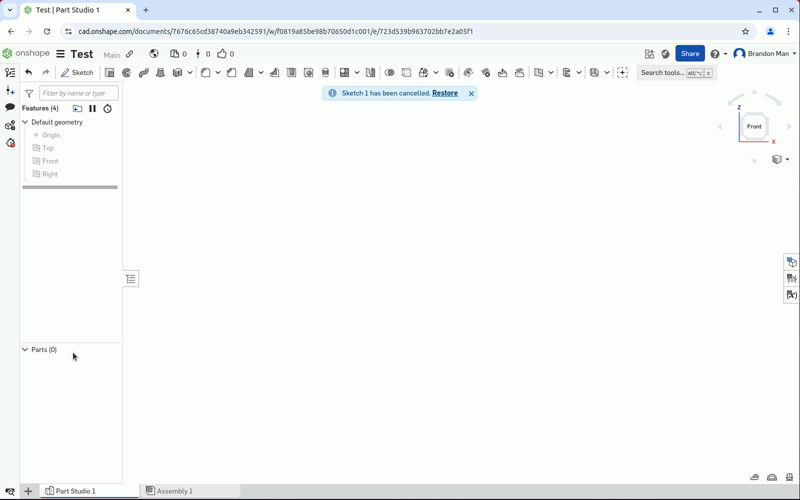
mouse_move(73, 352)
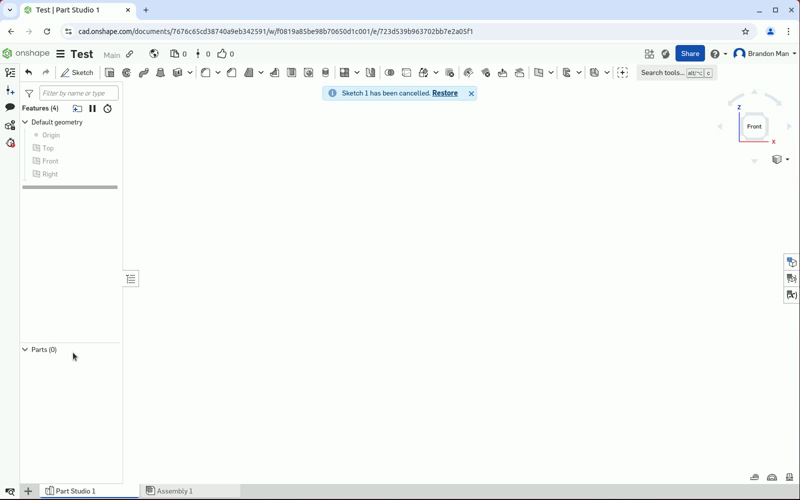
key(shift+y)
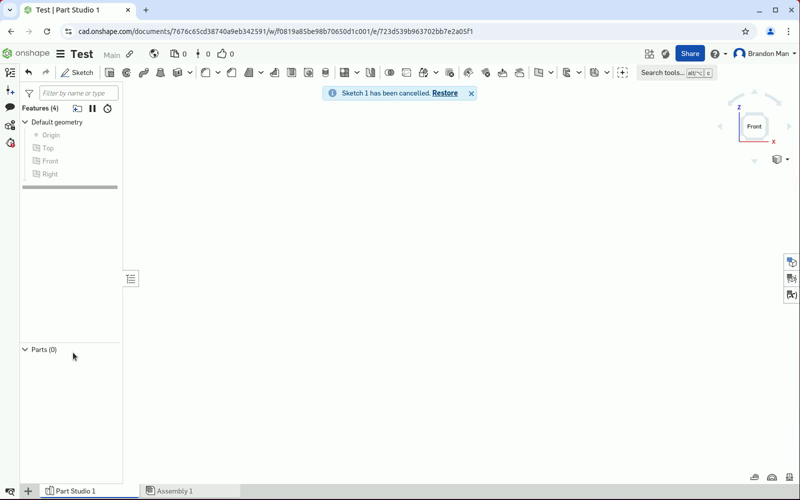
key(shift+s)
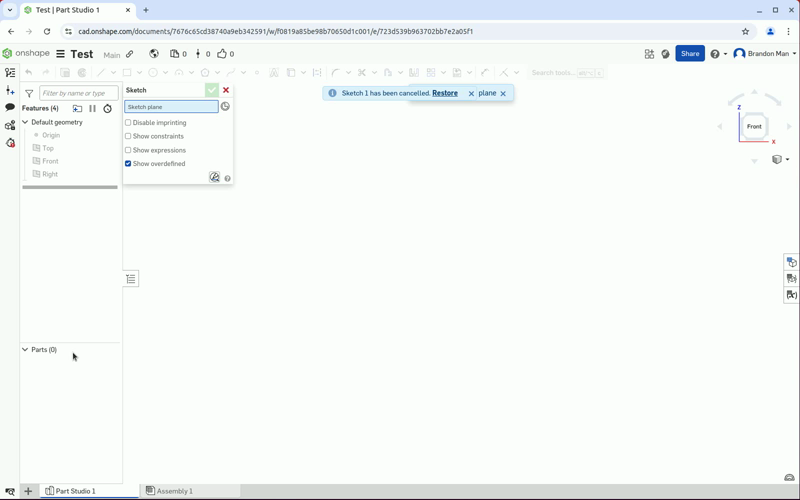
mouse_move(73, 163)
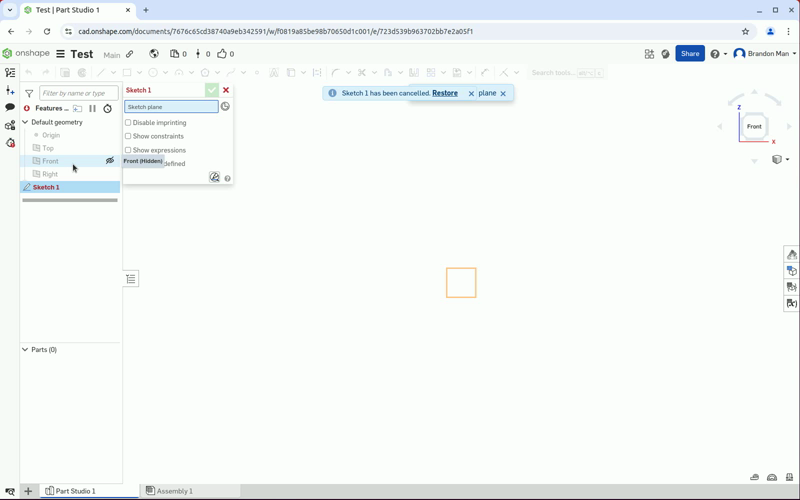
click(73, 163)
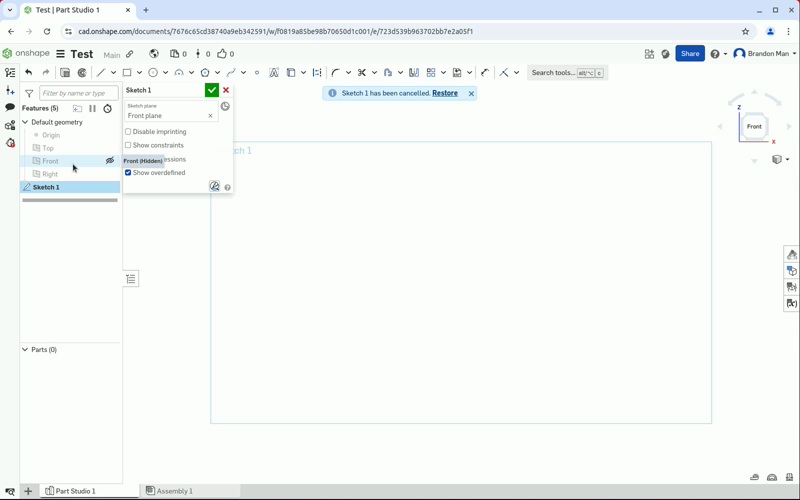
mouse_move(73, 352)
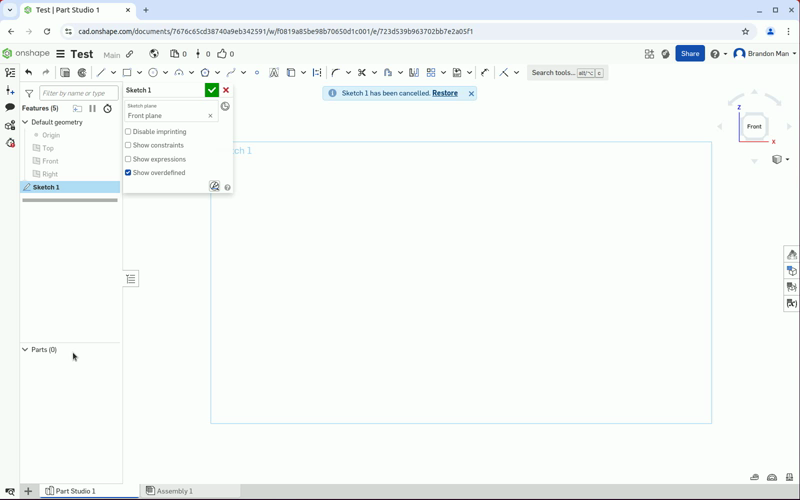
key(y)
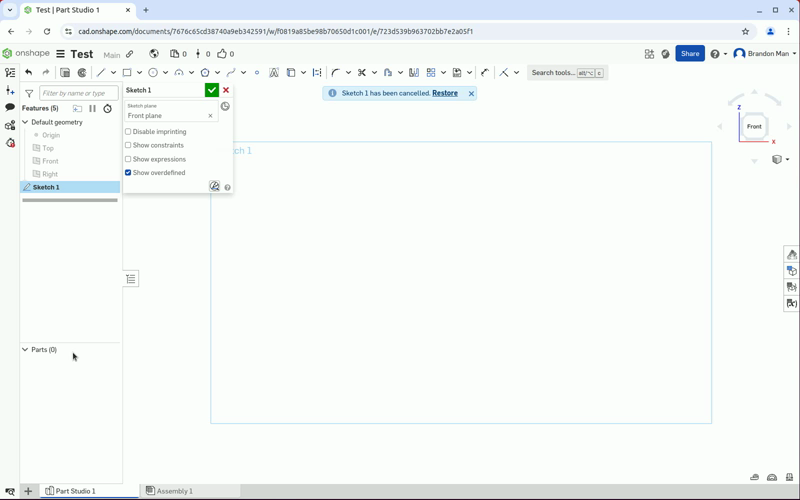
key(l)
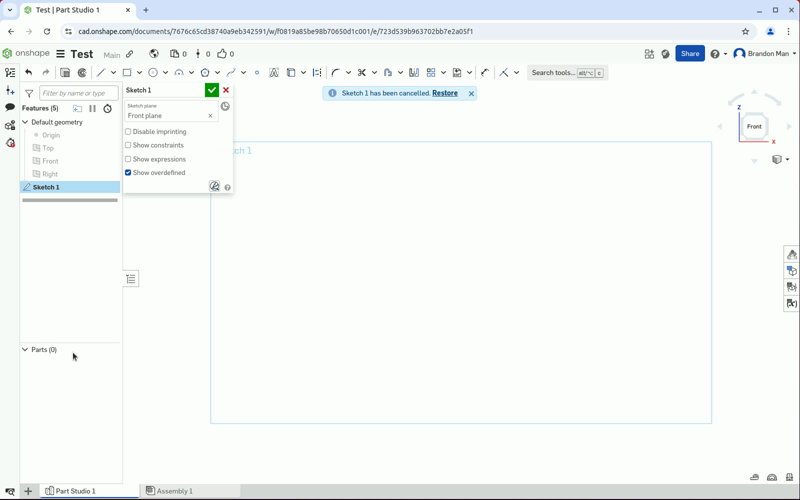
key_down(shift)
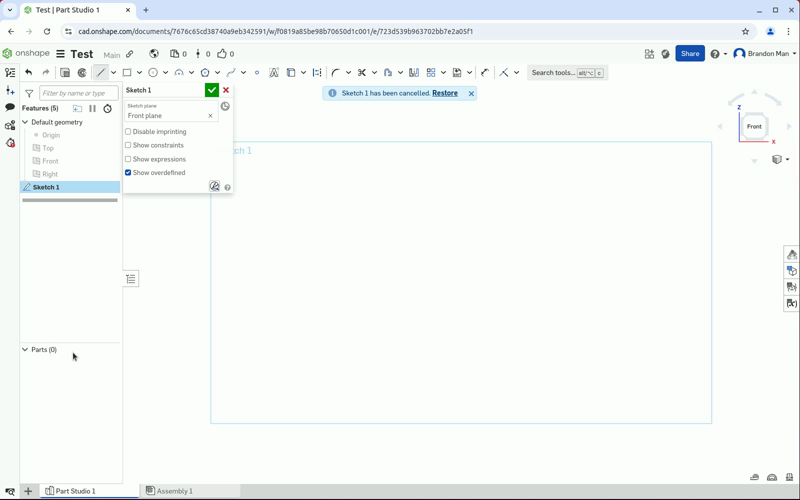
mouse_move(457, 286)
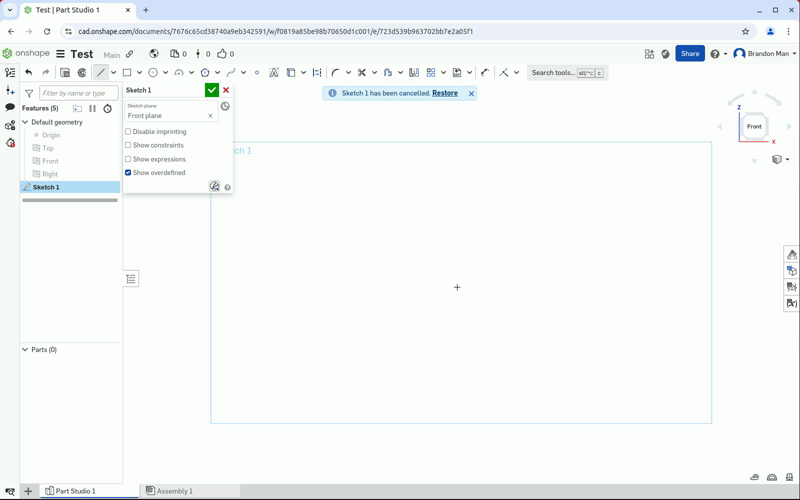
click(457, 286)
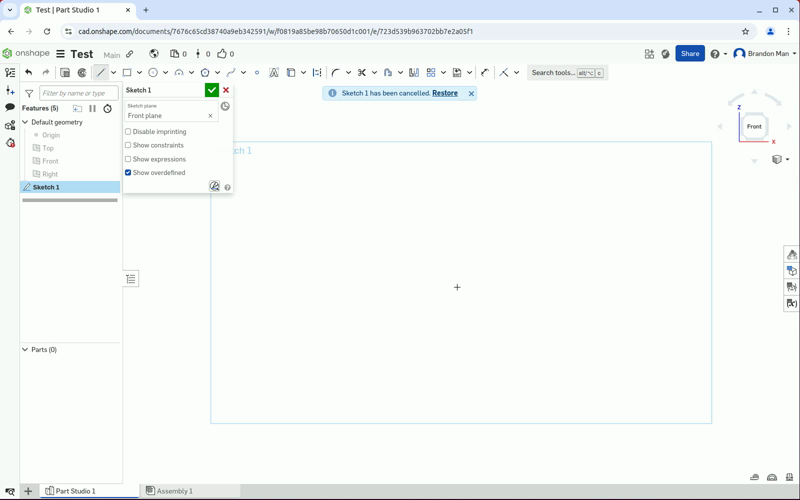
key_up(shift)
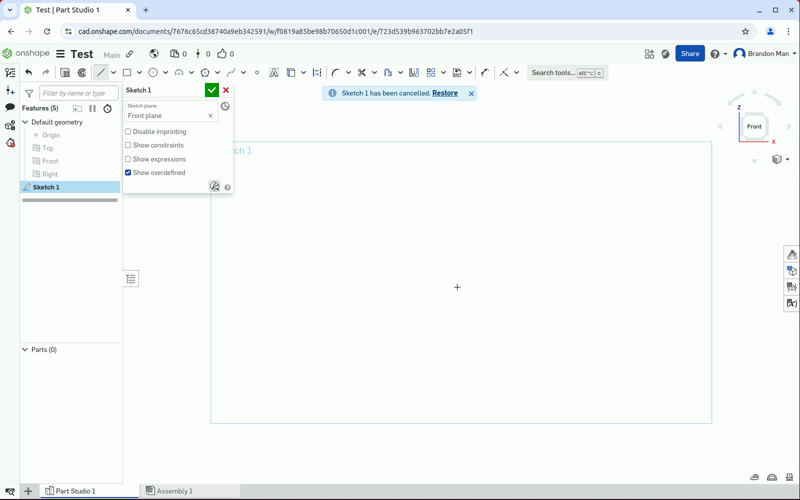
key_down(shift)
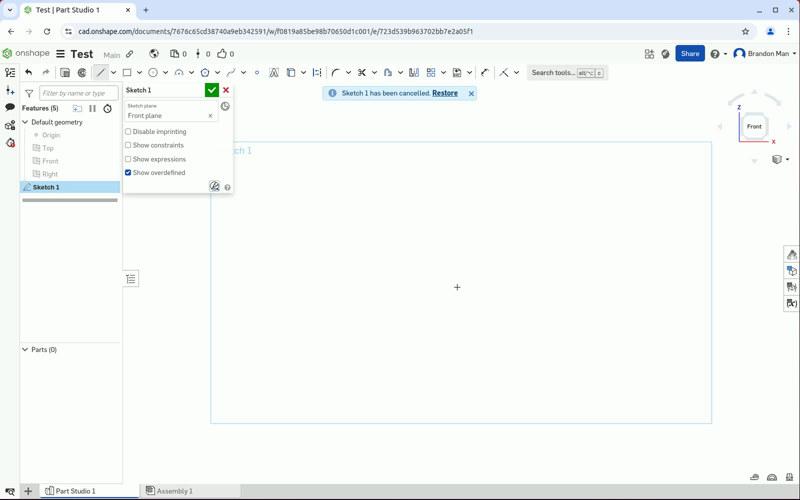
mouse_move(487, 286)
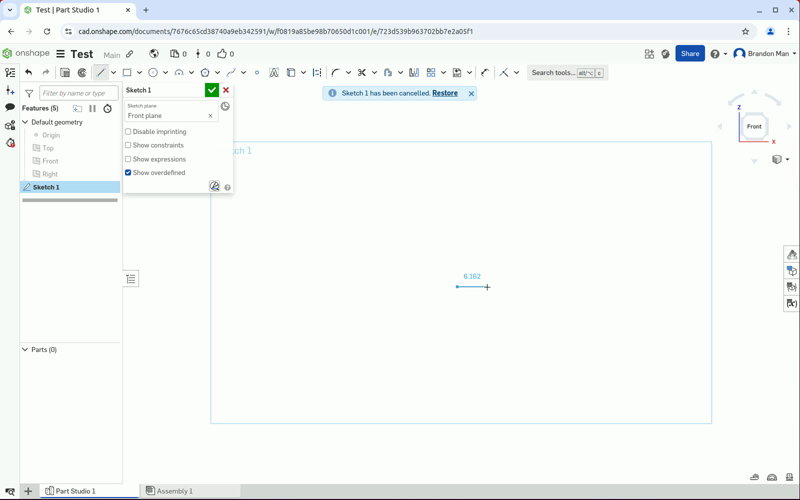
mouse_move(465, 286)
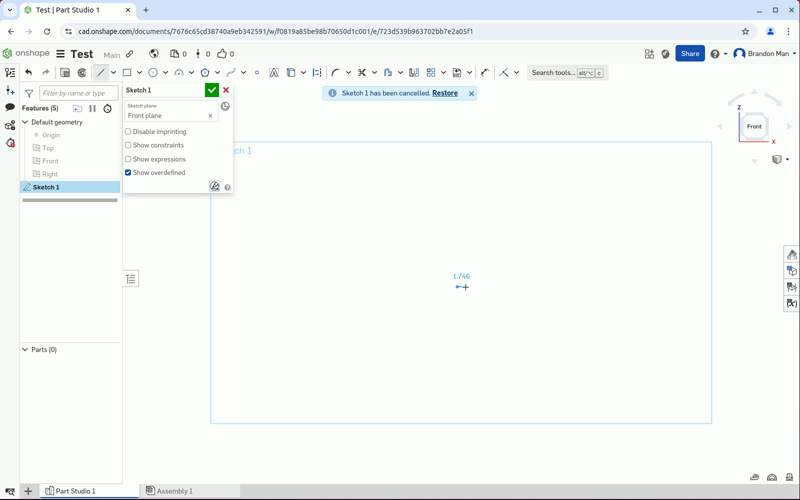
click(465, 286)
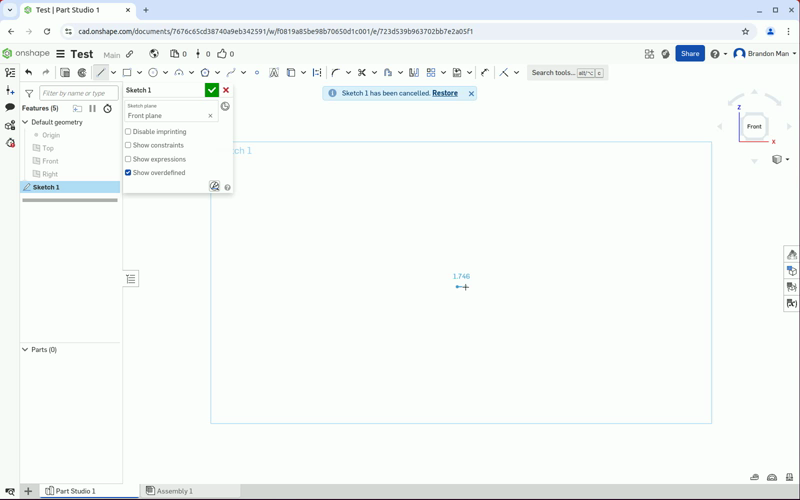
key_up(shift)
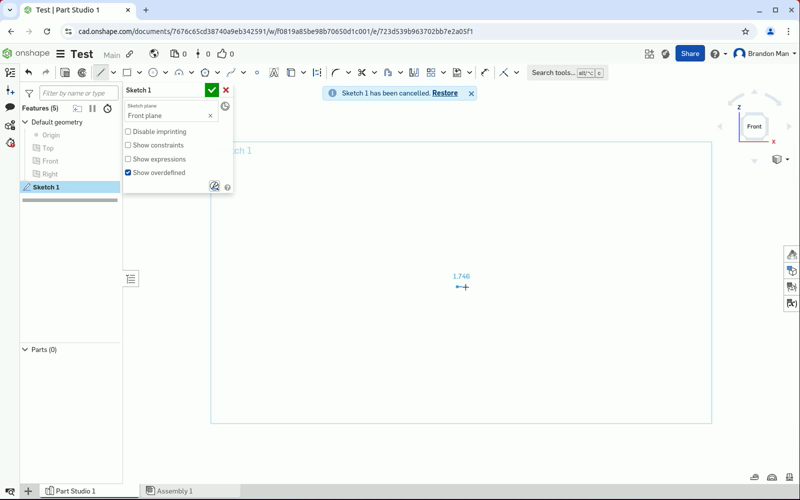
key_down(shift)
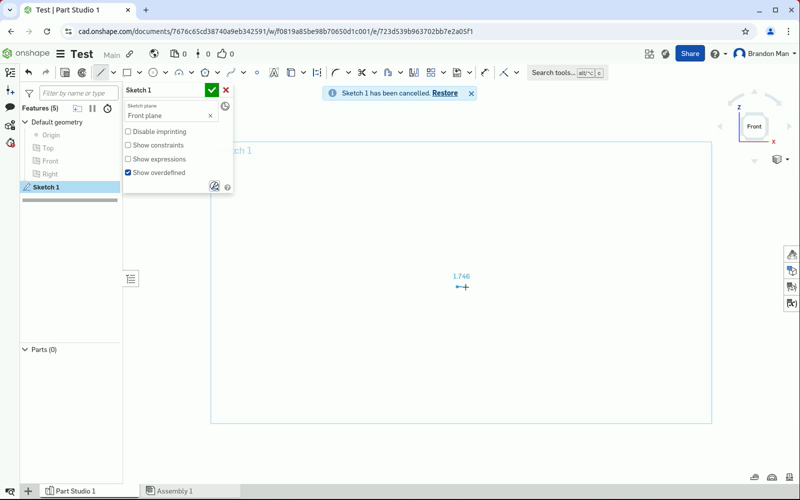
mouse_move(495, 286)
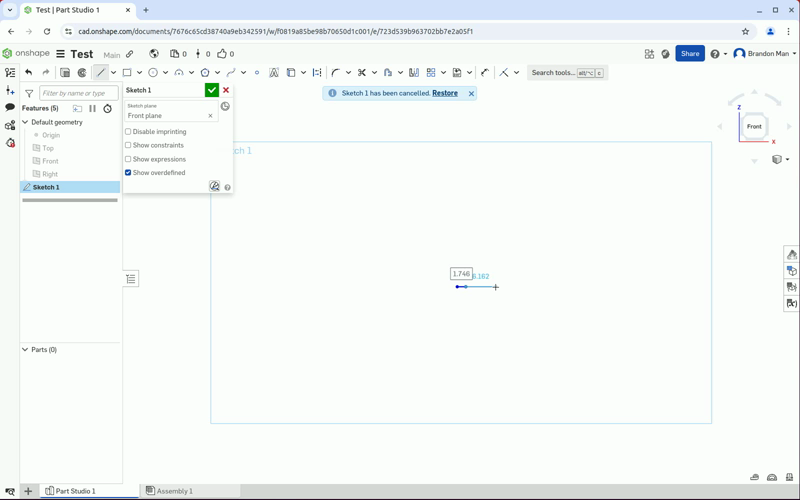
mouse_move(465, 278)
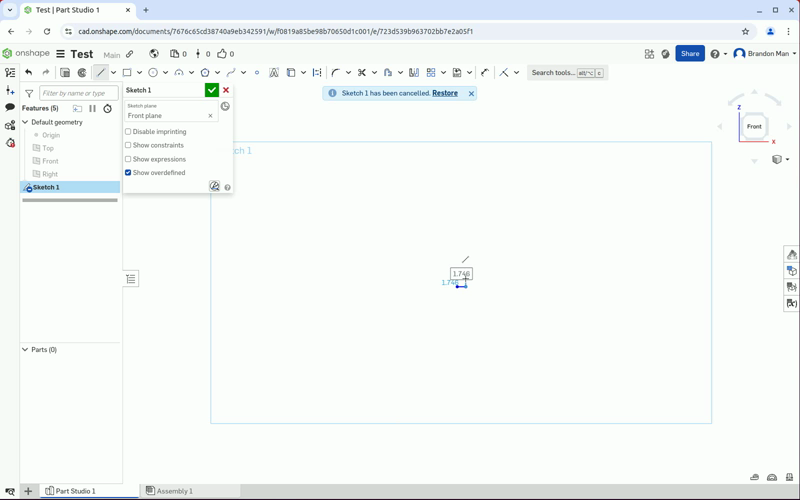
click(465, 278)
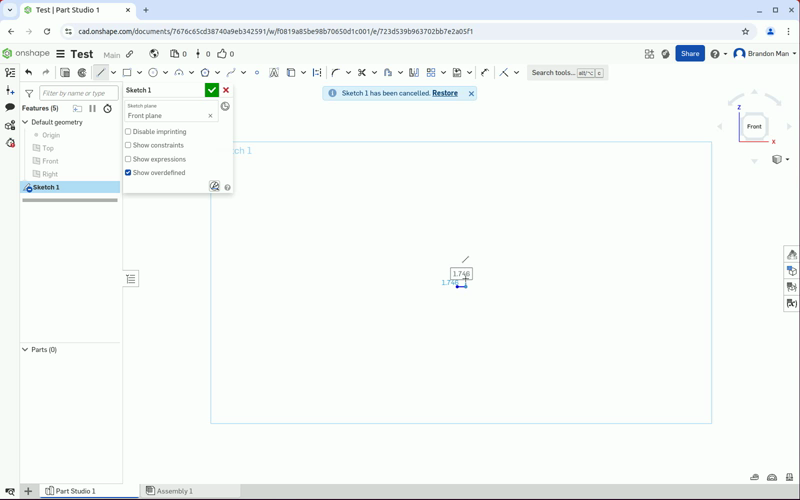
key_up(shift)
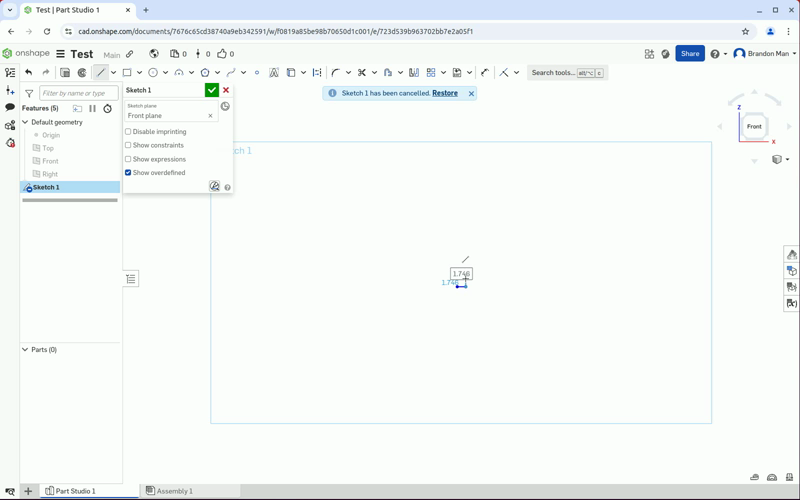
key_down(shift)
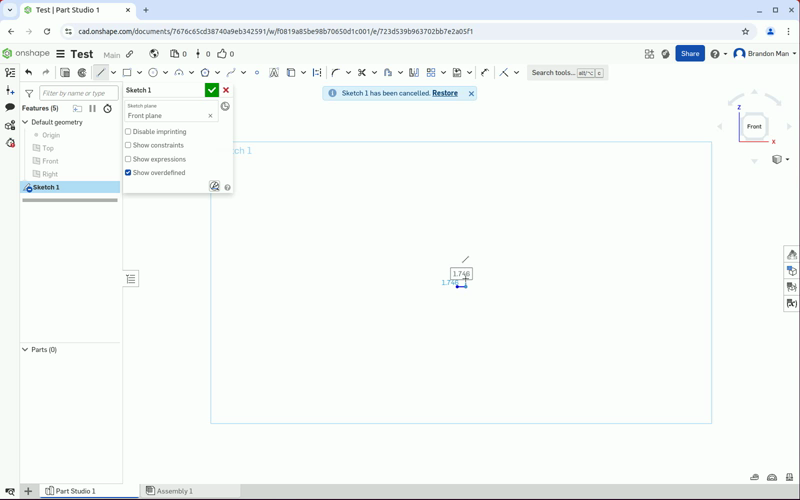
mouse_move(495, 278)
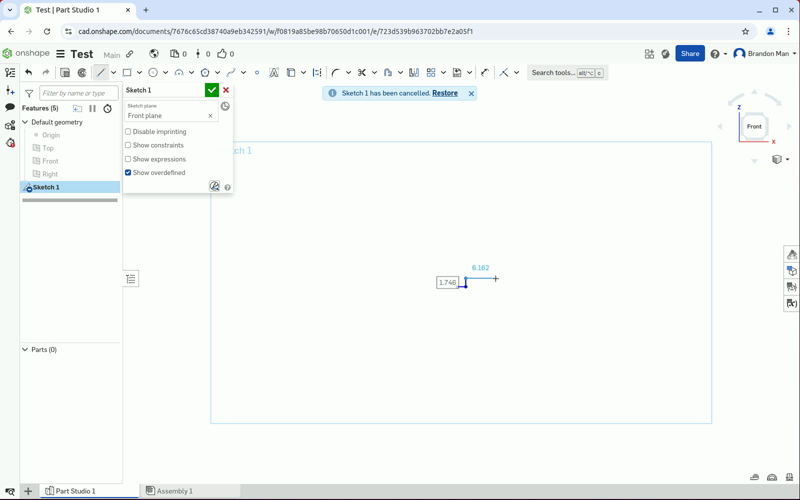
mouse_move(457, 278)
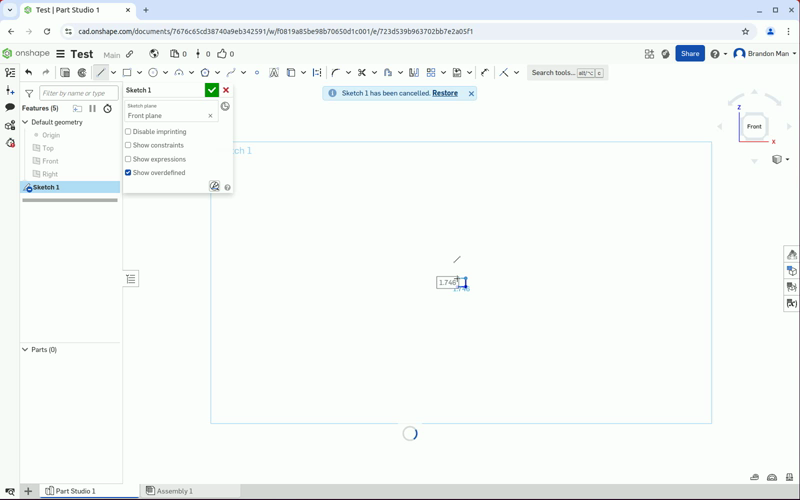
click(457, 278)
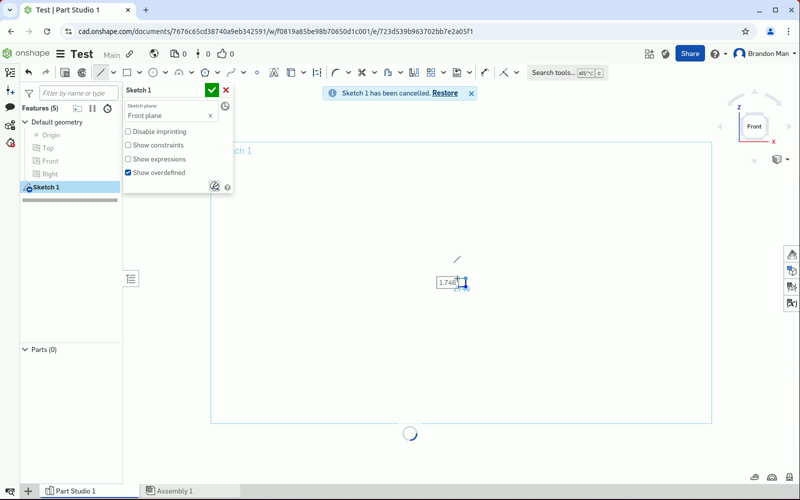
key_up(shift)
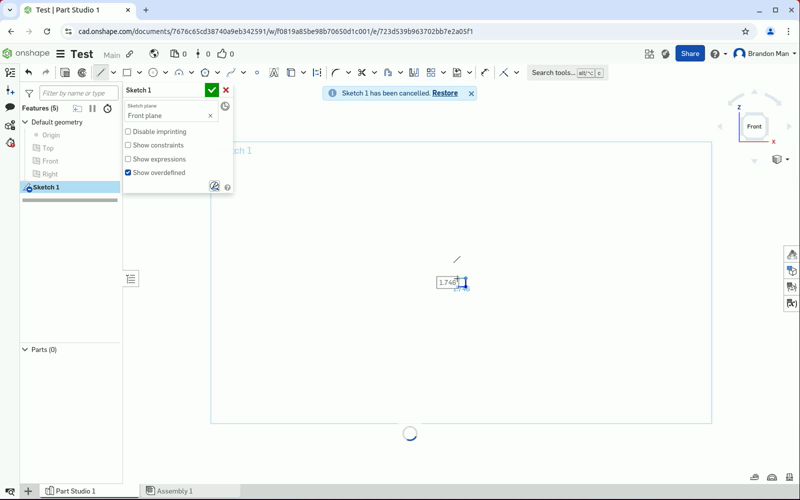
mouse_move(487, 278)
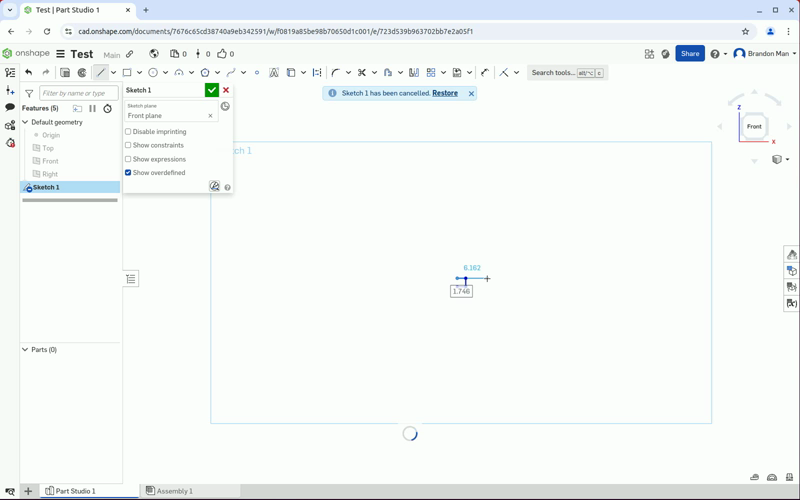
key_down(shift)
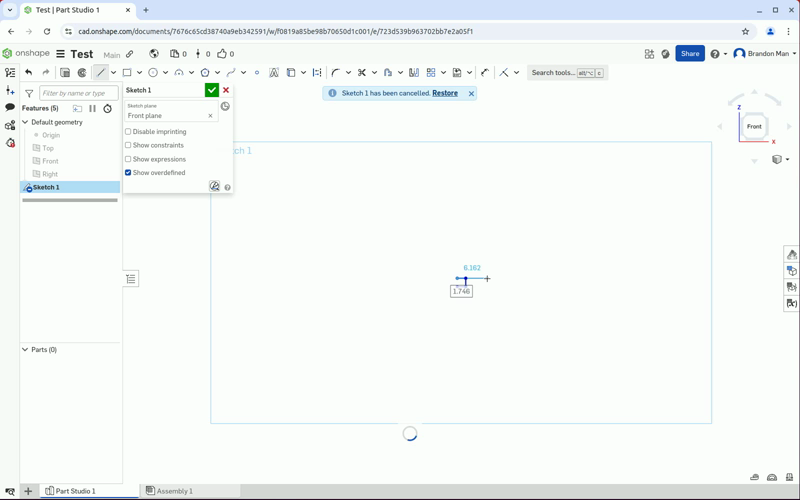
mouse_move(457, 286)
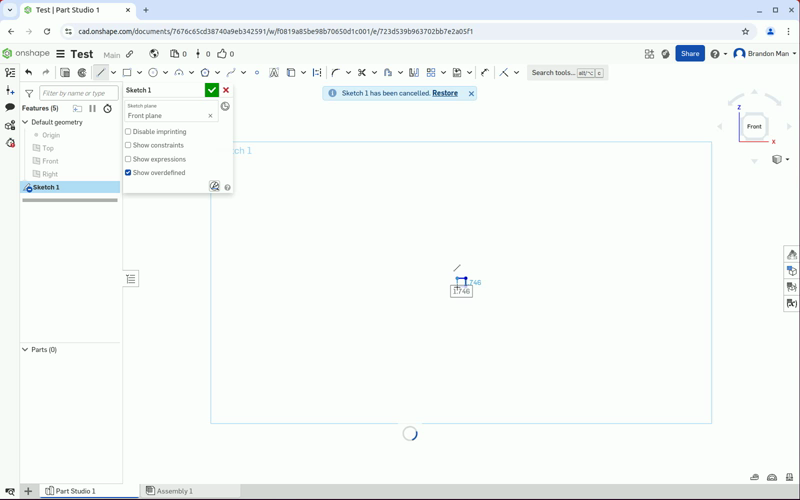
key_up(shift)
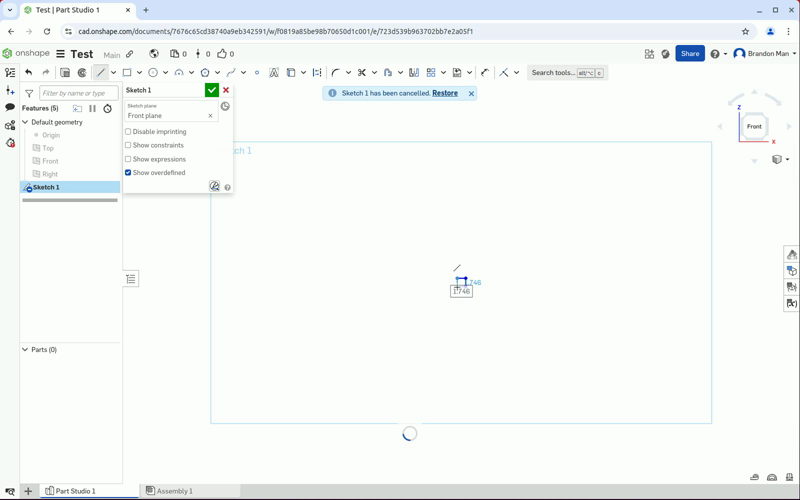
click(457, 286)
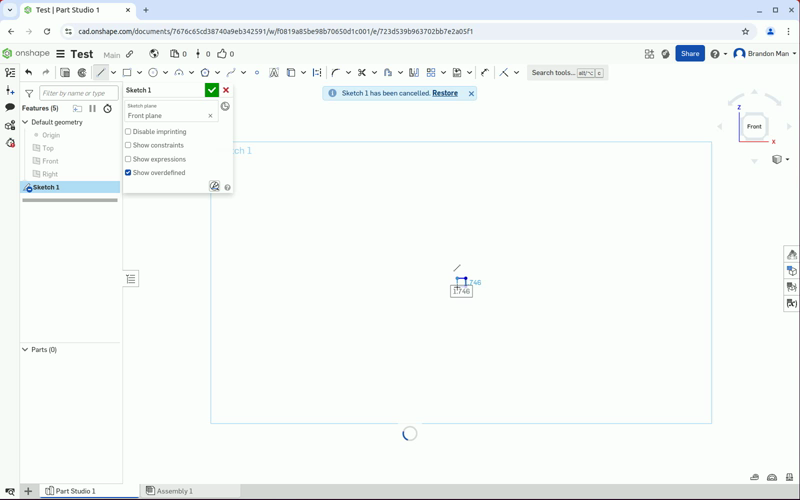
key(esc)
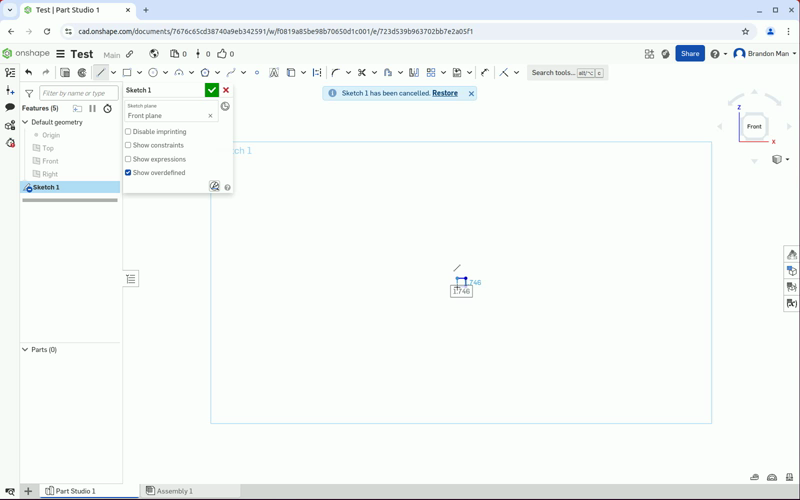
mouse_move(465, 278)
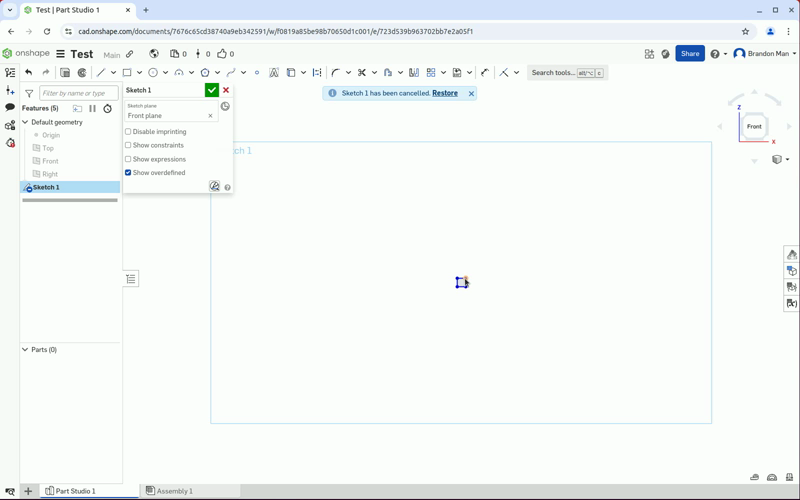
scroll(6)
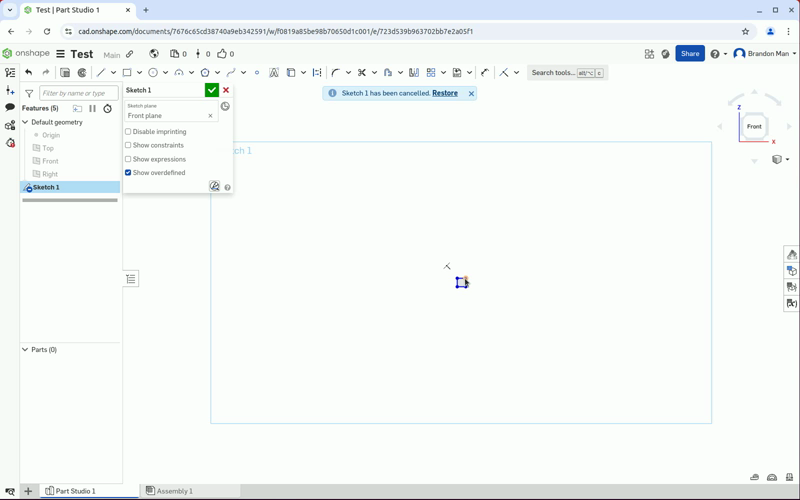
scroll(6)
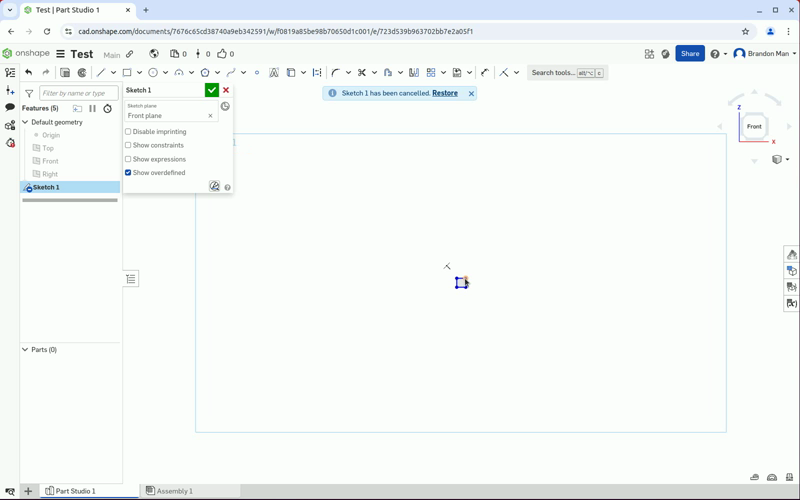
scroll(6)
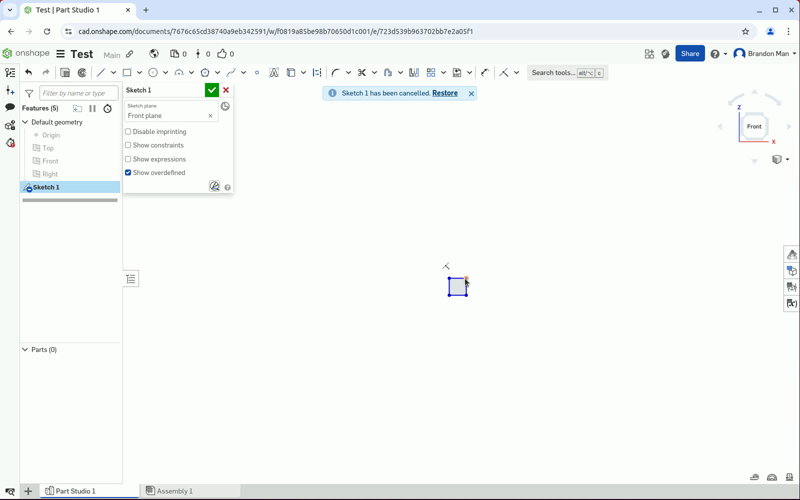
scroll(6)
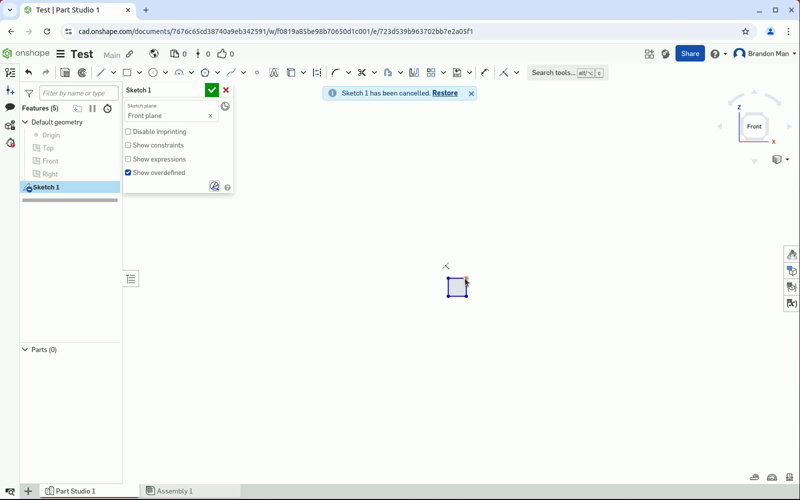
scroll(6)
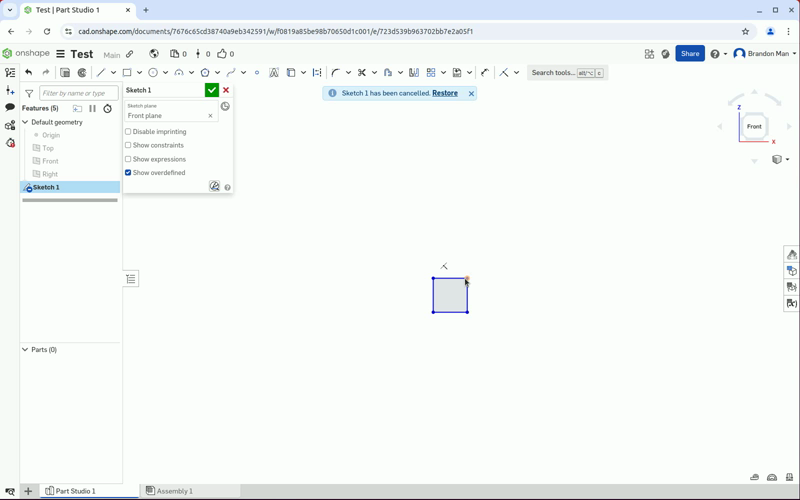
scroll(6)
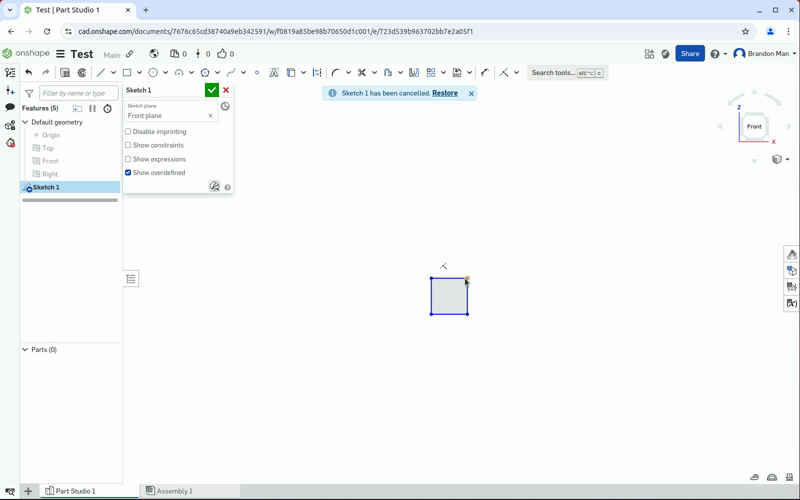
scroll(6)
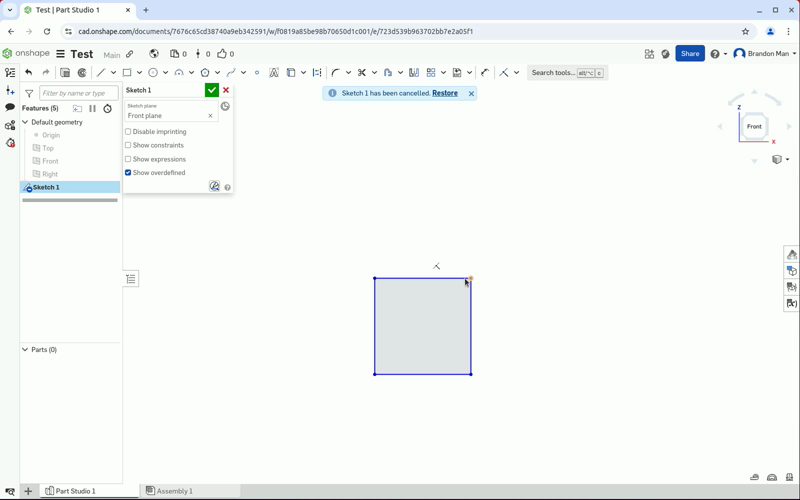
click(465, 278)
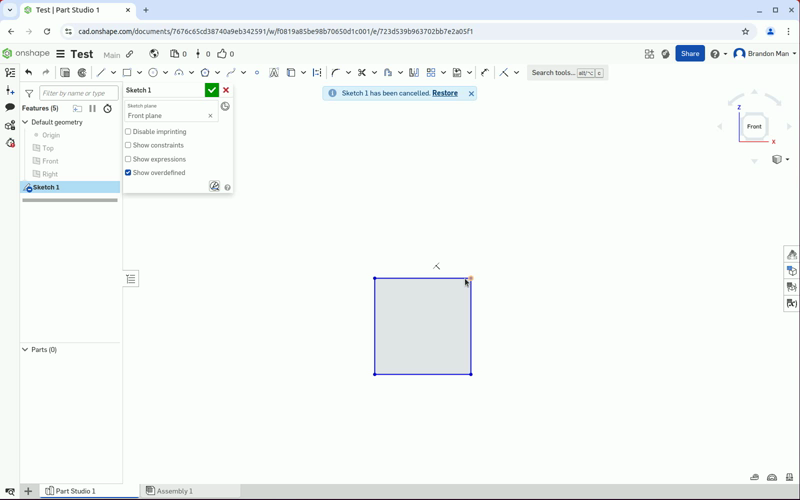
scroll(-6)
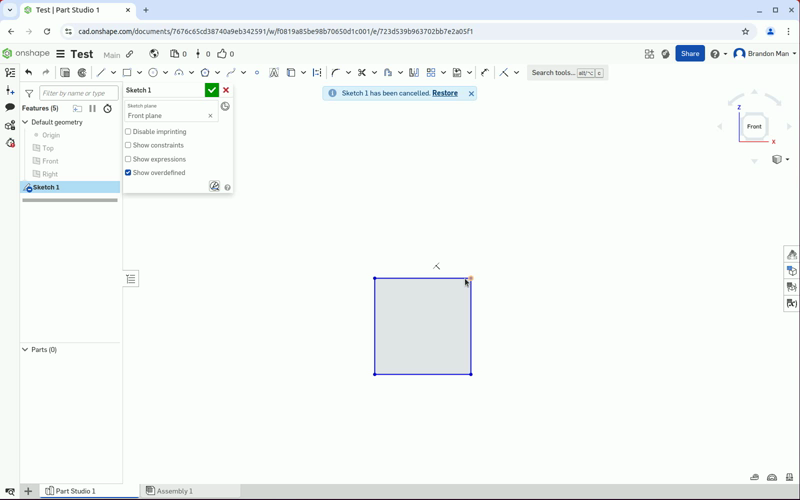
scroll(-6)
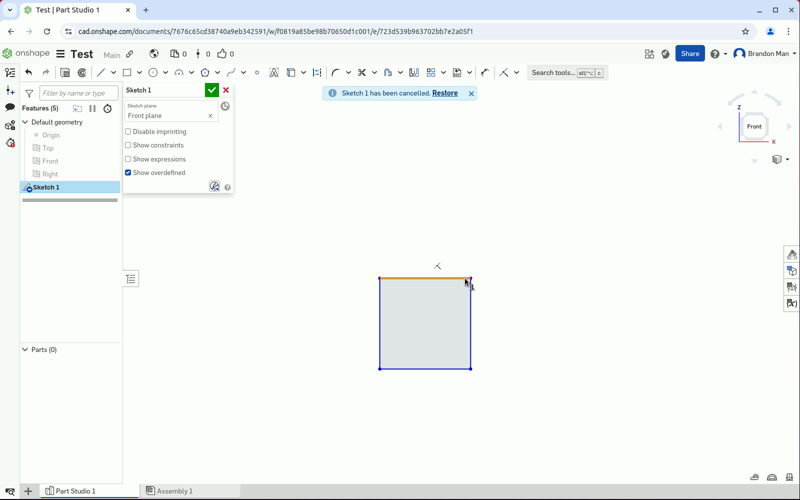
scroll(-6)
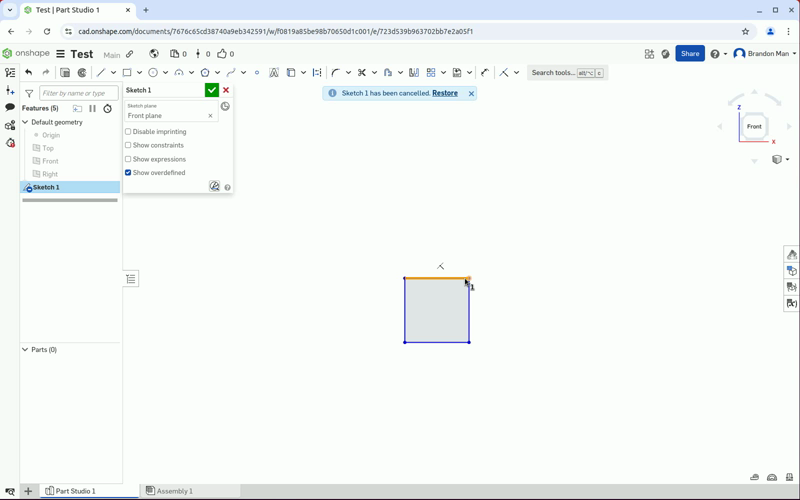
scroll(-6)
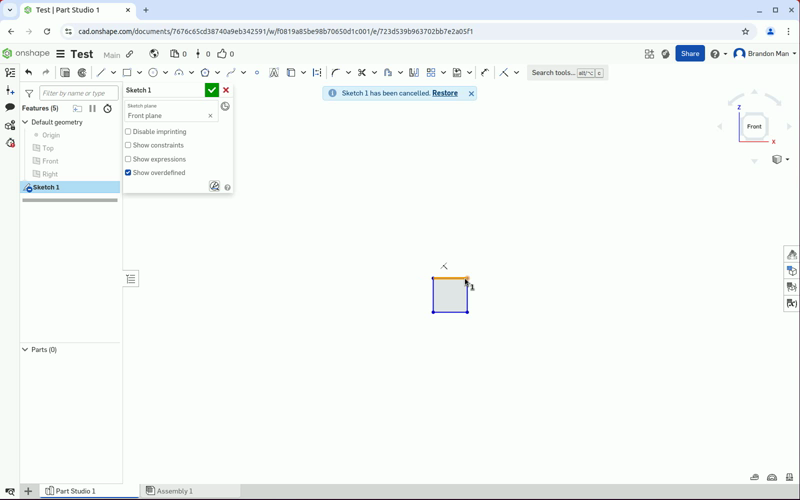
scroll(-6)
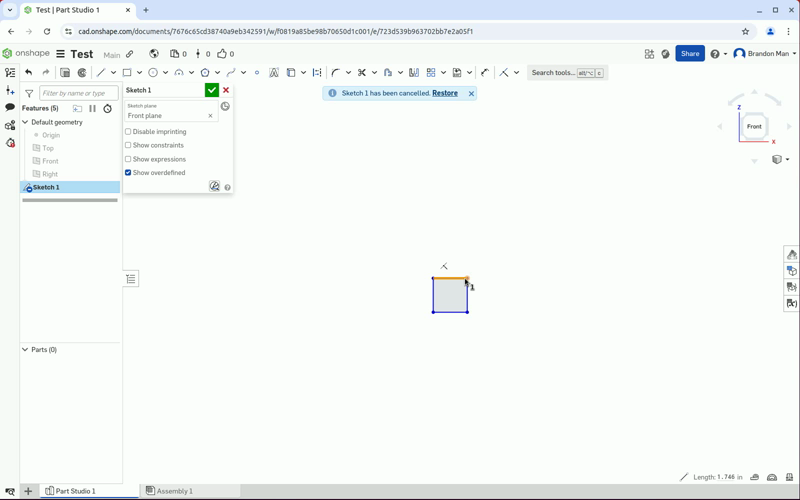
scroll(-6)
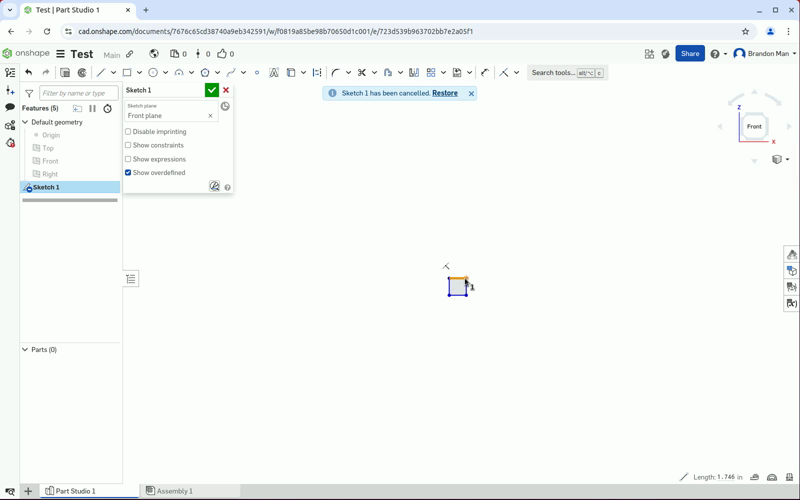
scroll(-6)
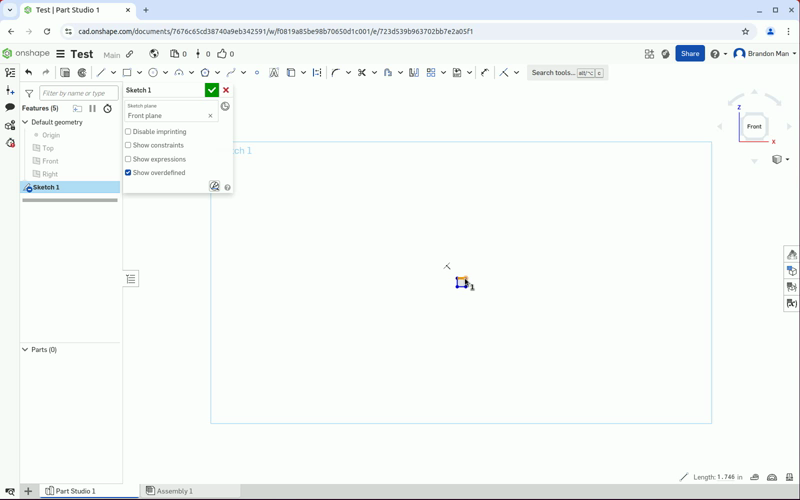
mouse_move(73, 352)
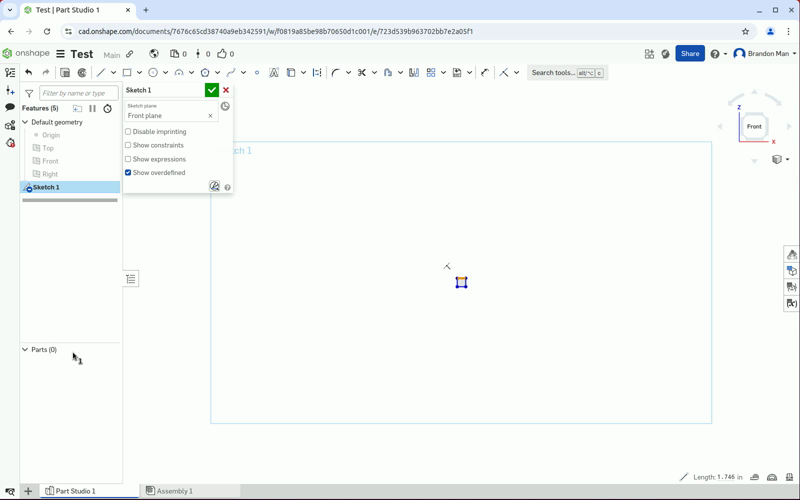
key(shift+y)
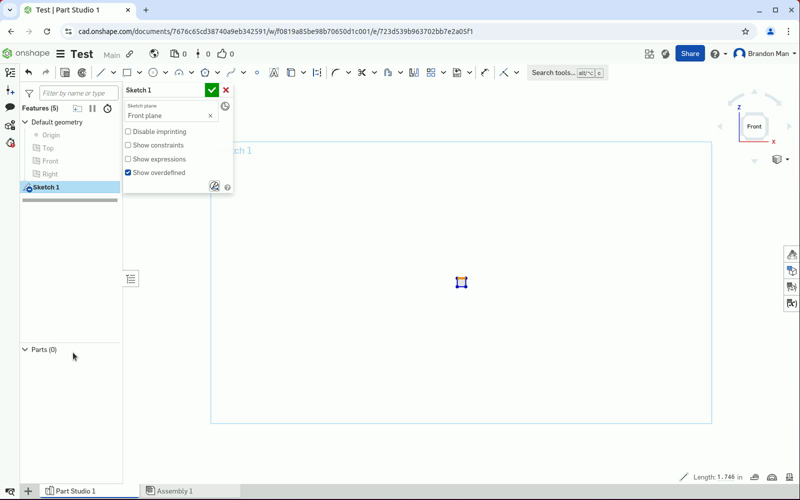
key(shift+e)
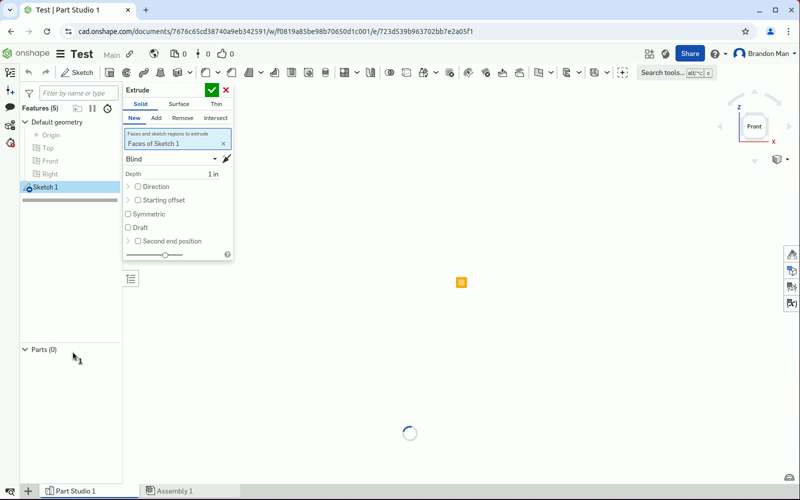
mouse_move(143, 106)
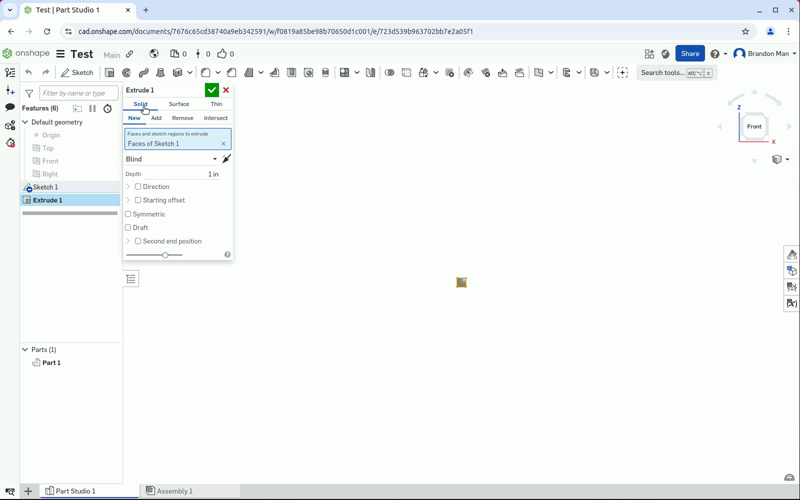
click(143, 106)
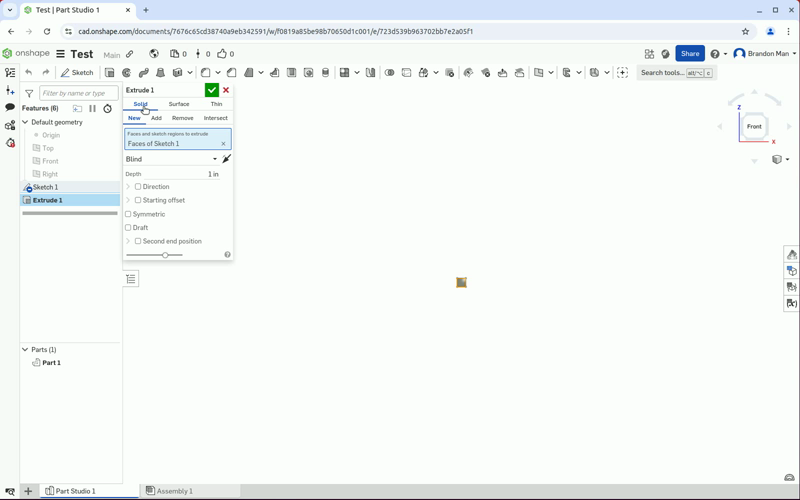
mouse_move(137, 120)
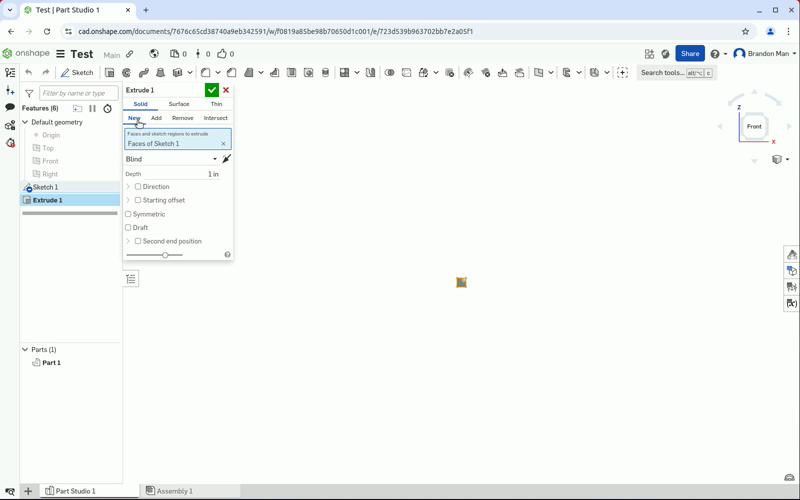
click(137, 120)
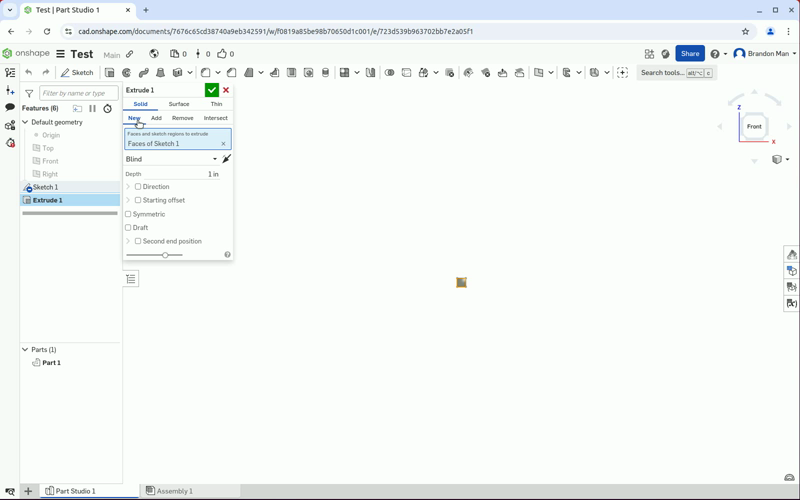
key(tab, 4)
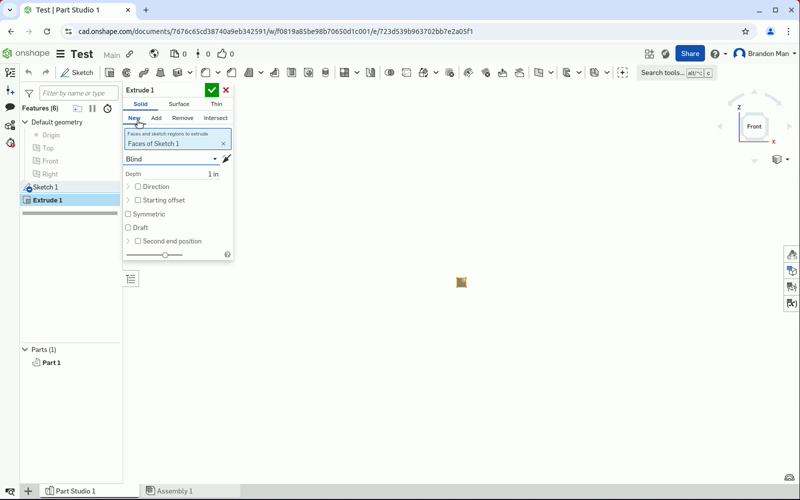
text(7.703)
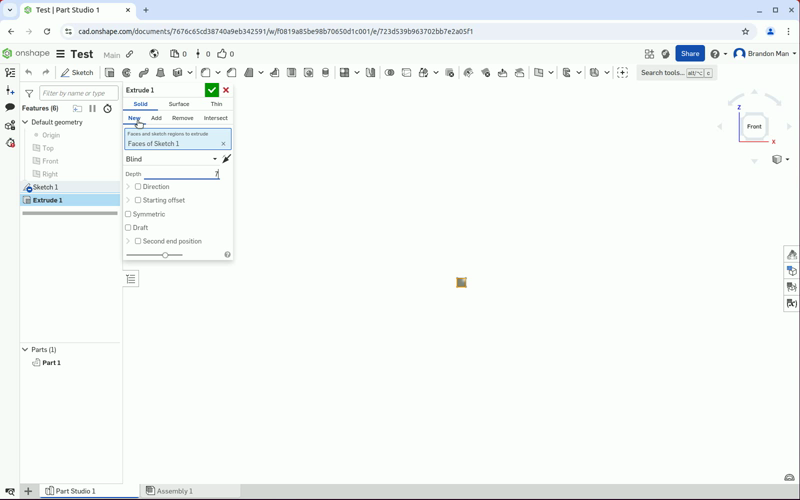
key(enter)
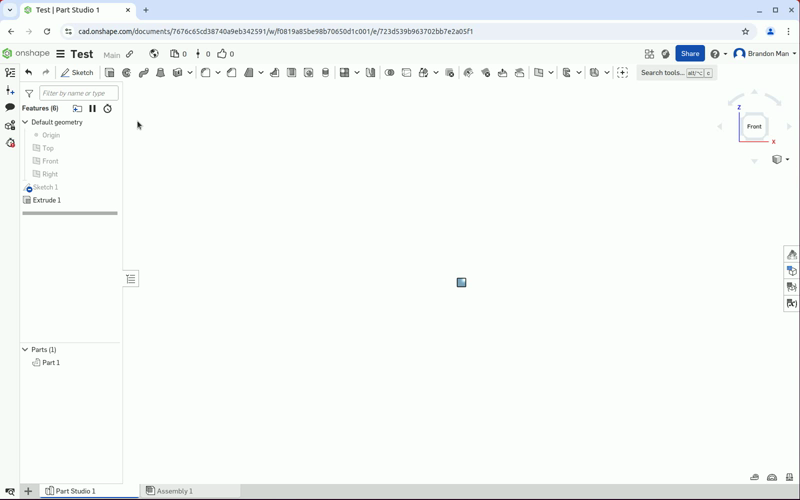
key(shift+h)
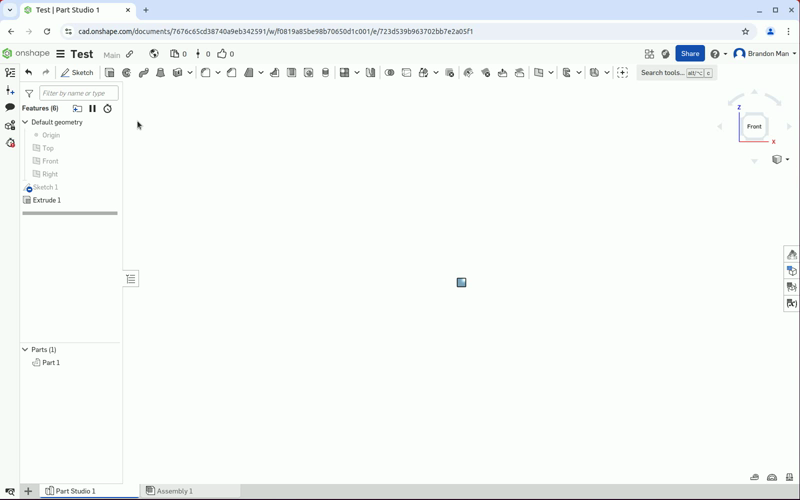
key(shift+h)
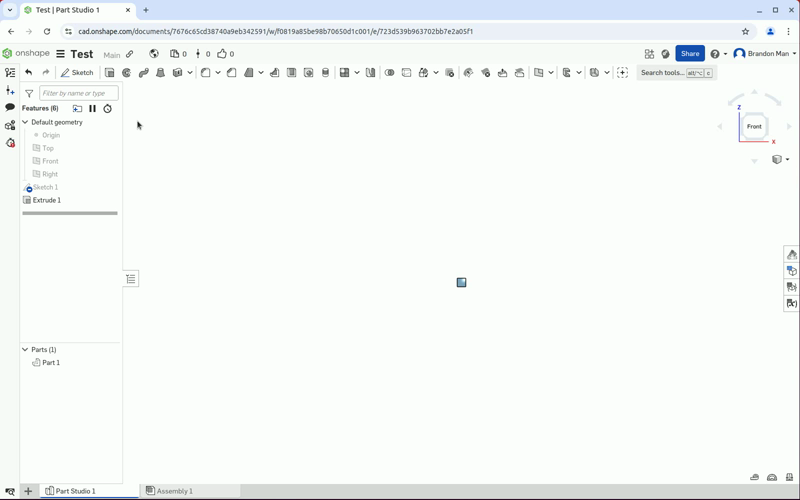
mouse_move(73, 189)
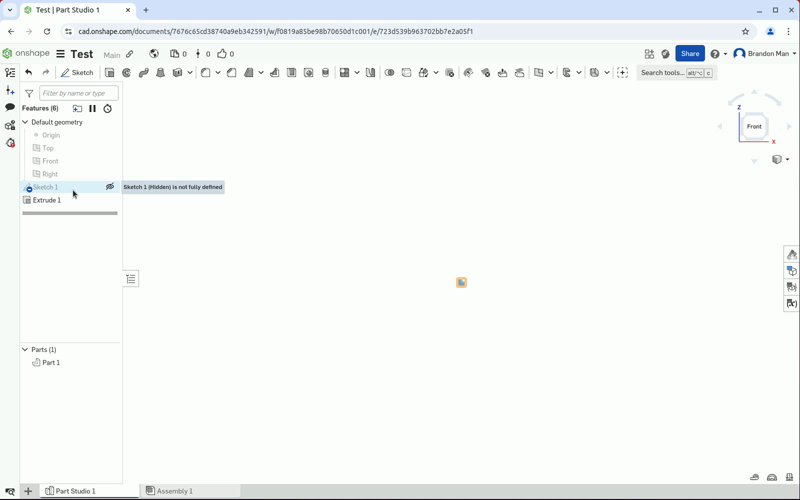
click(73, 189)
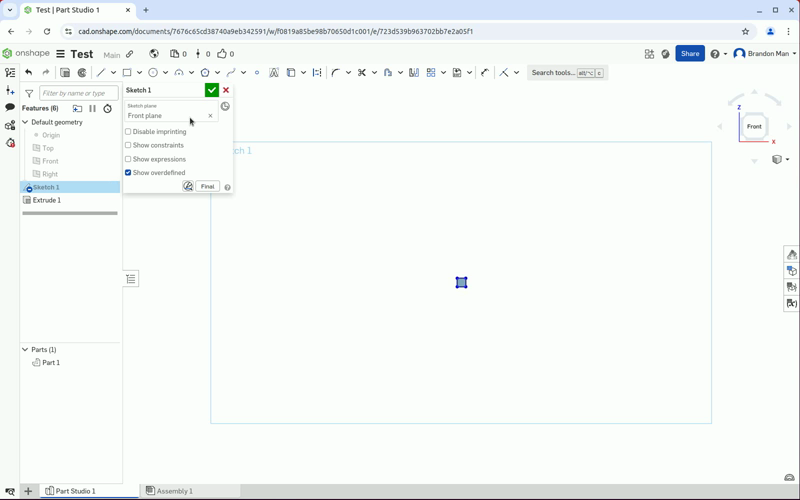
mouse_move(229, 92)
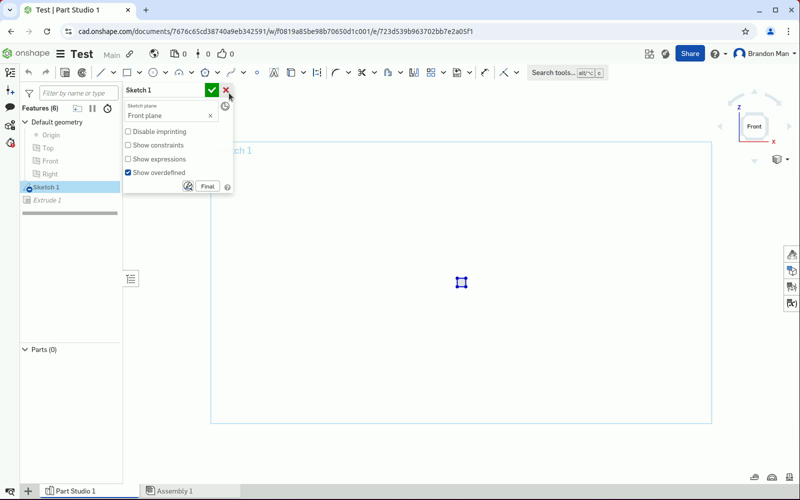
click(229, 92)
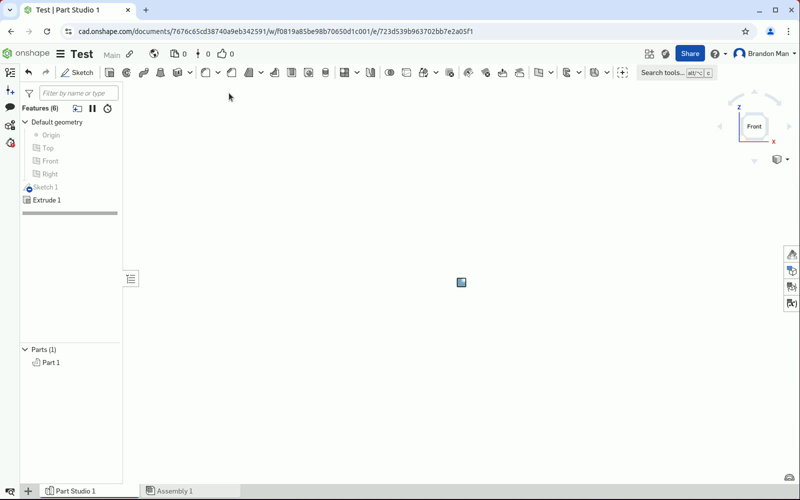
mouse_move(541, 75)
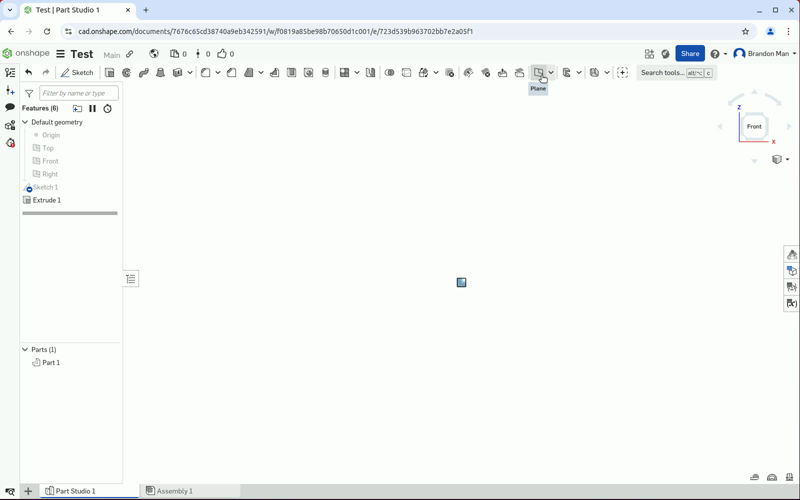
click(541, 75)
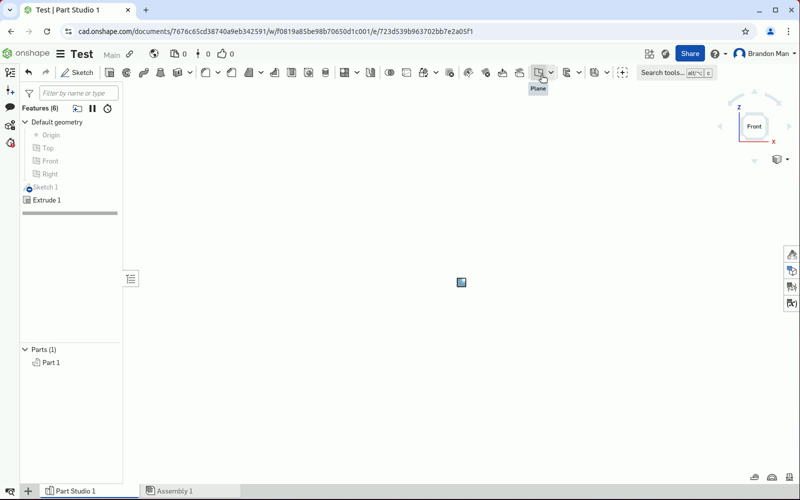
mouse_move(73, 163)
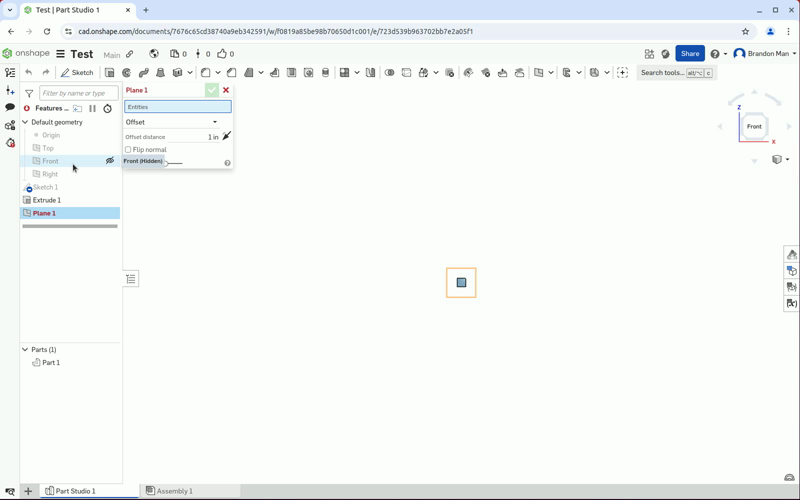
click(73, 163)
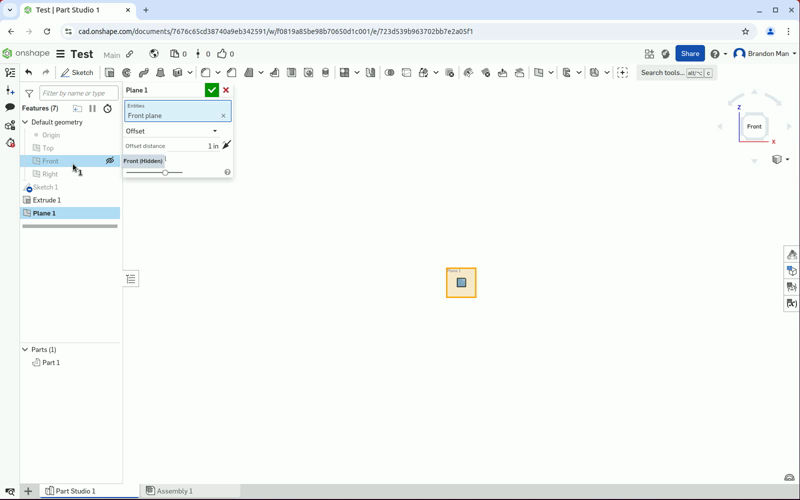
key(tab, 2)
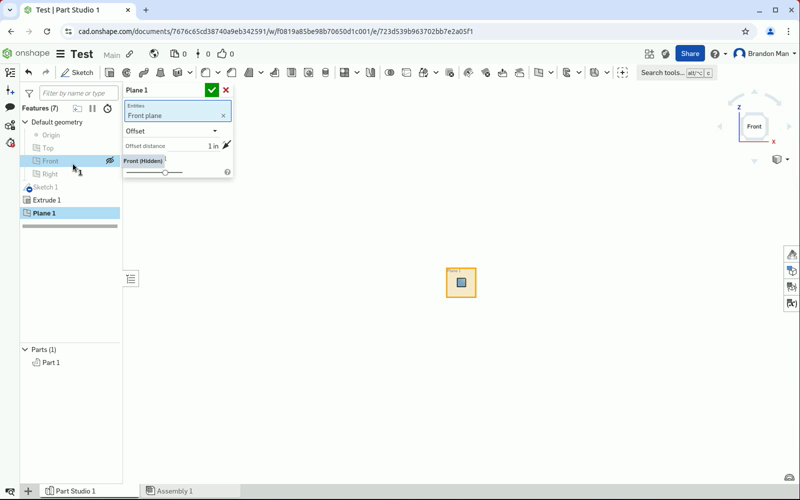
text(7.703)
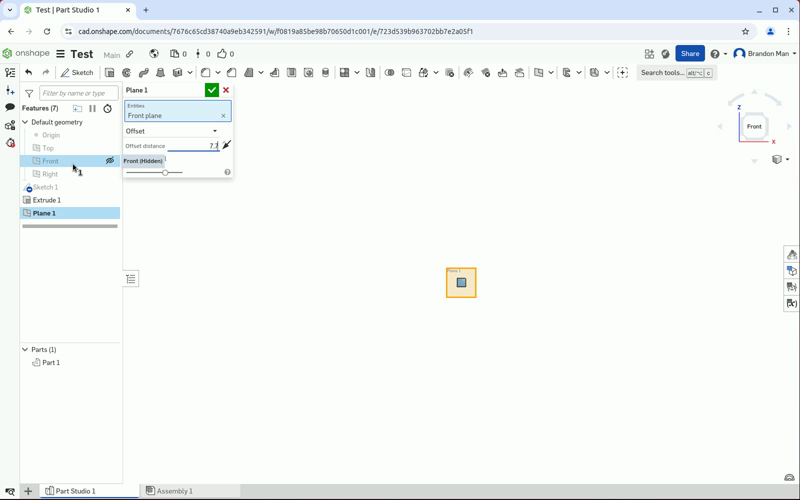
key(enter, 2)
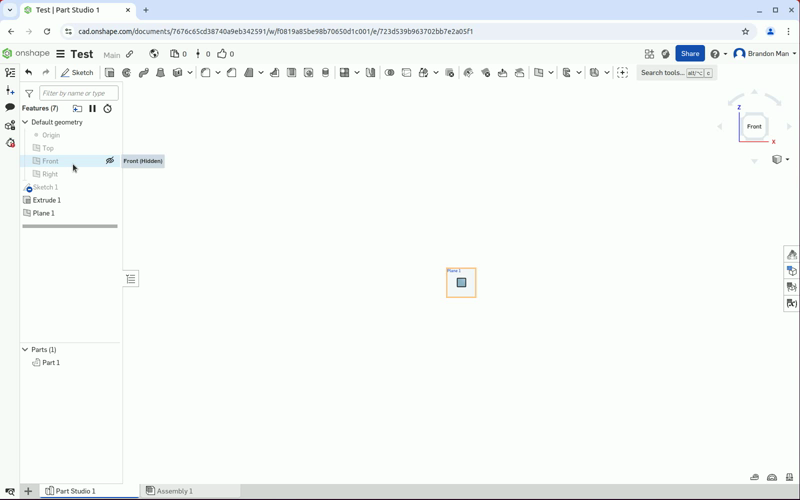
key(shift+s)
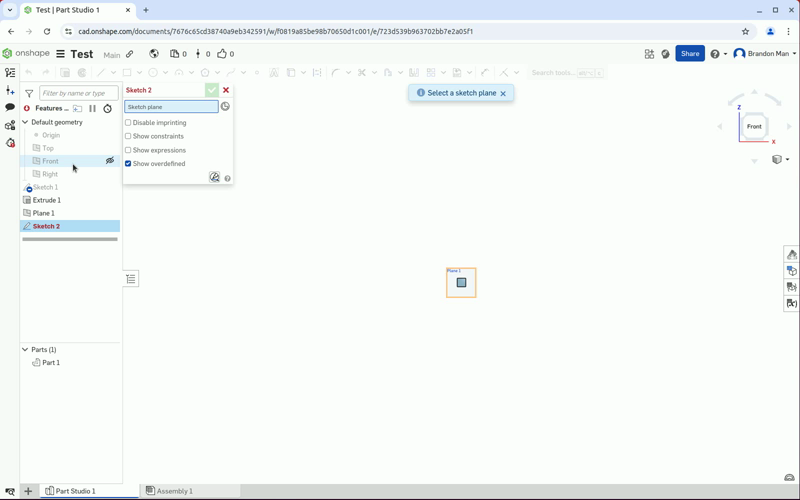
mouse_move(73, 215)
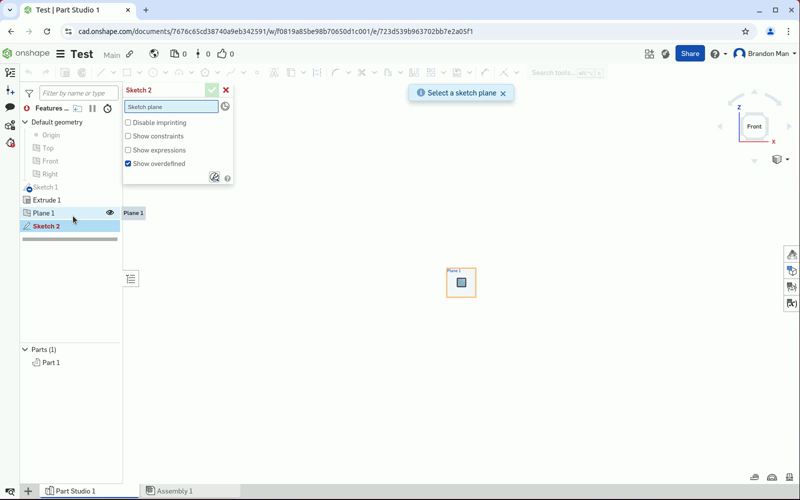
click(73, 215)
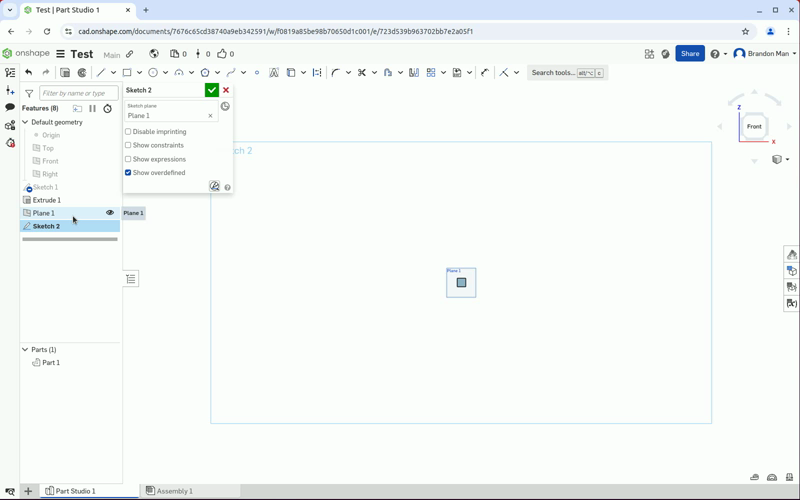
mouse_move(73, 352)
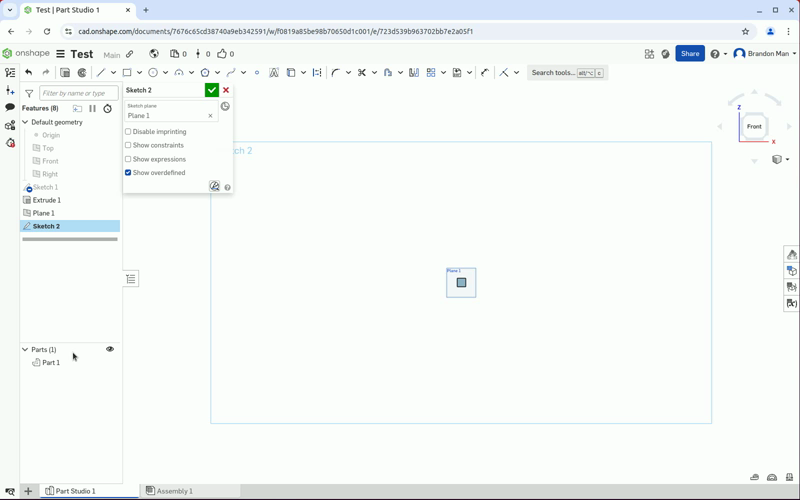
key(y)
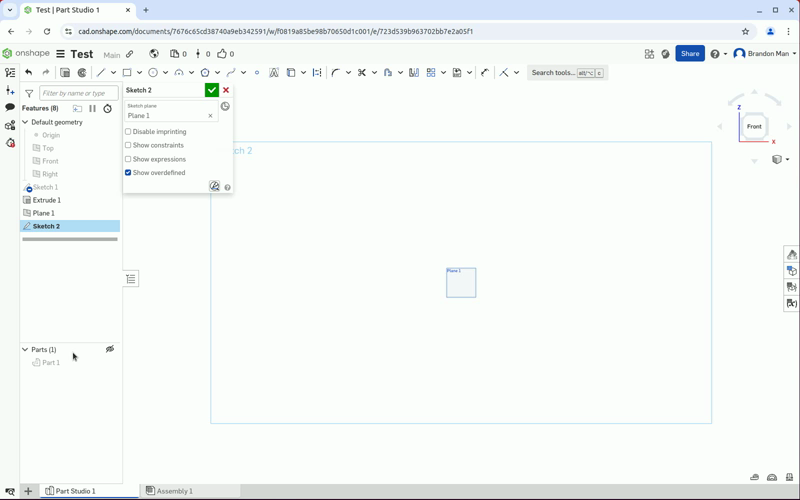
key(c)
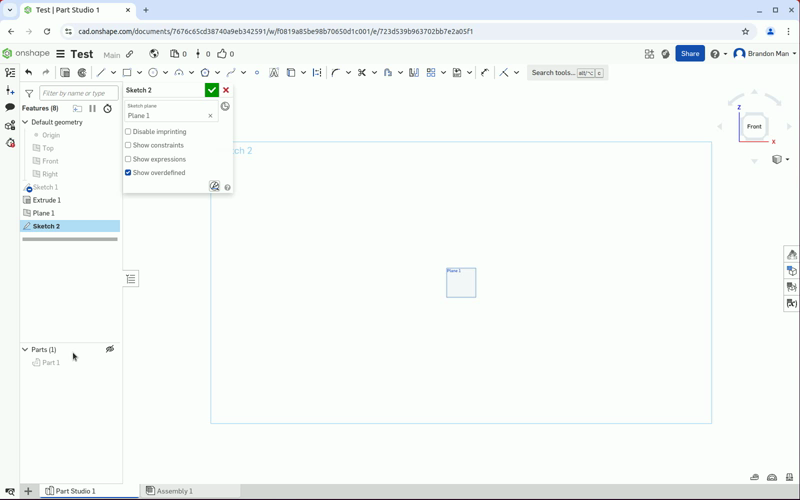
key_down(shift)
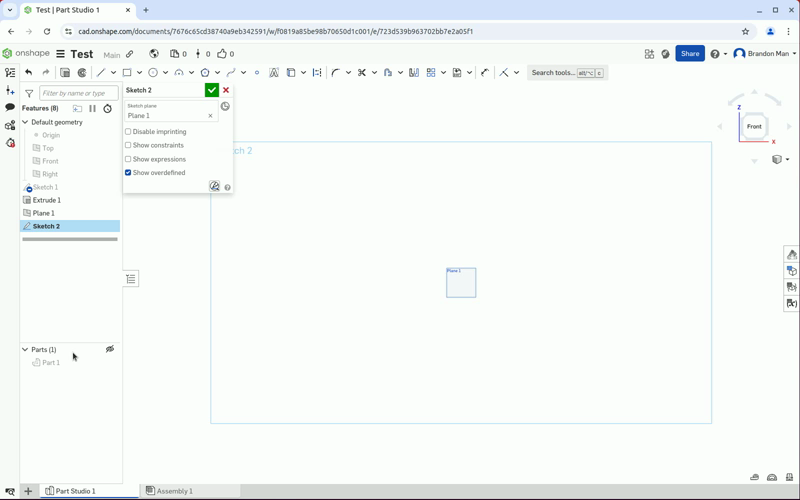
mouse_move(461, 282)
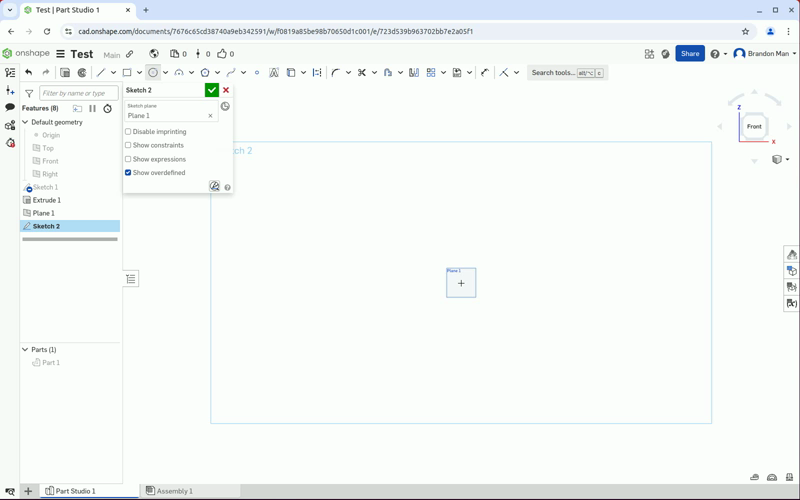
click(461, 282)
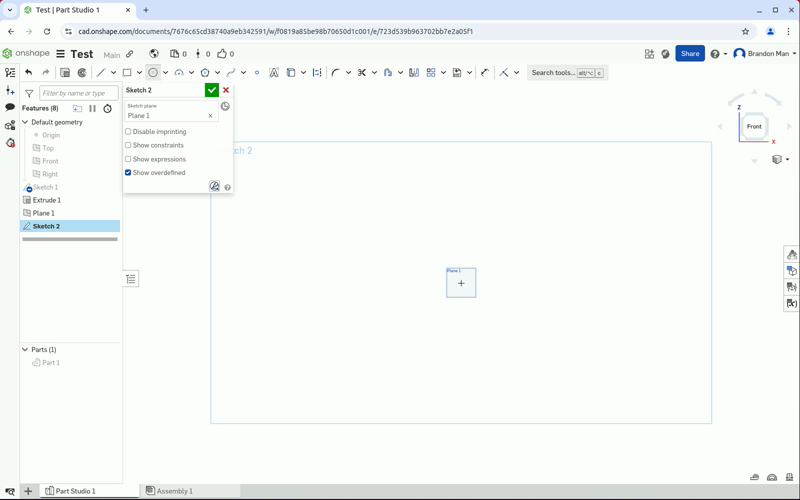
key_up(shift)
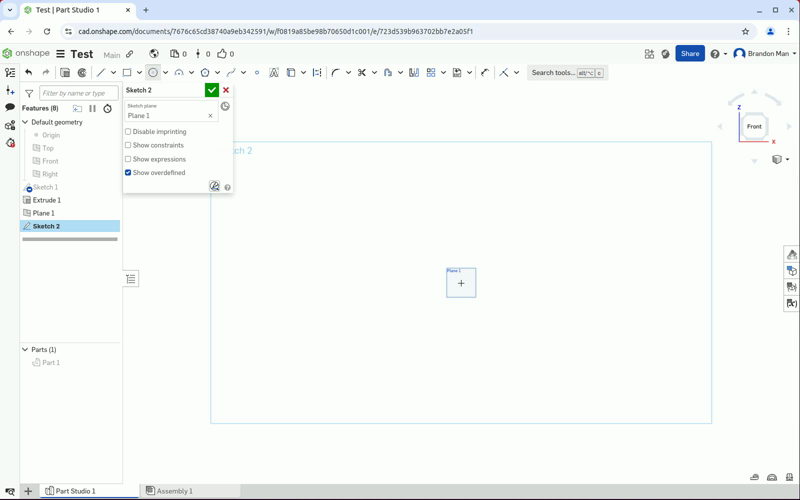
mouse_move(465, 282)
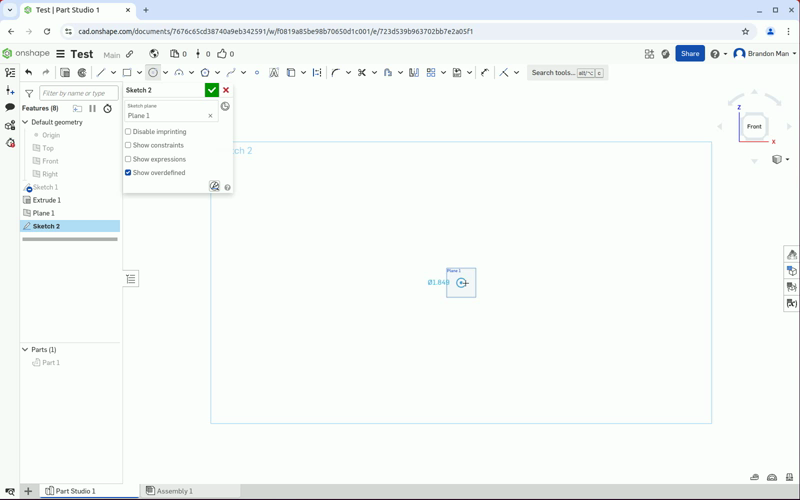
click(465, 282)
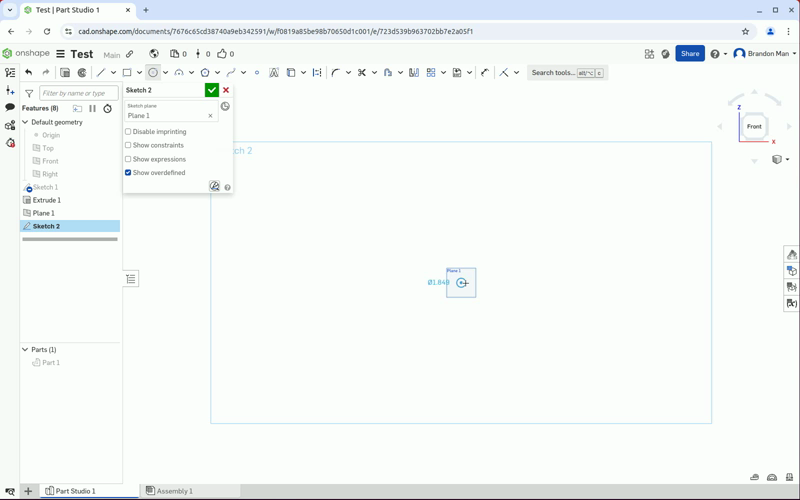
key(esc)
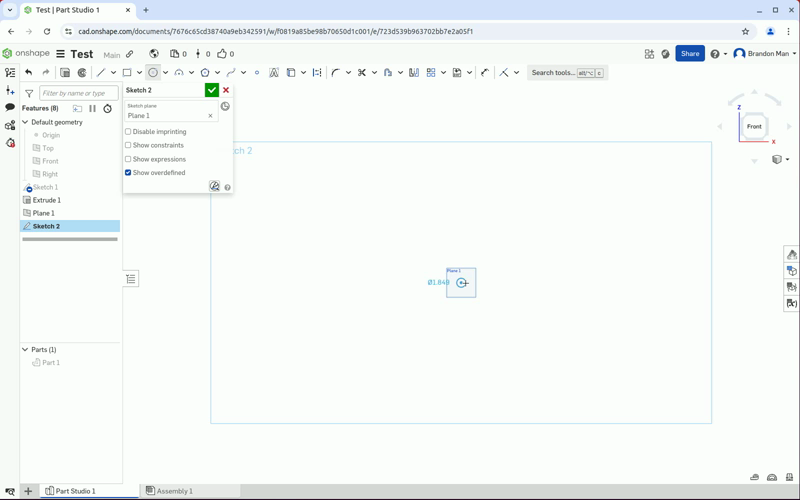
mouse_move(460, 281)
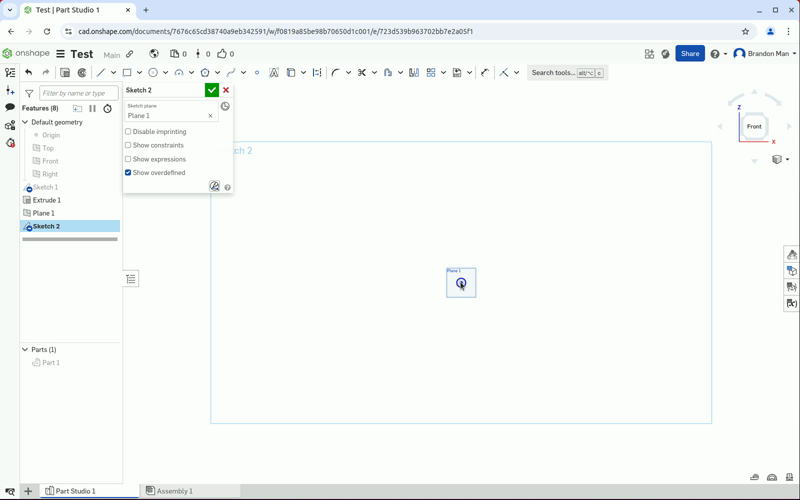
scroll(6)
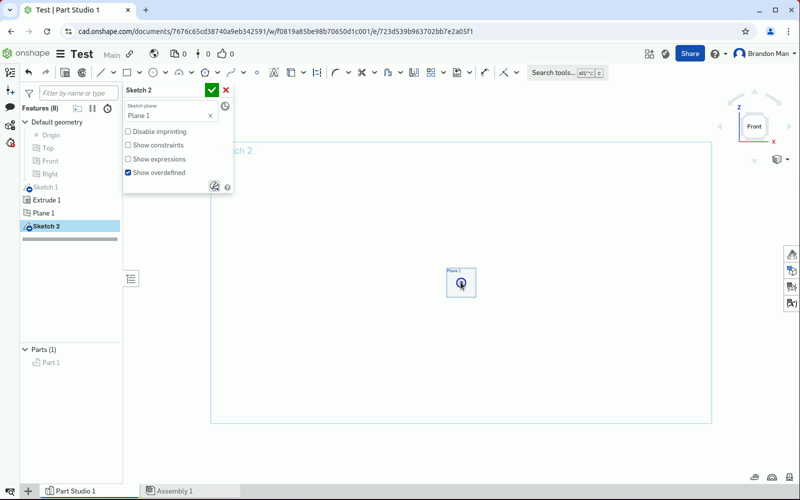
scroll(6)
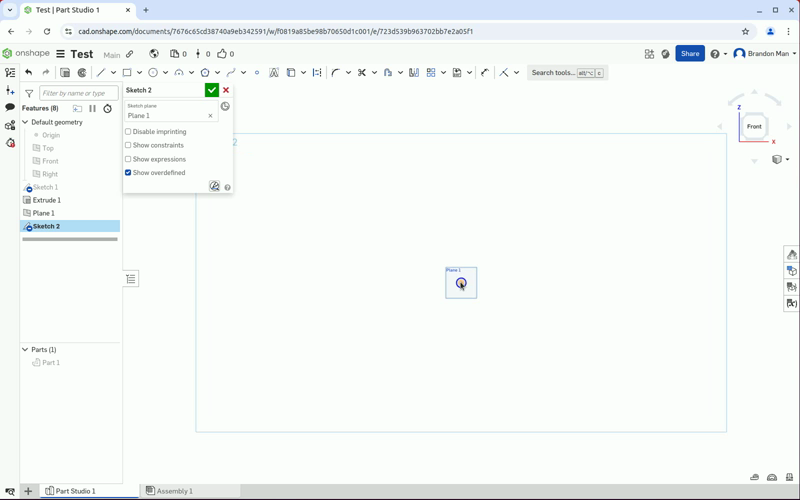
scroll(6)
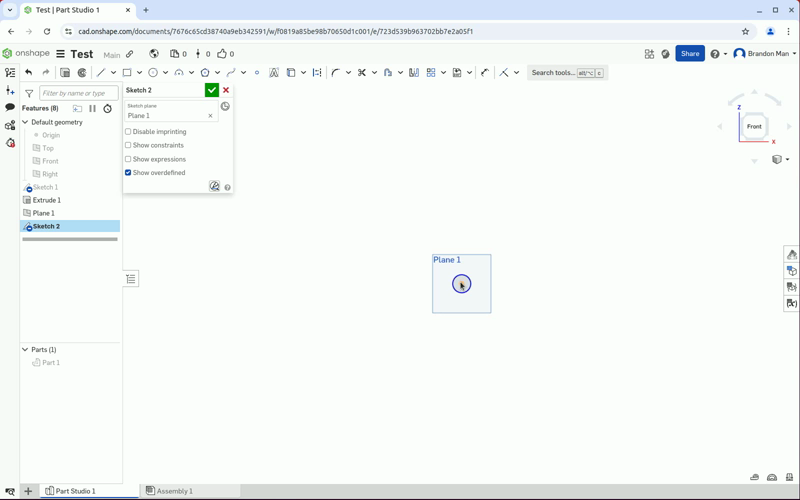
scroll(6)
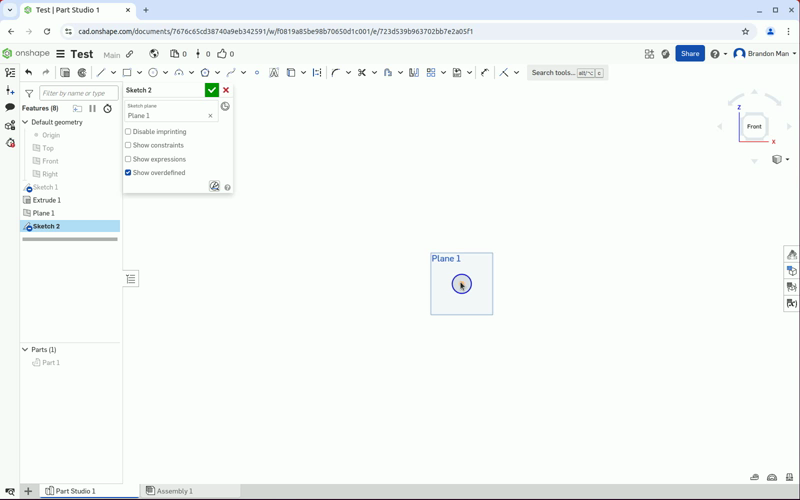
scroll(6)
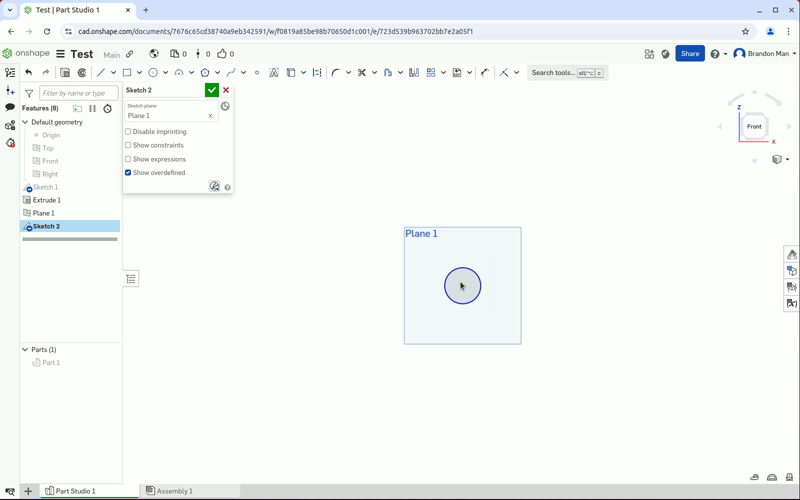
scroll(6)
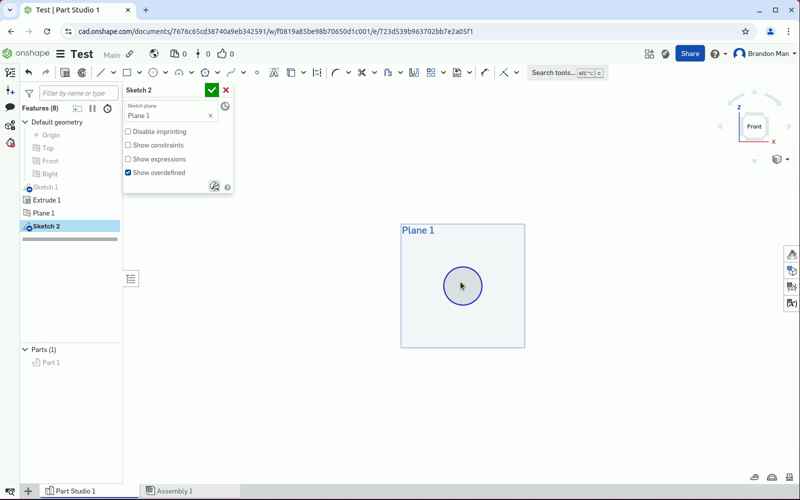
scroll(6)
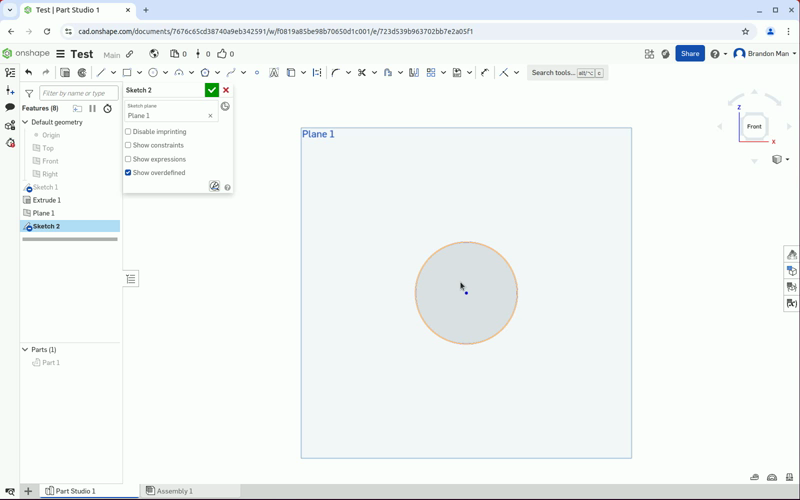
click(460, 281)
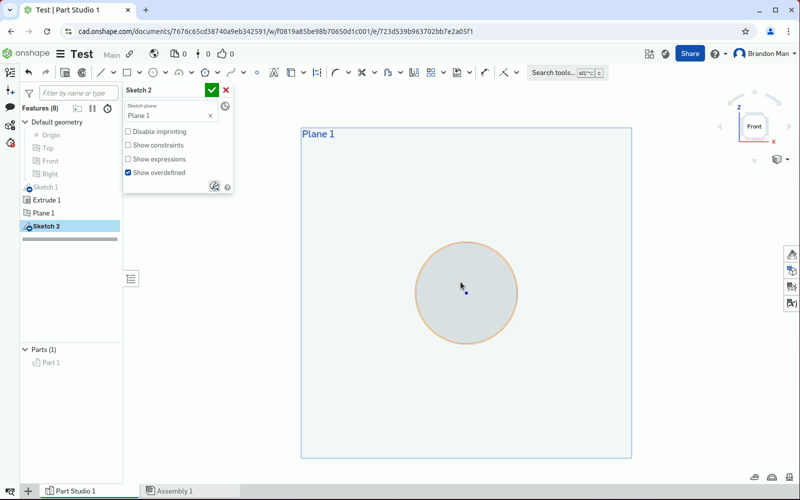
scroll(-6)
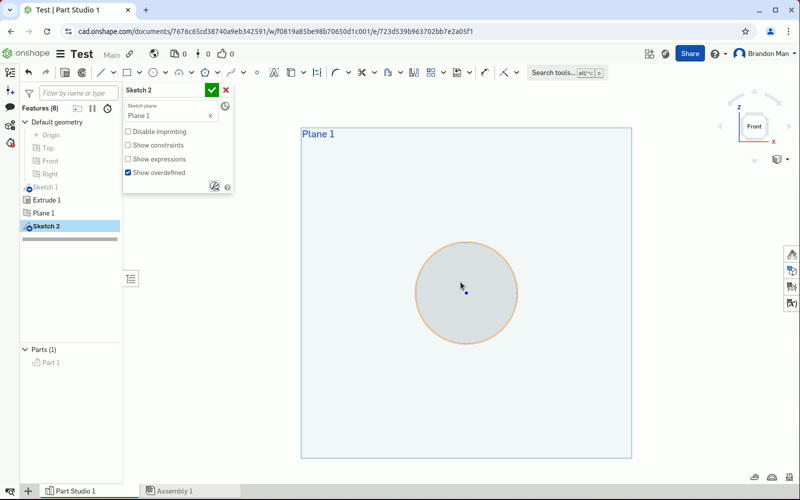
scroll(-6)
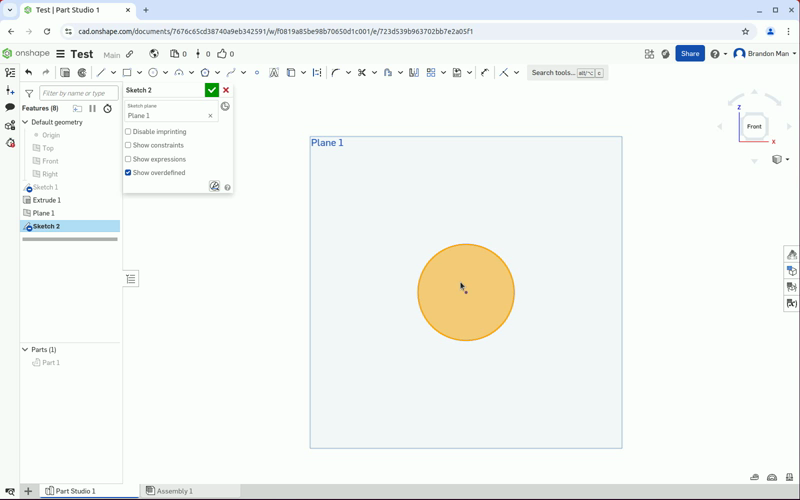
scroll(-6)
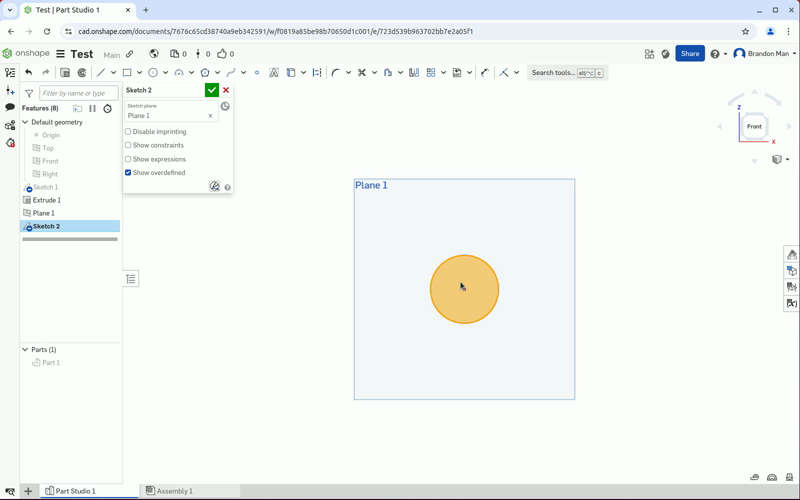
scroll(-6)
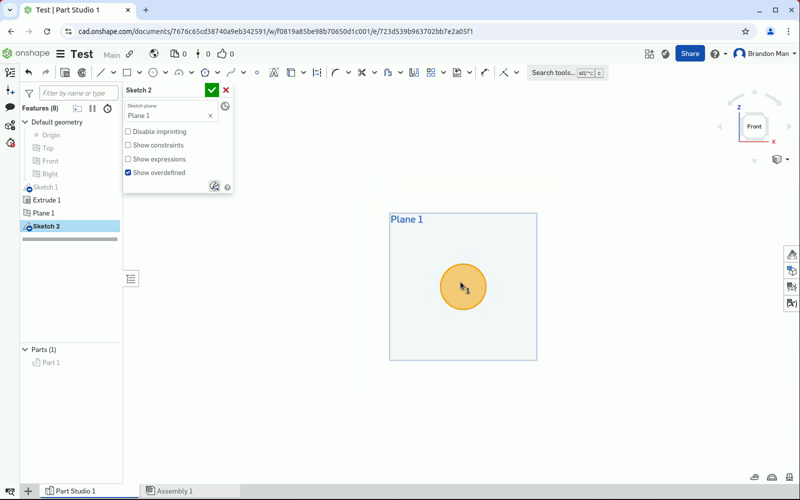
scroll(-6)
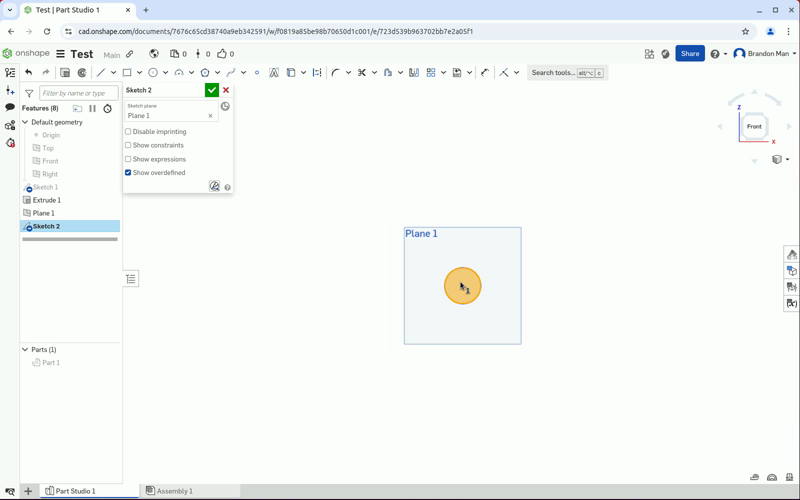
scroll(-6)
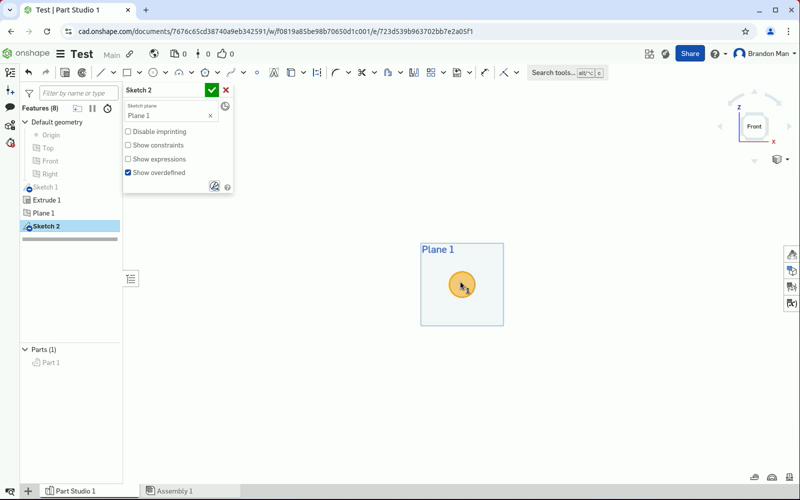
scroll(-6)
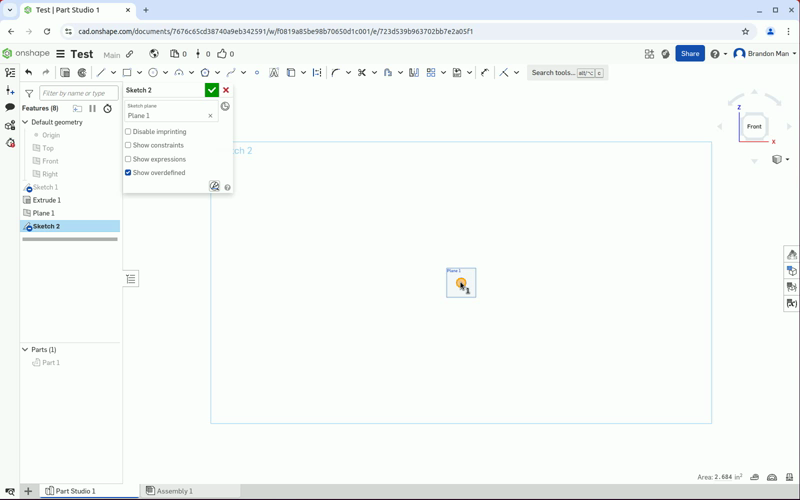
mouse_move(73, 352)
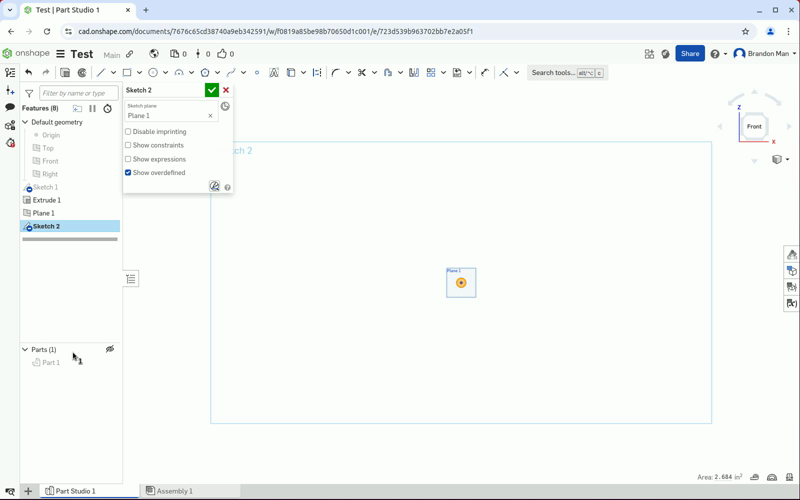
key(shift+y)
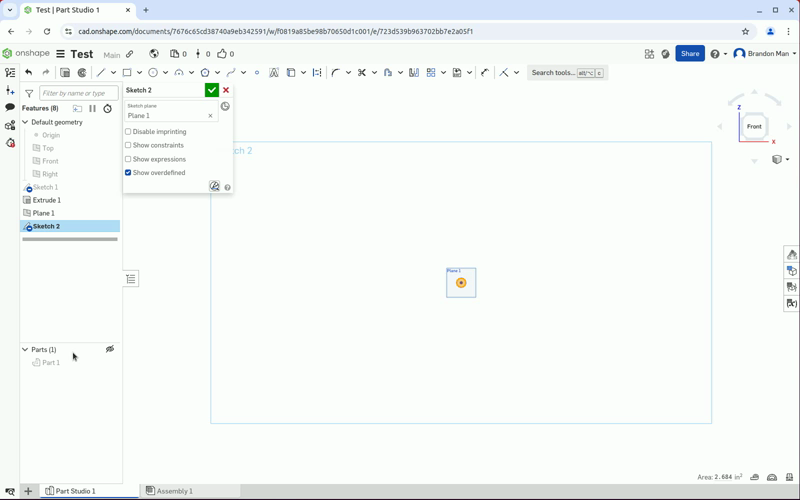
key(shift+e)
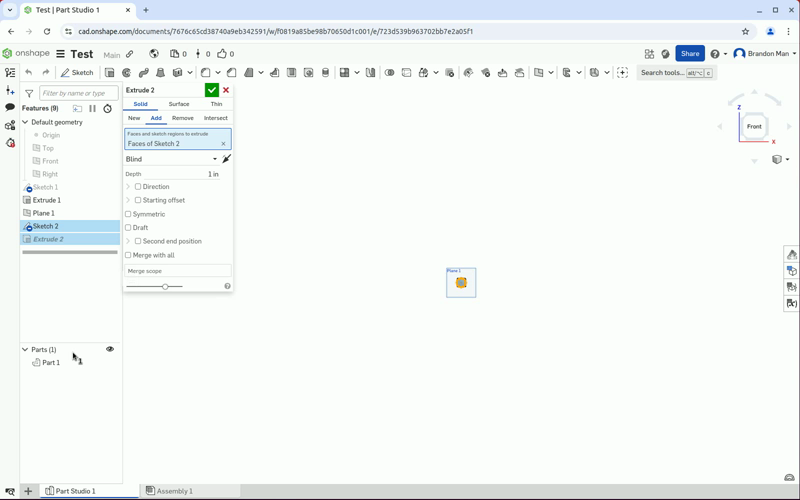
mouse_move(143, 106)
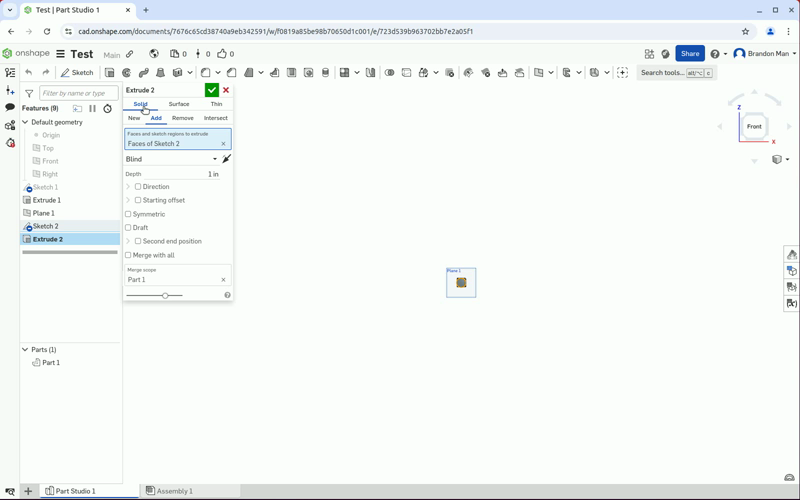
click(143, 106)
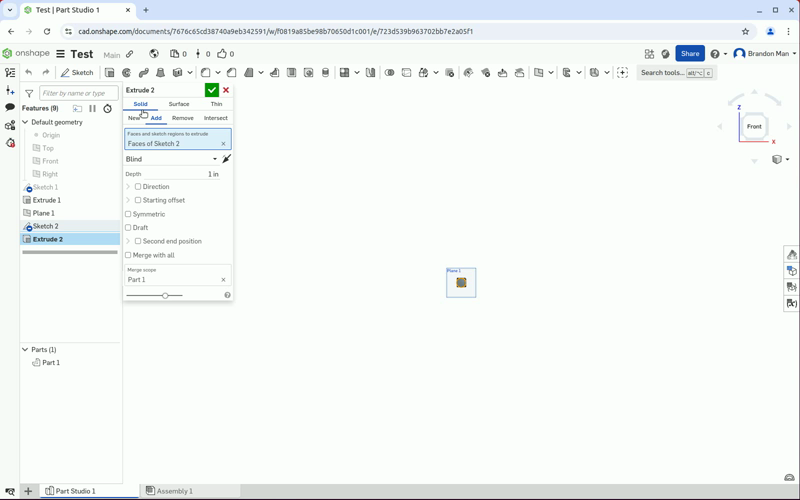
mouse_move(137, 120)
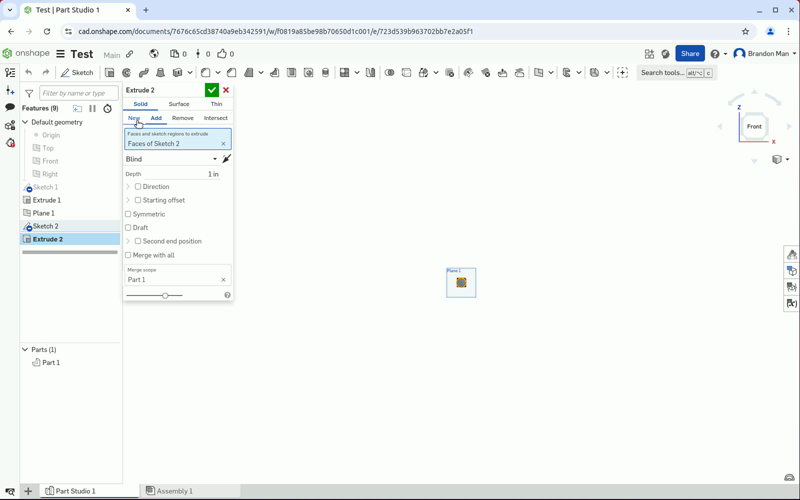
click(137, 120)
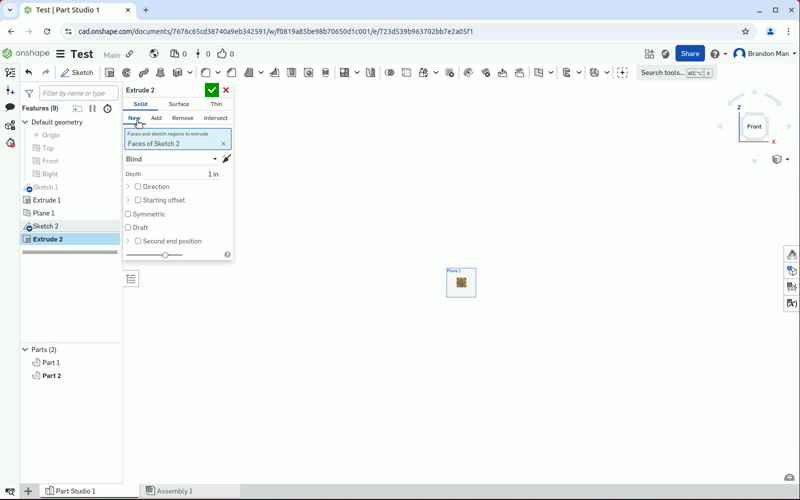
key(tab, 4)
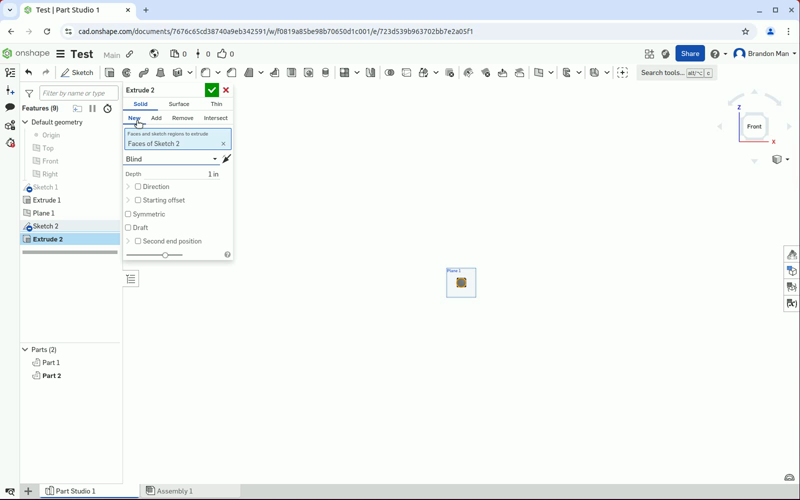
text(15.405)
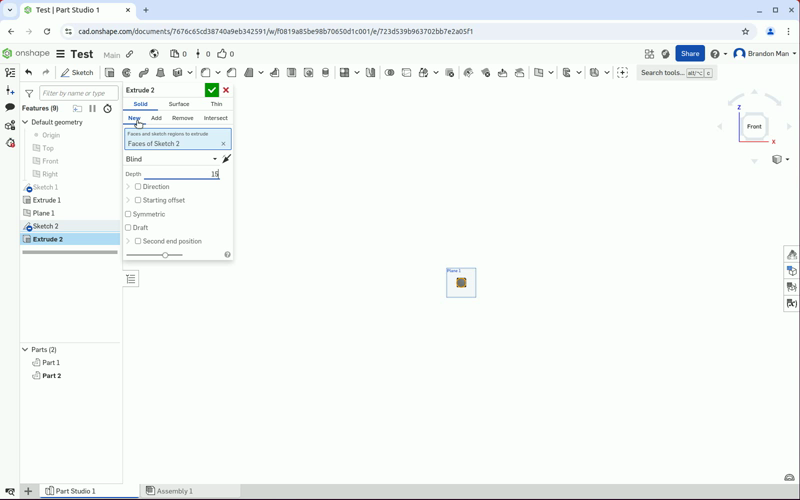
key(enter)
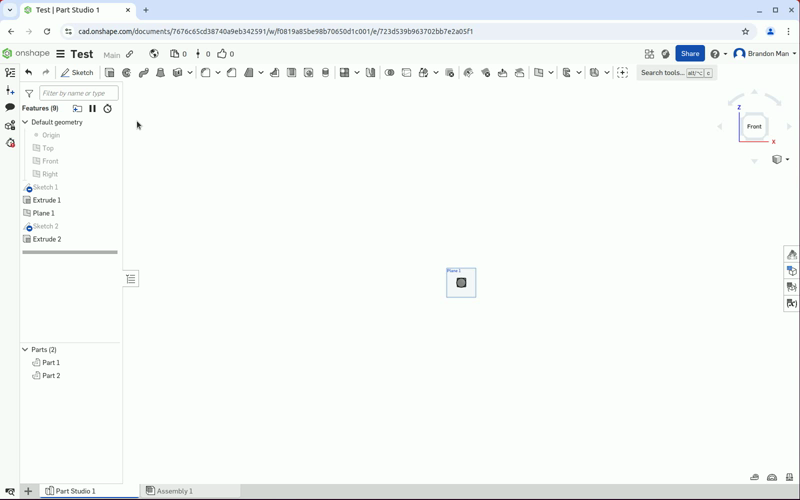
key(shift+h)
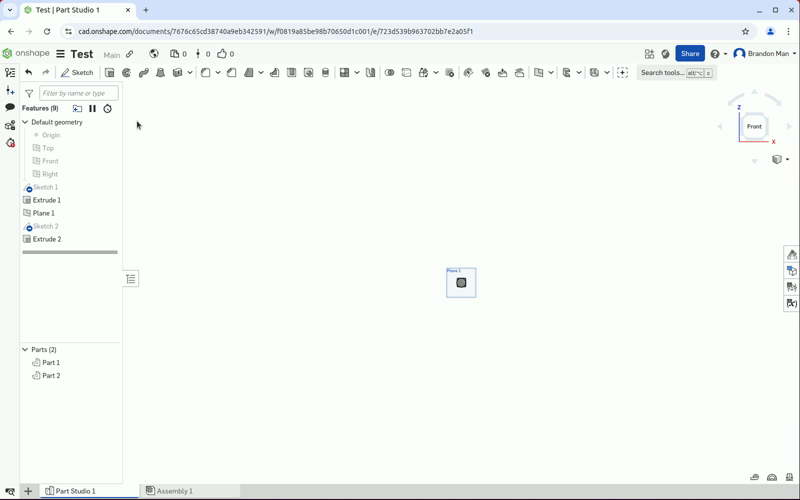
key(shift+h)
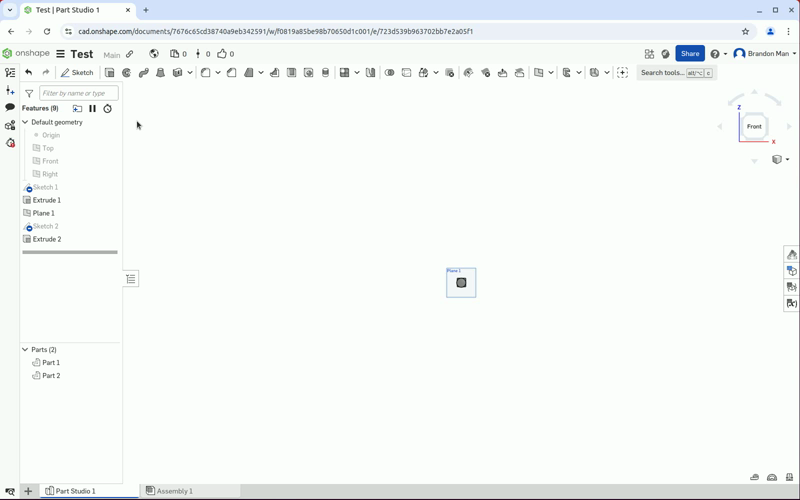
mouse_move(73, 189)
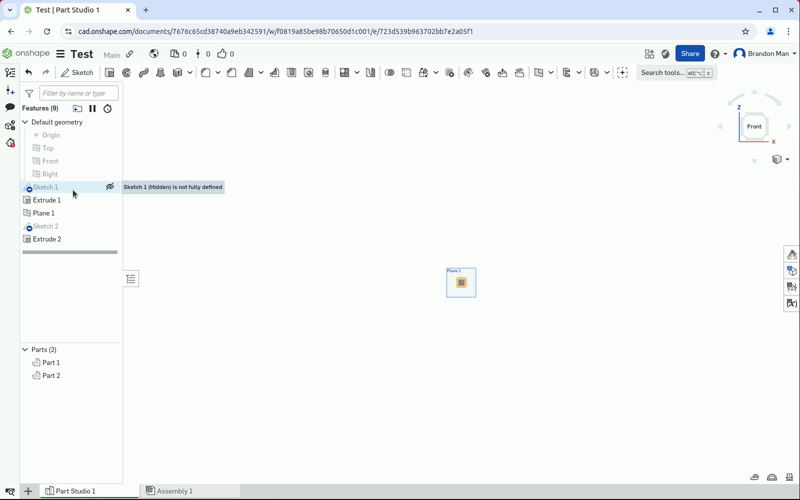
click(73, 189)
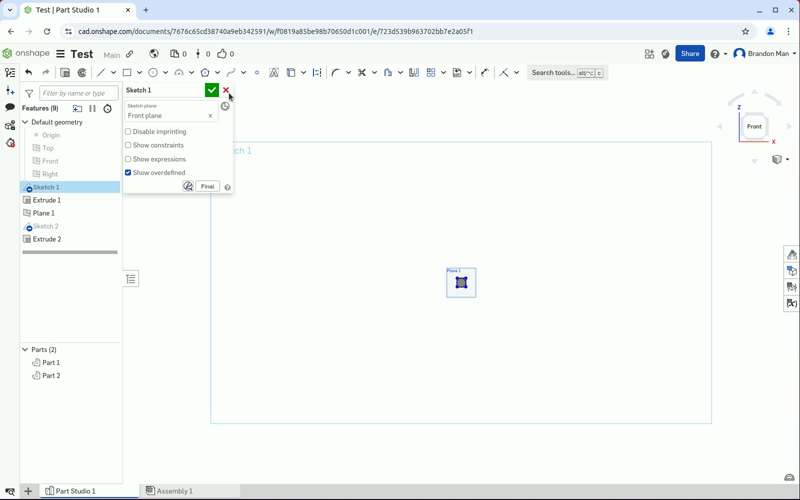
mouse_move(229, 92)
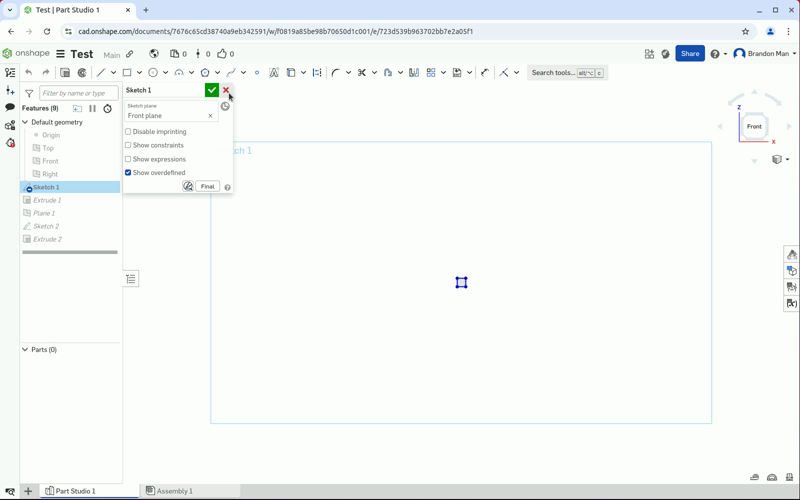
click(229, 92)
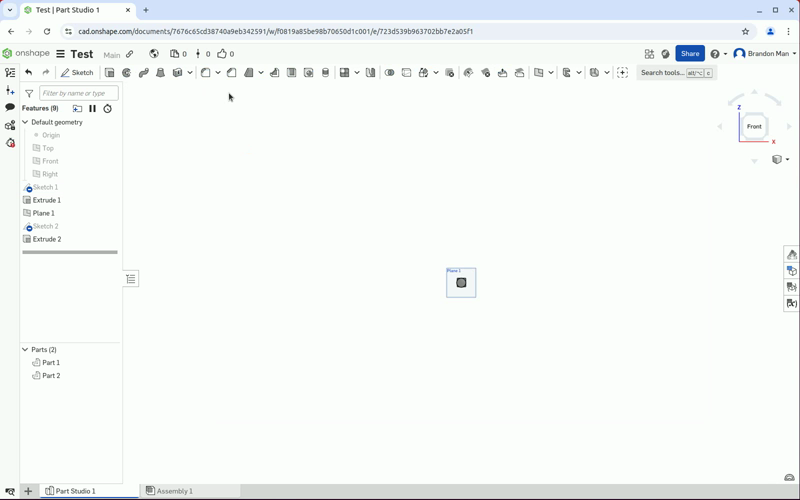
mouse_move(73, 352)
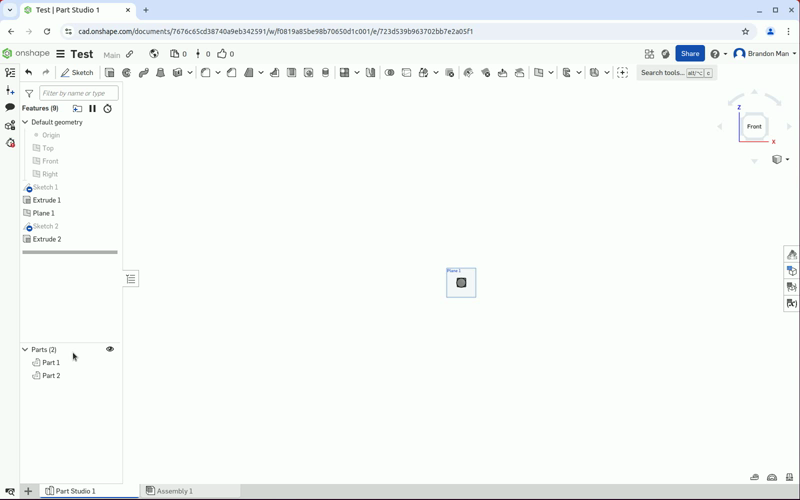
key(y)
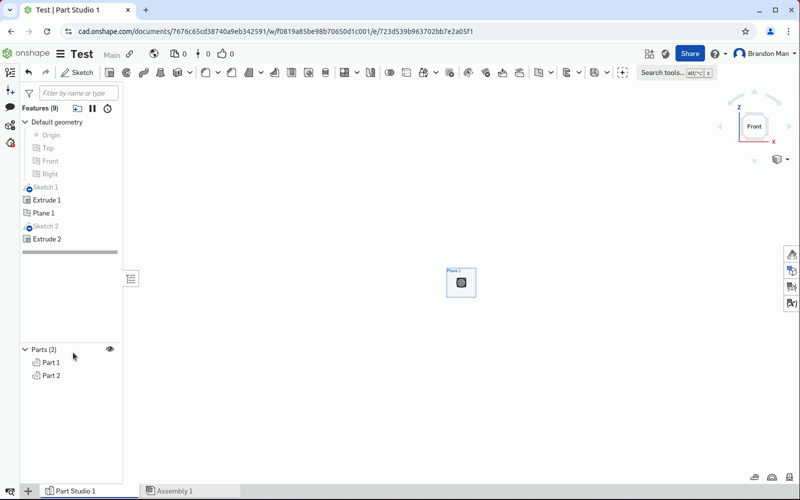
key(shift+p)
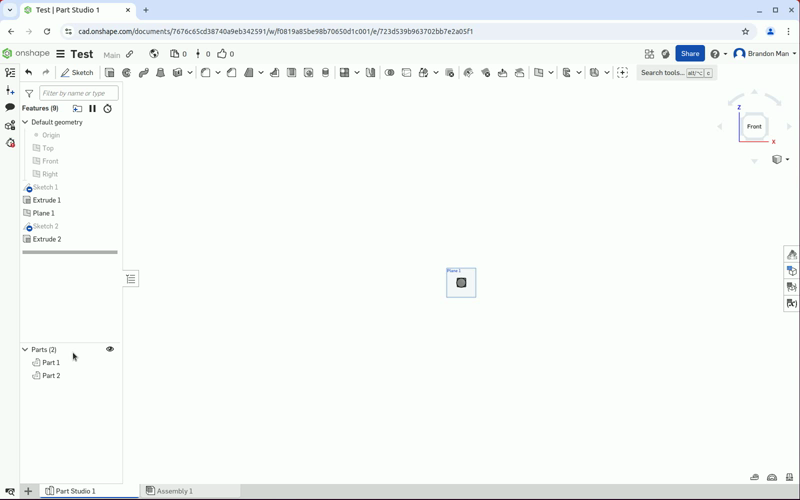
key(space)
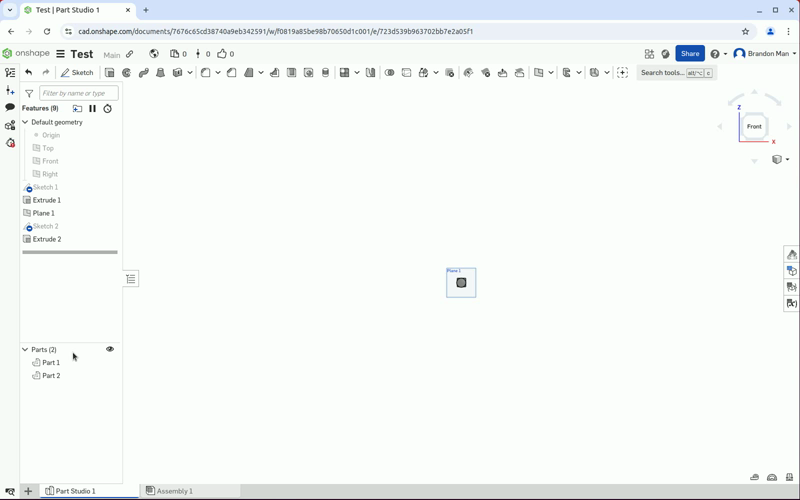
key_down(shift)
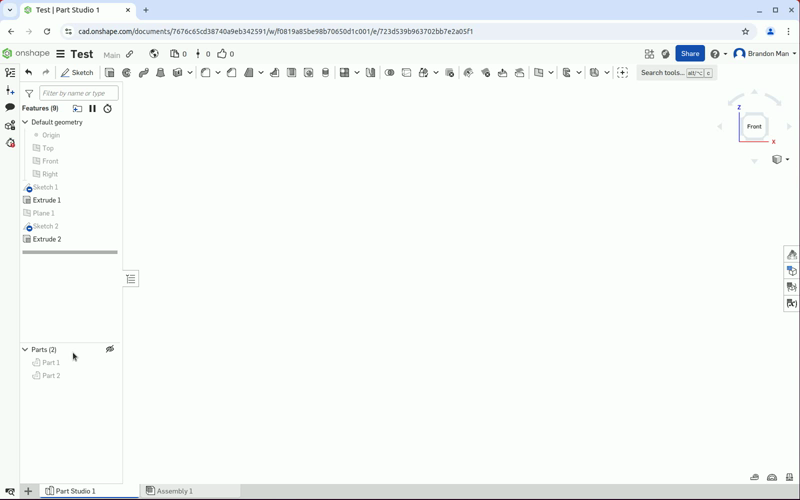
key(down)
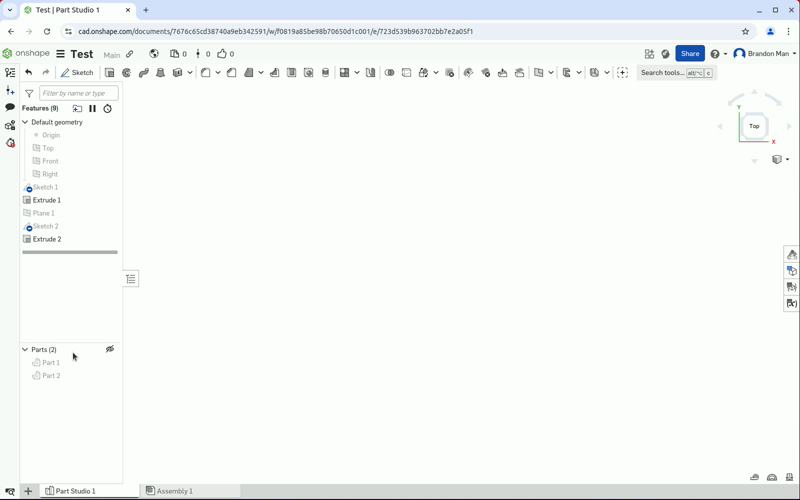
key_up(shift)
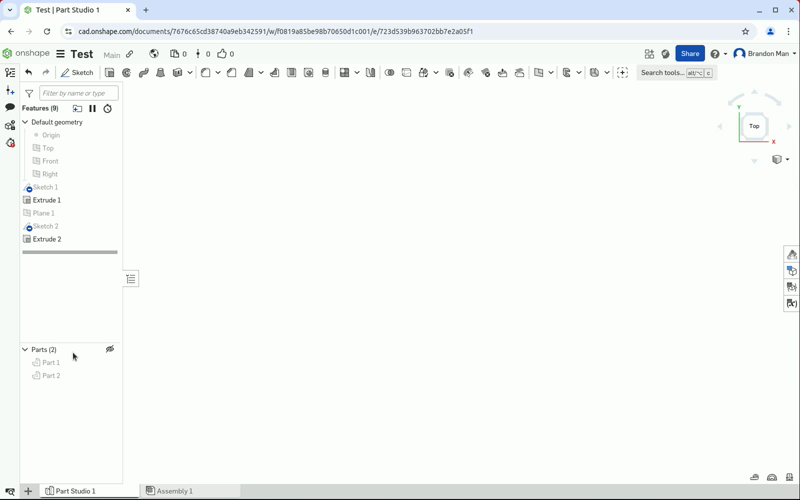
mouse_move(73, 352)
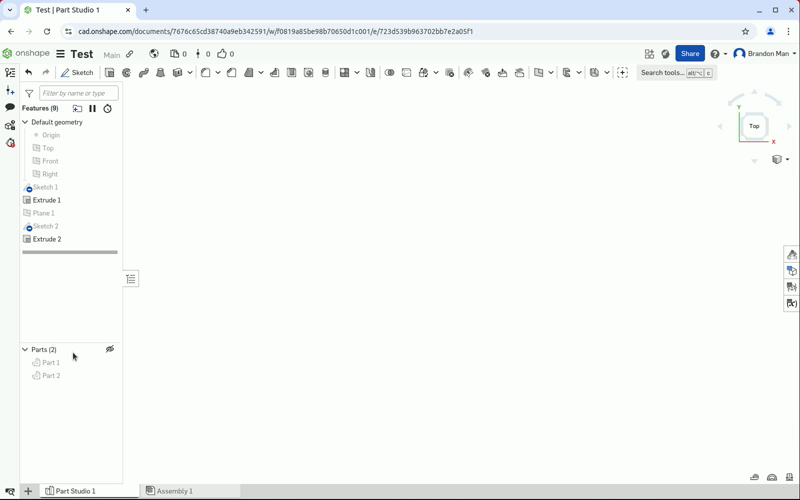
key(shift+y)
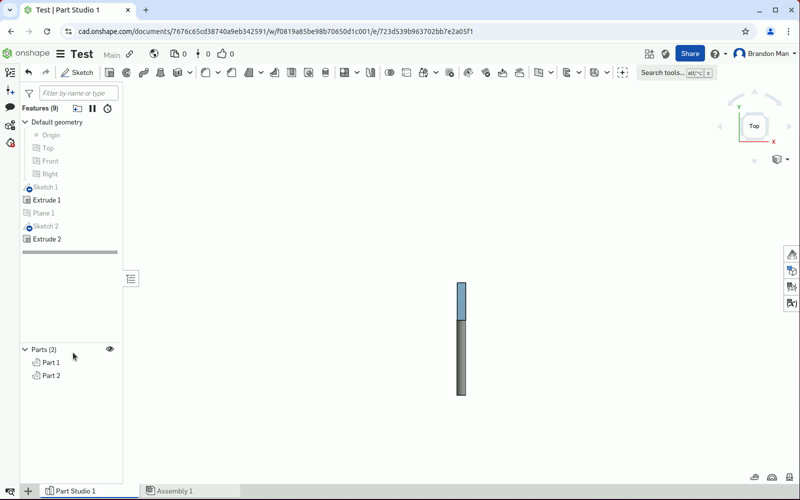
mouse_move(541, 75)
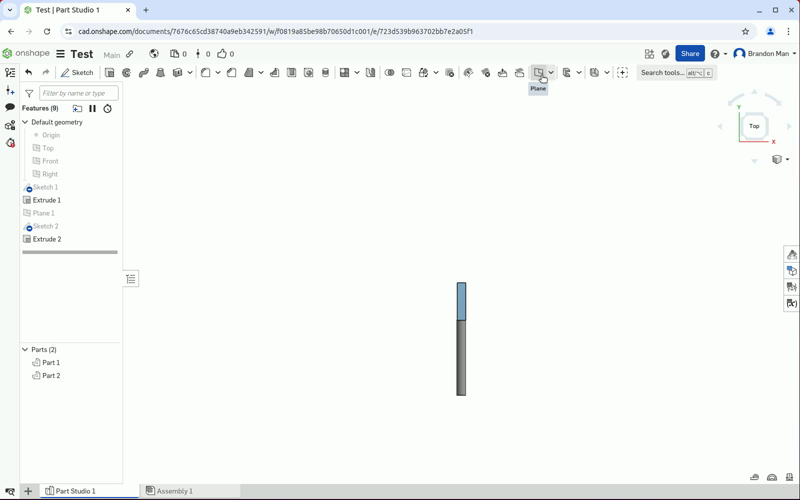
click(541, 75)
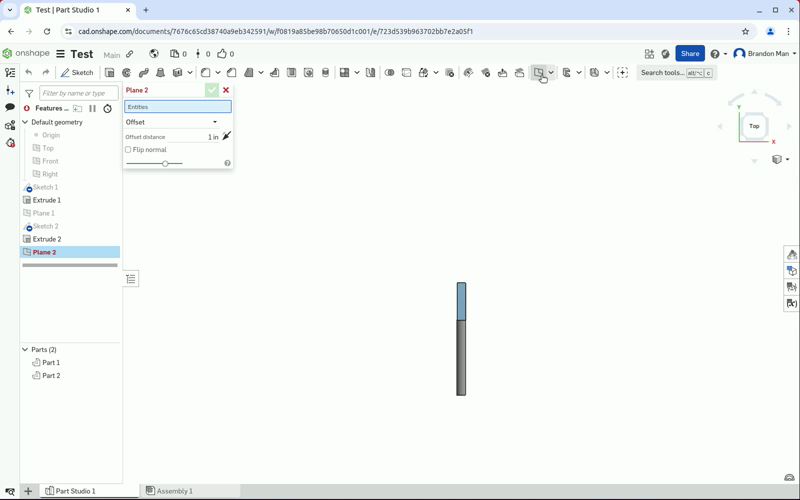
mouse_move(73, 150)
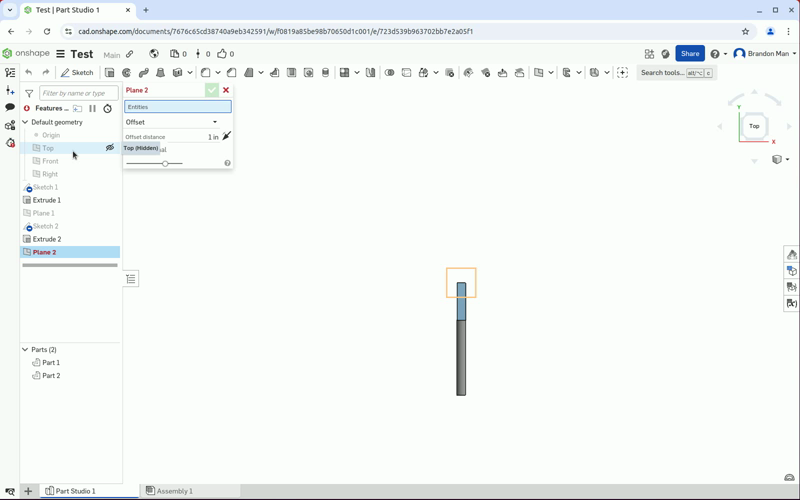
click(73, 150)
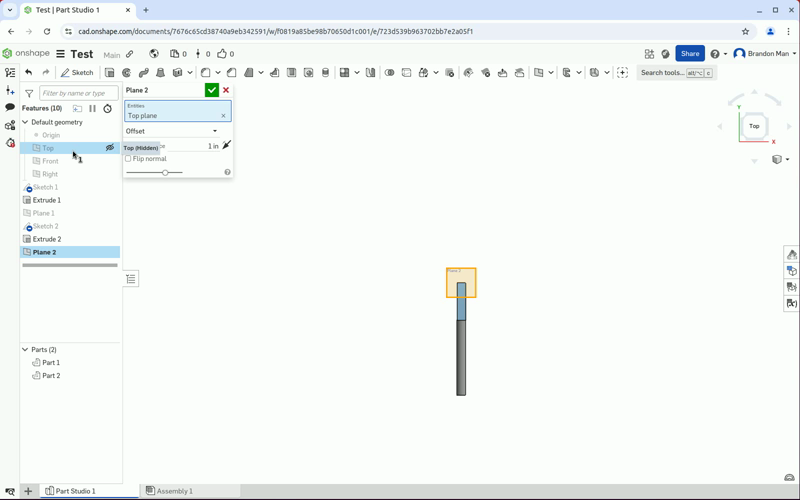
key(tab, 2)
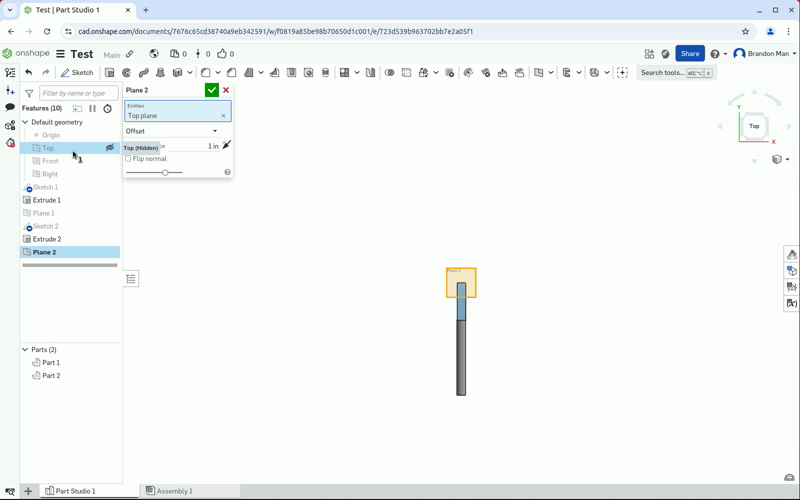
text(0.709)
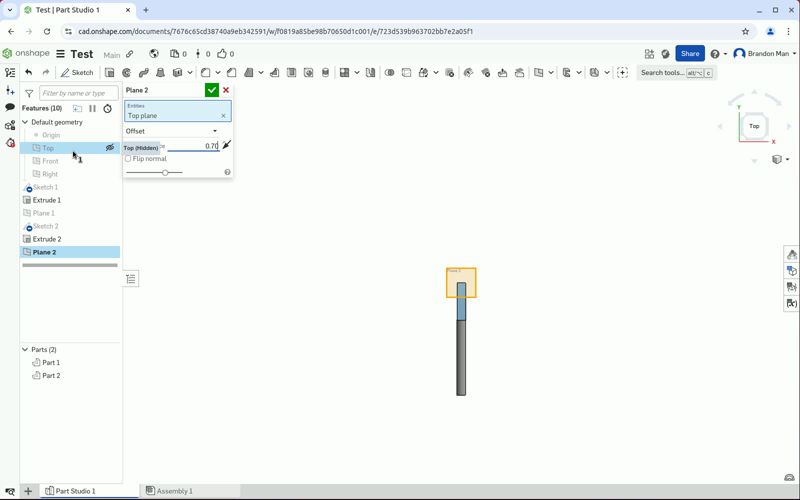
key(enter, 2)
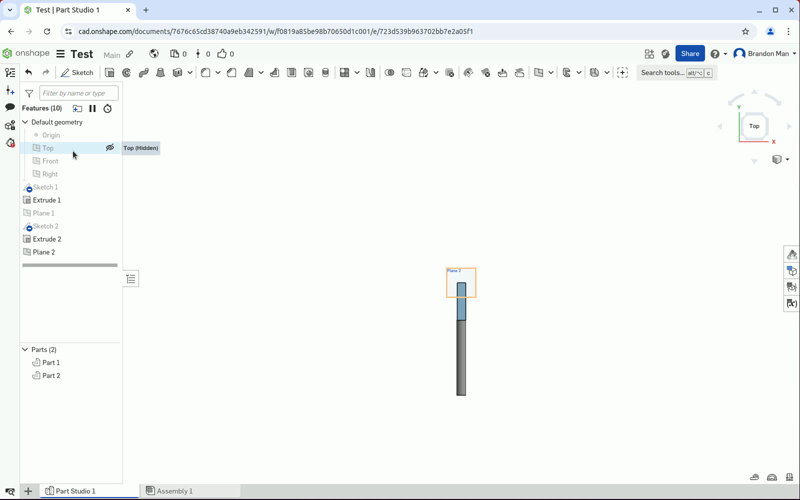
key(shift+s)
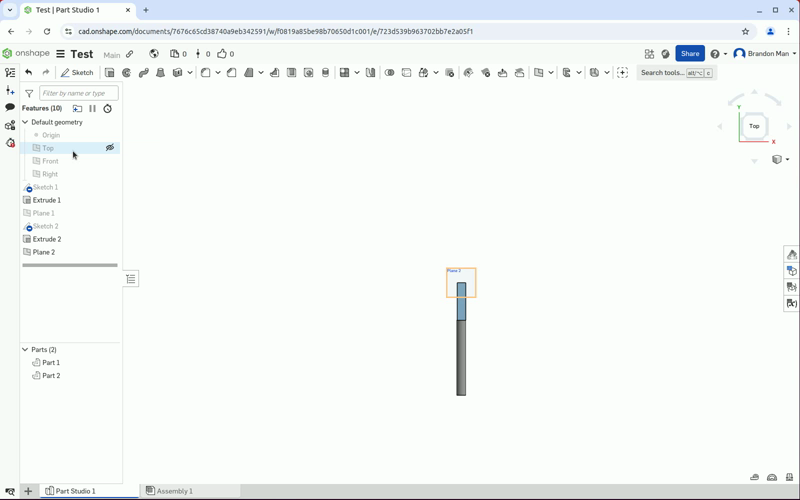
mouse_move(73, 254)
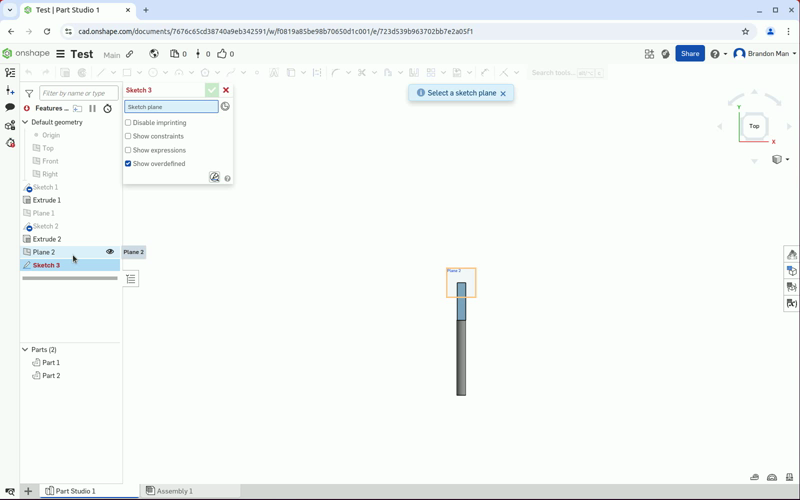
click(73, 254)
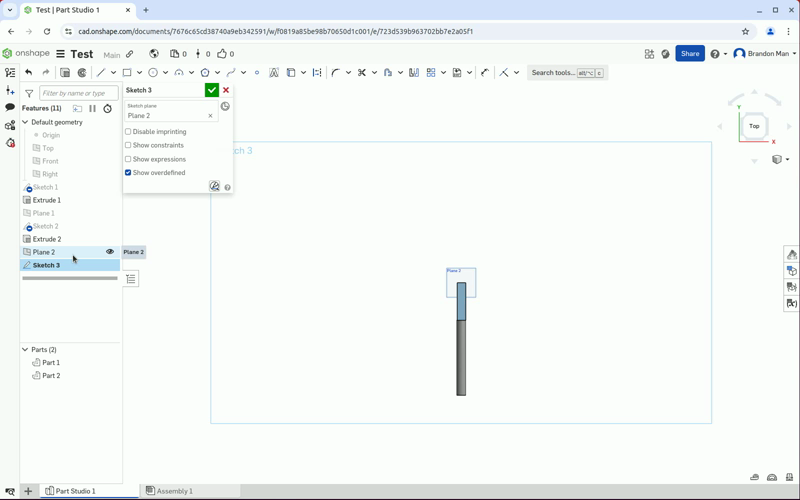
mouse_move(73, 352)
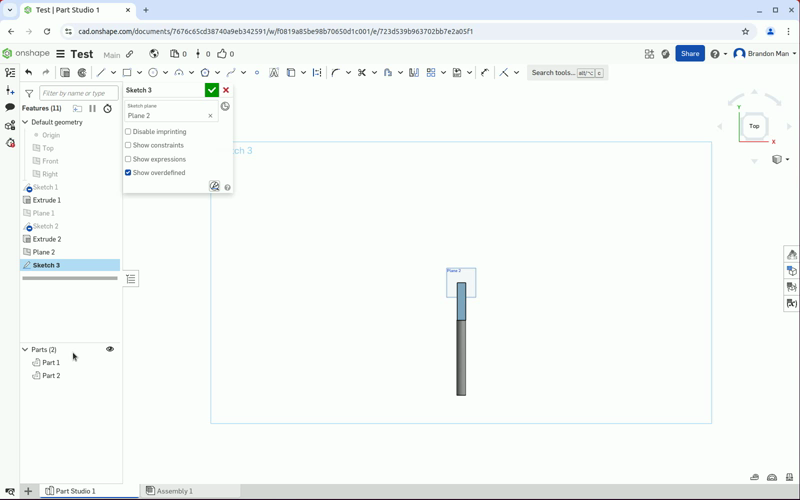
key(y)
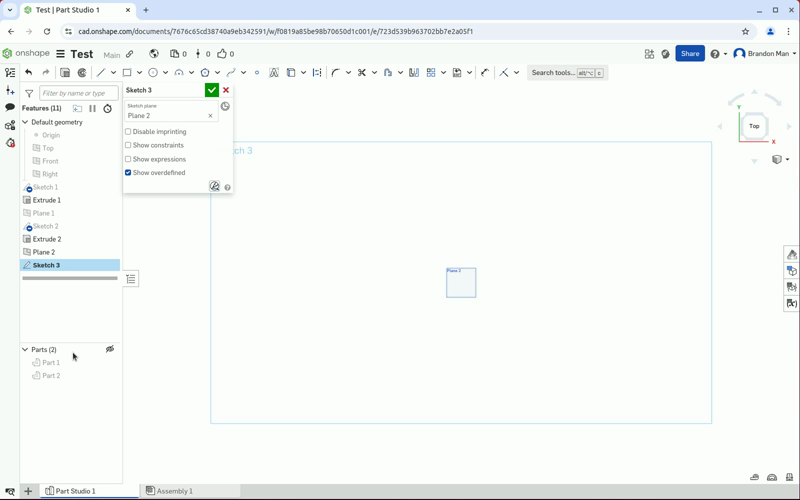
key(c)
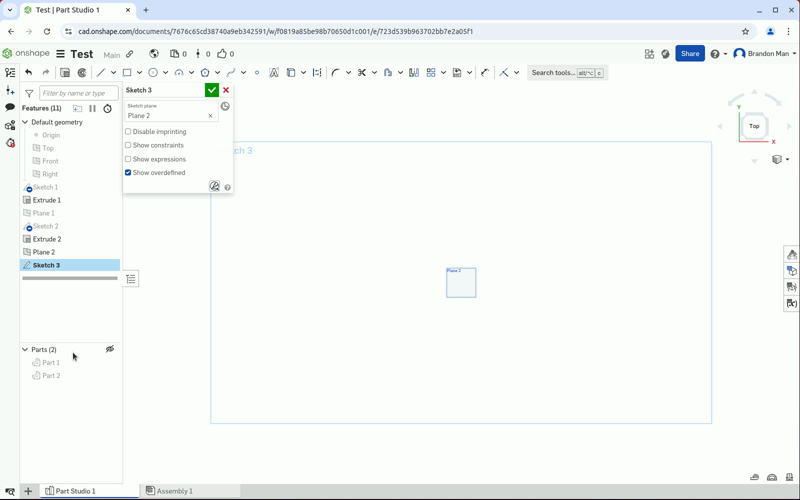
key_down(shift)
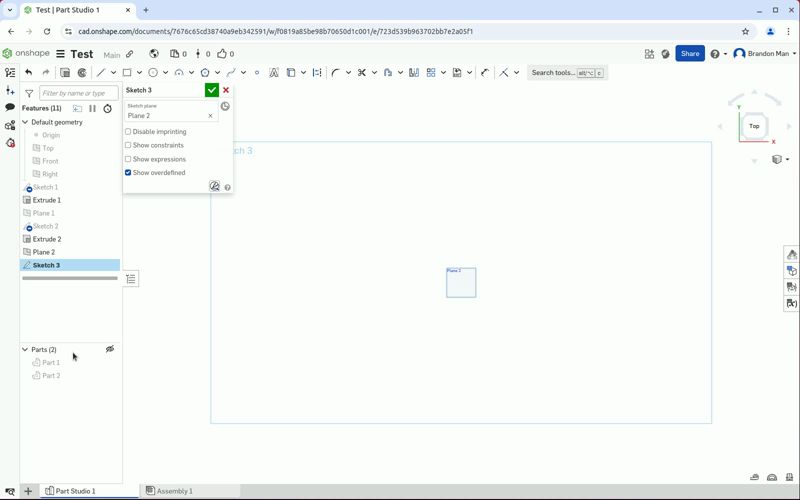
mouse_move(460, 290)
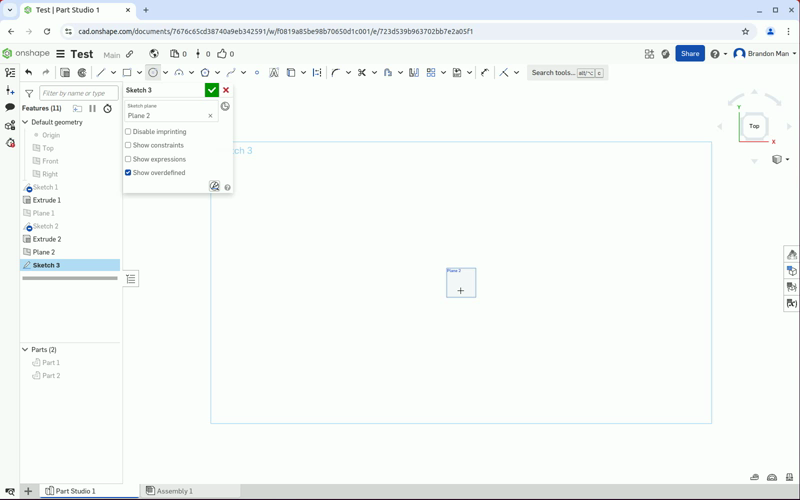
click(460, 290)
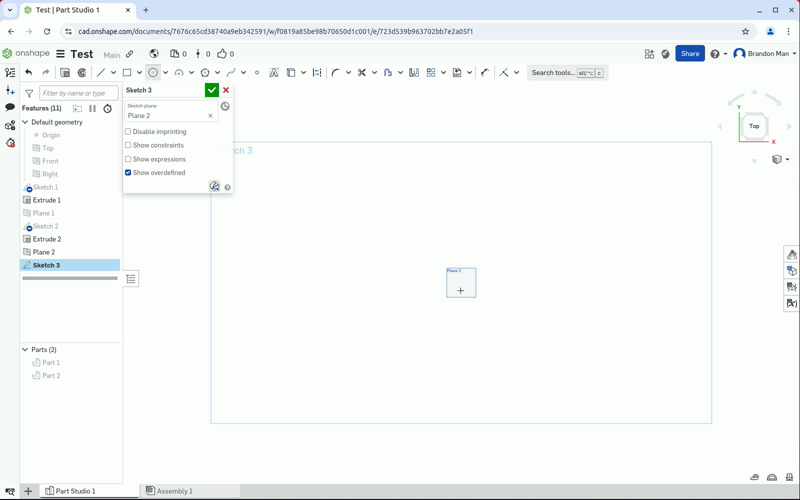
key_up(shift)
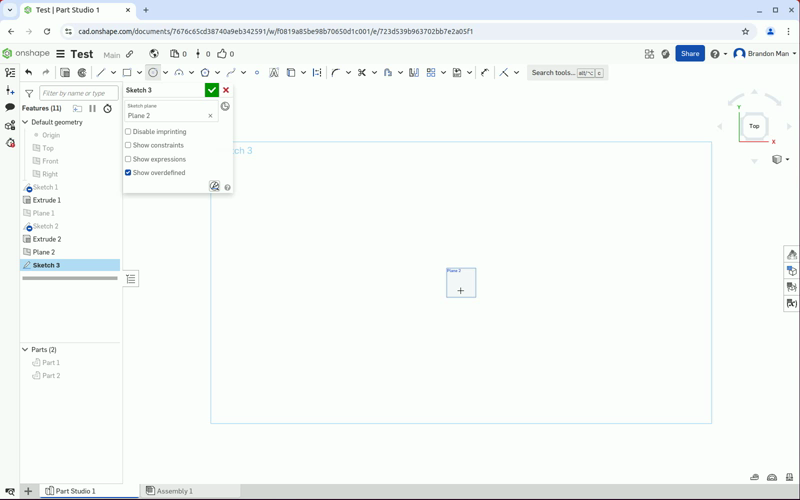
mouse_move(463, 290)
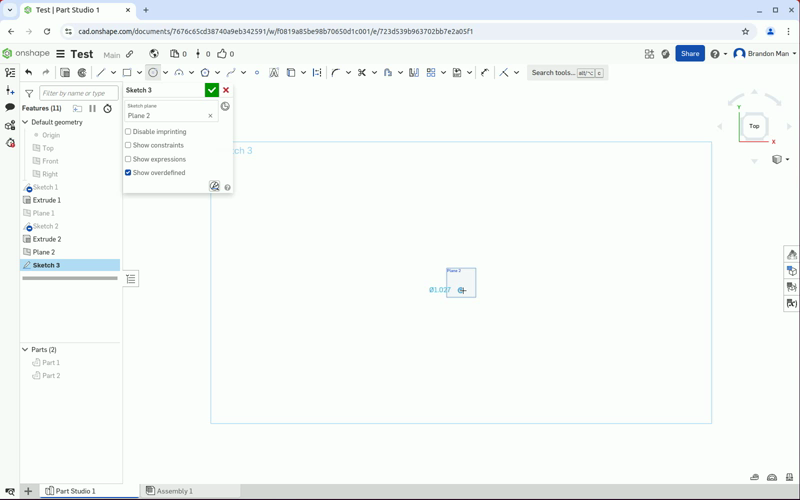
scroll(6)
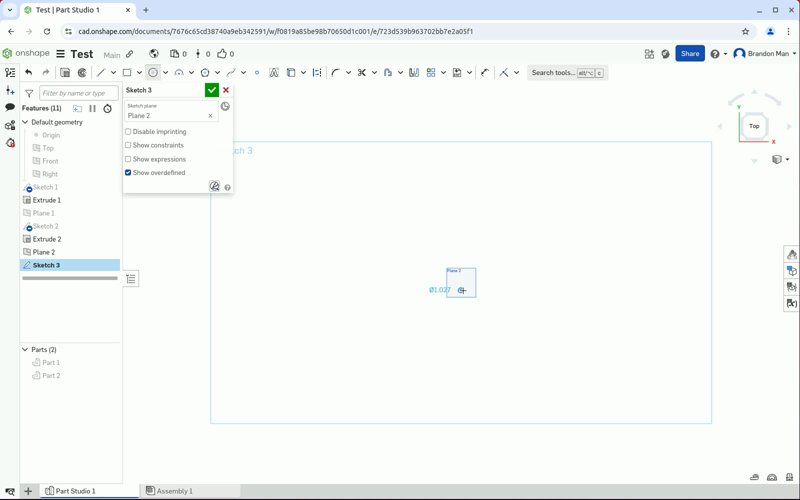
scroll(6)
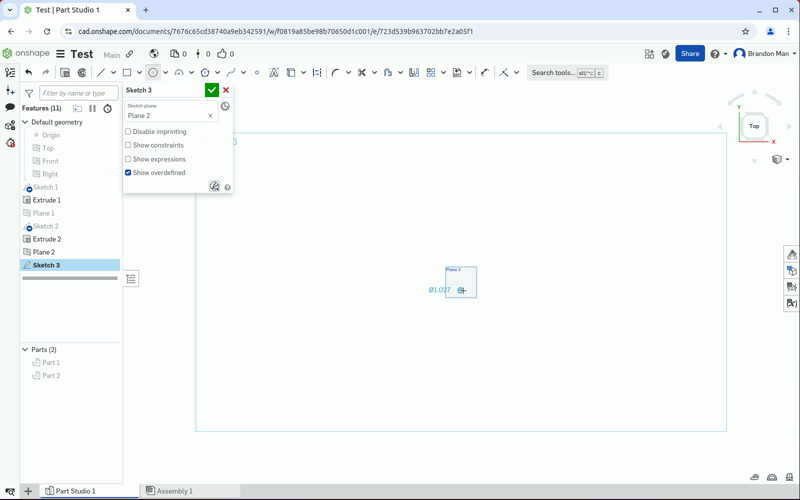
scroll(6)
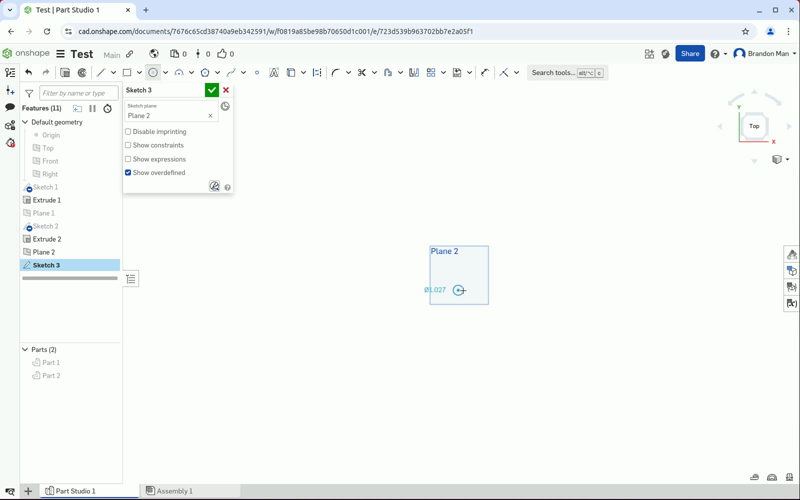
scroll(6)
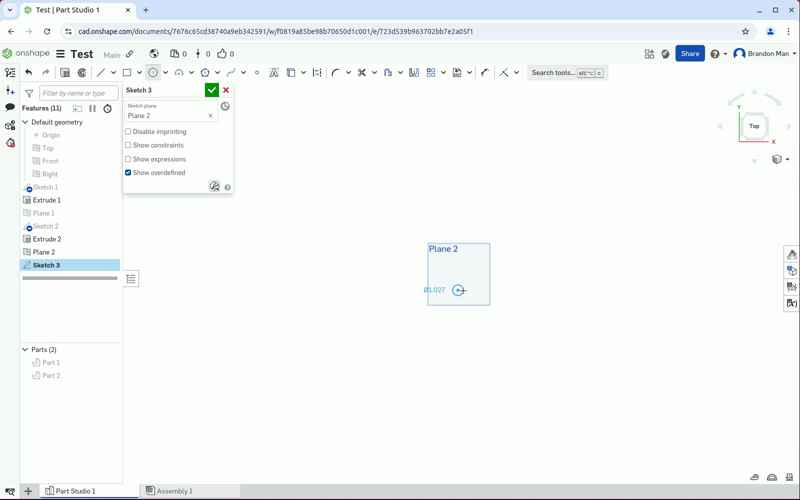
scroll(6)
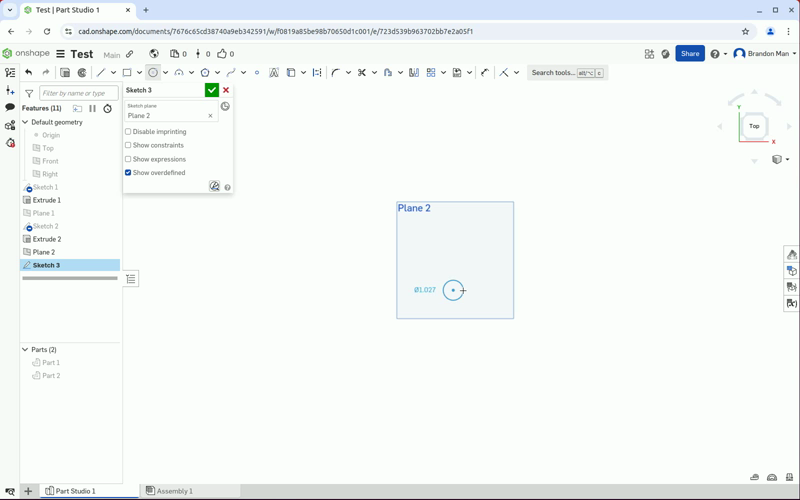
scroll(6)
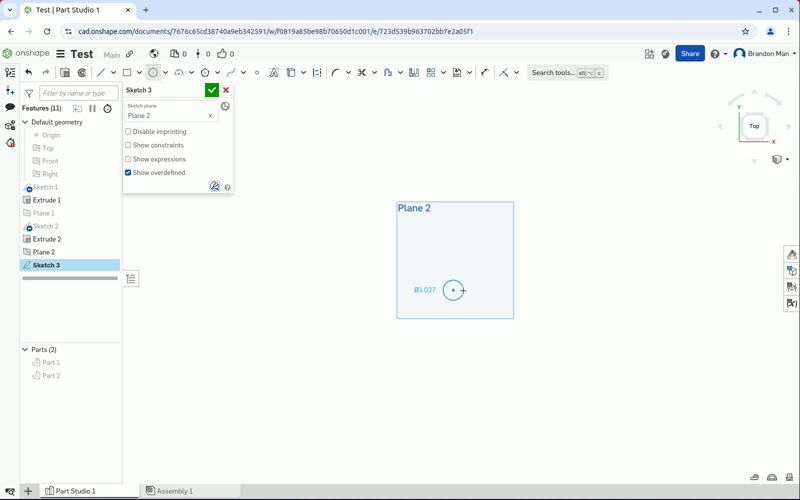
scroll(6)
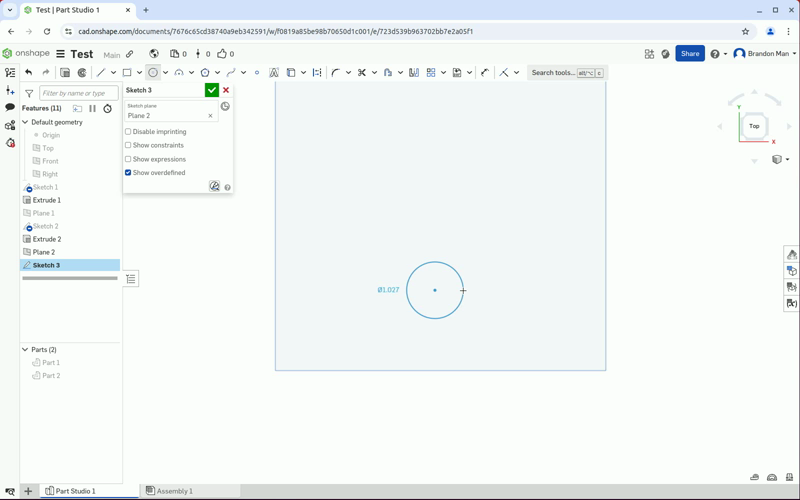
click(463, 290)
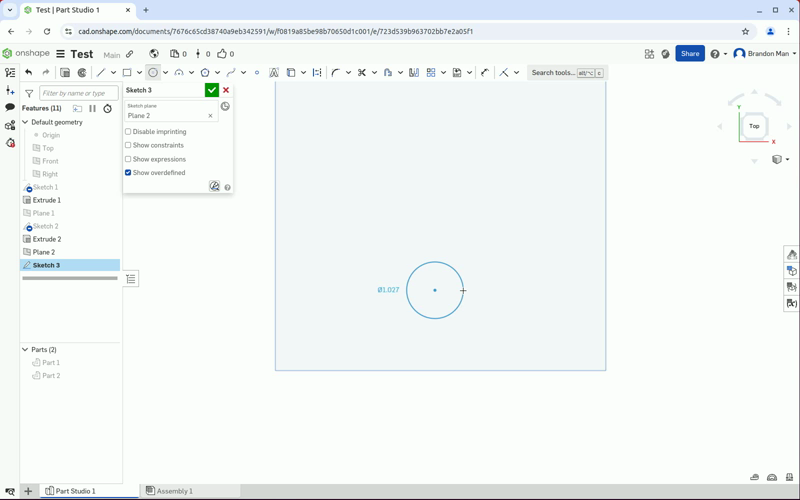
scroll(-6)
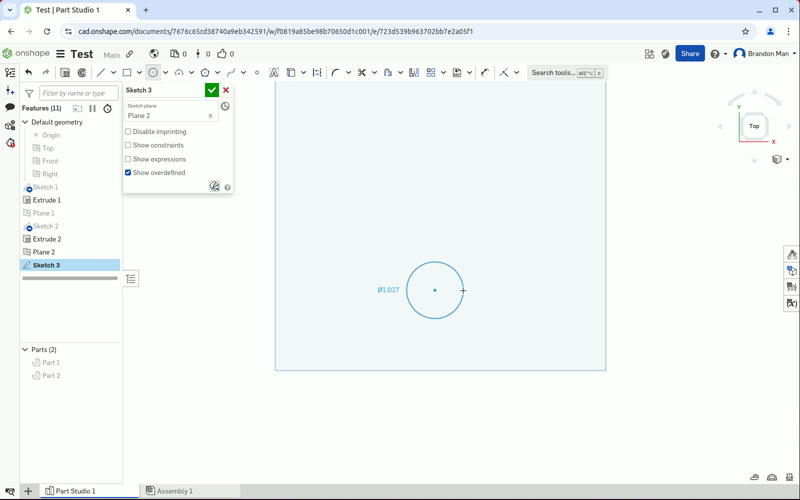
scroll(-6)
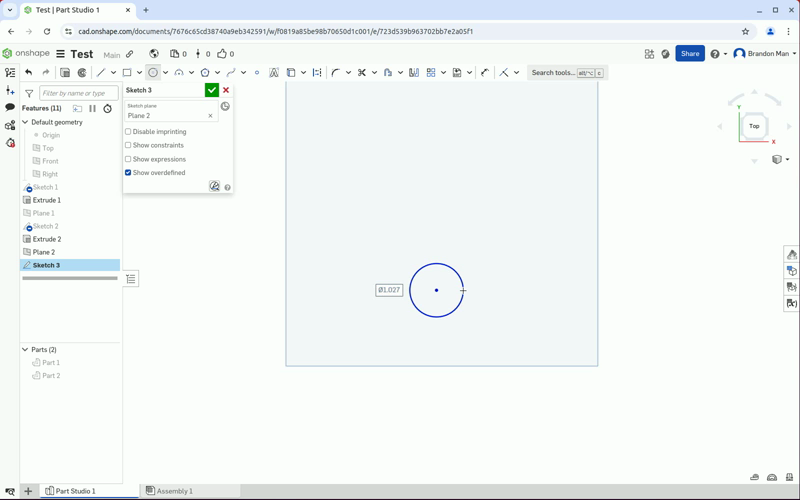
scroll(-6)
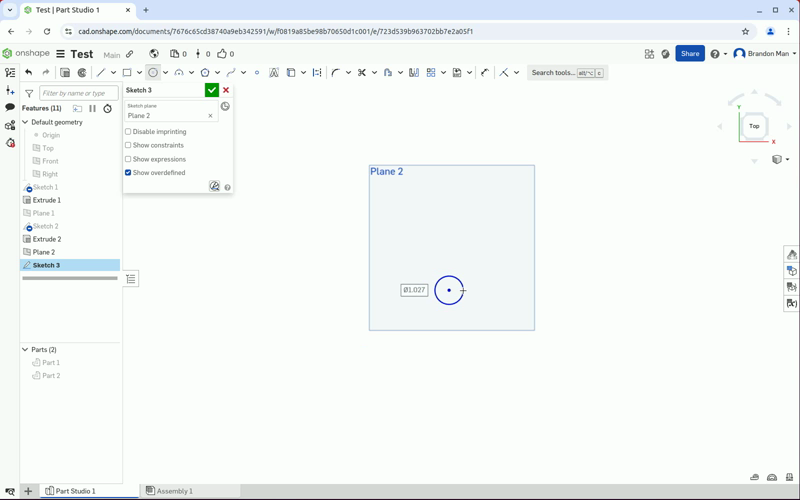
scroll(-6)
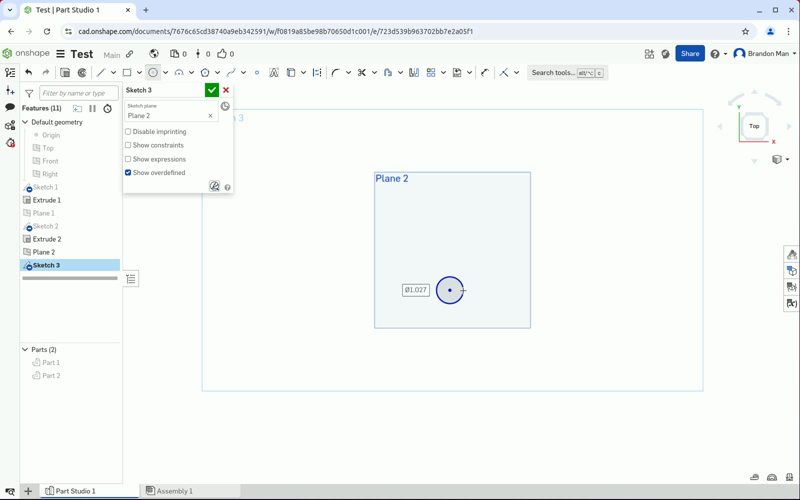
scroll(-6)
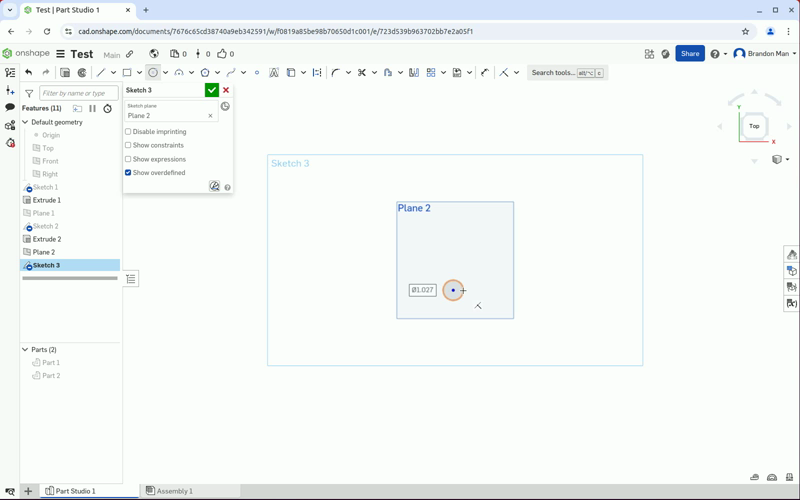
scroll(-6)
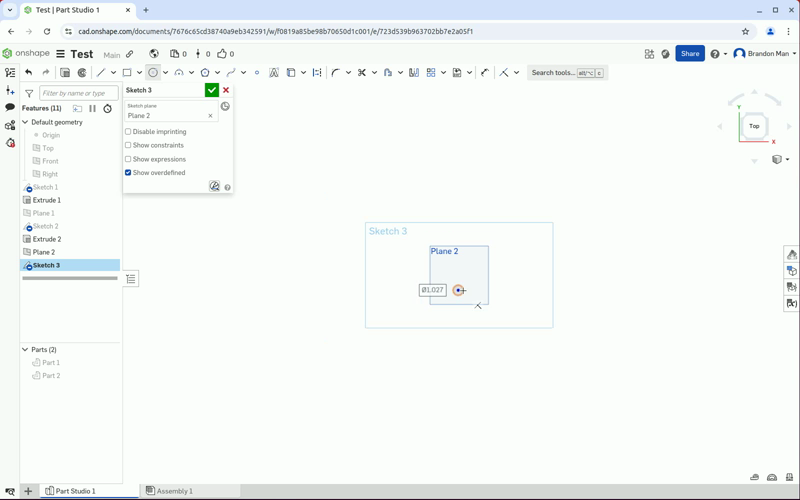
scroll(-6)
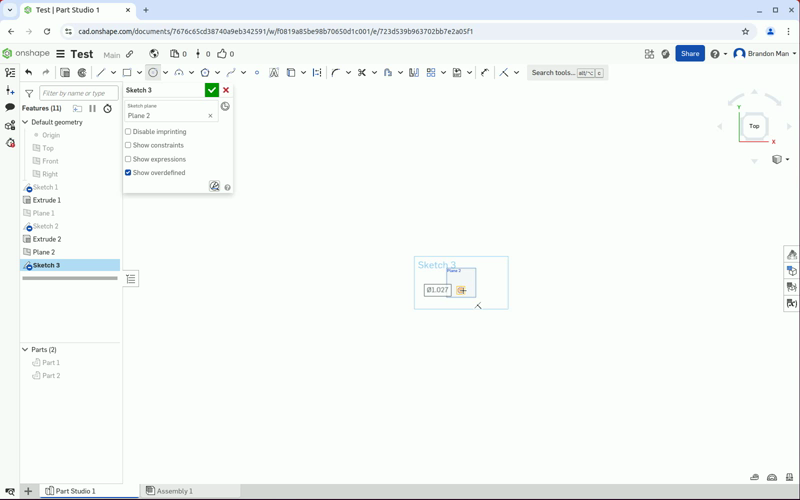
key(esc)
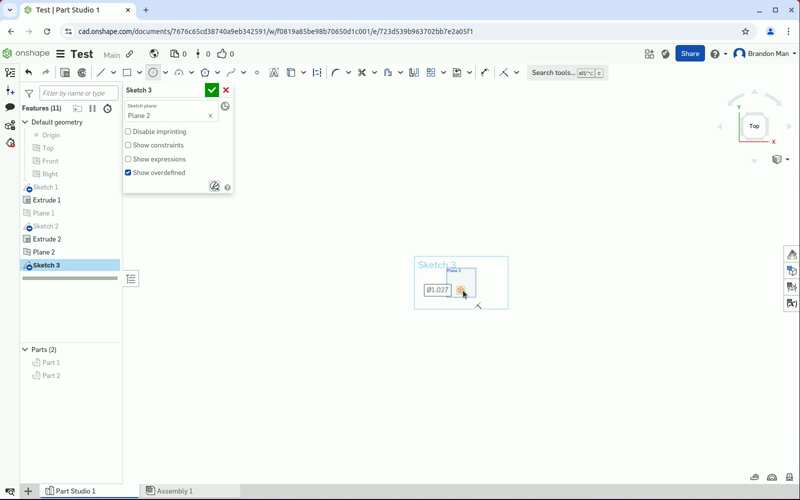
mouse_move(461, 288)
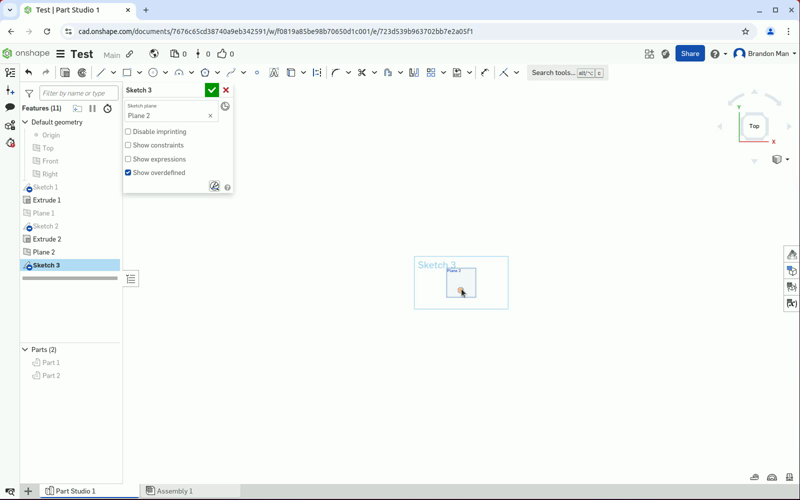
scroll(6)
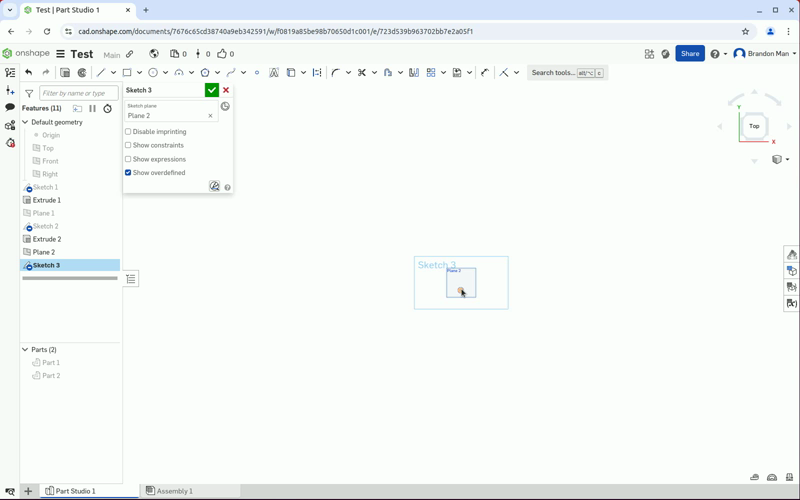
scroll(6)
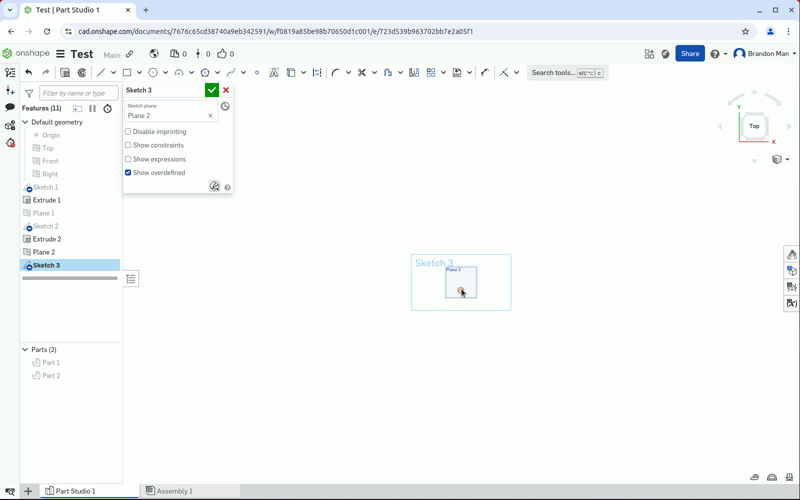
scroll(6)
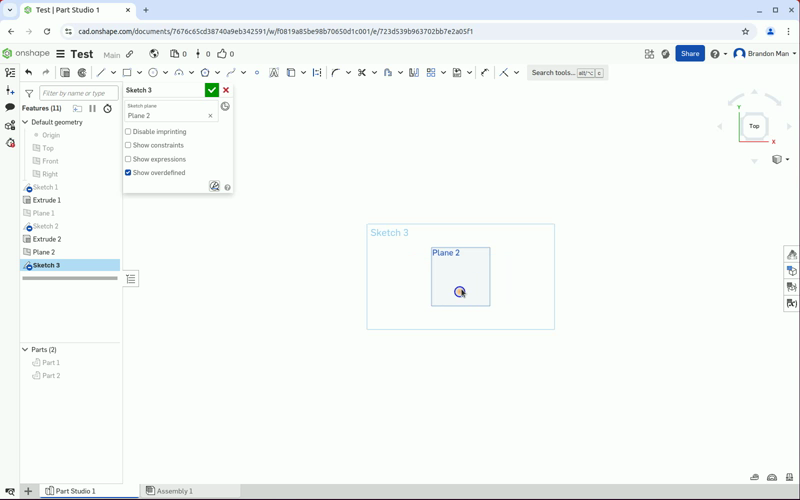
scroll(6)
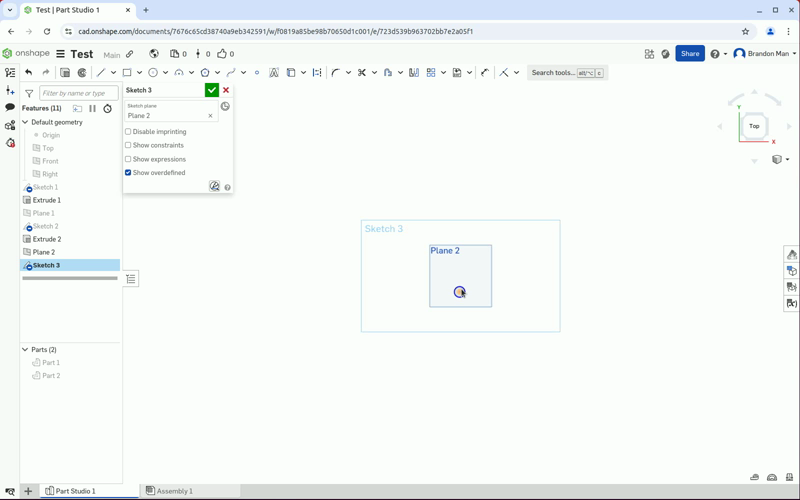
scroll(6)
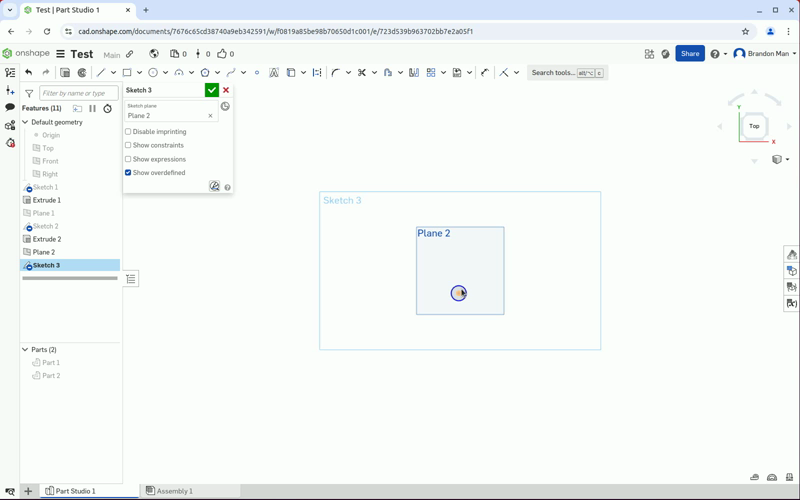
scroll(6)
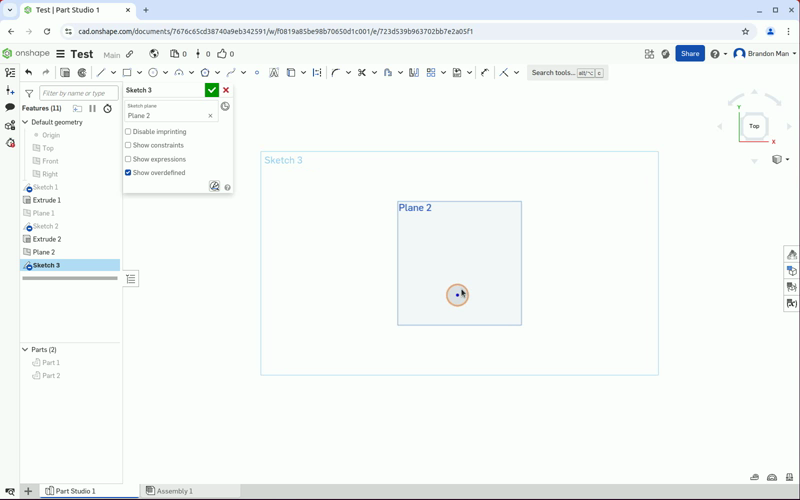
scroll(6)
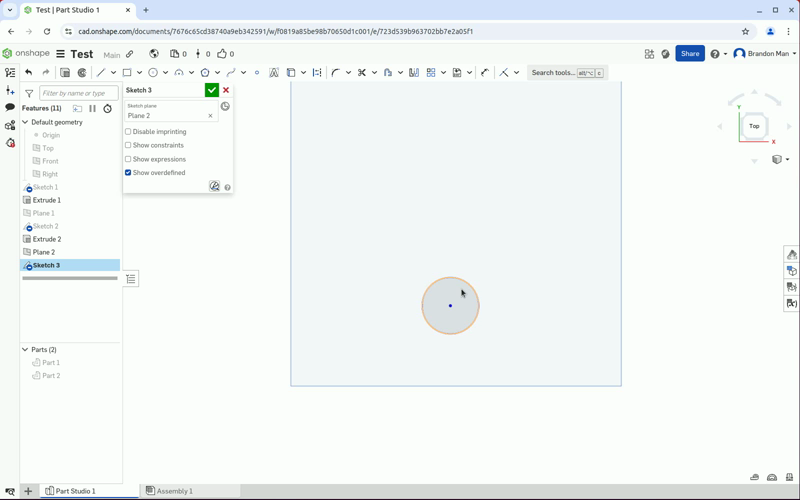
click(461, 288)
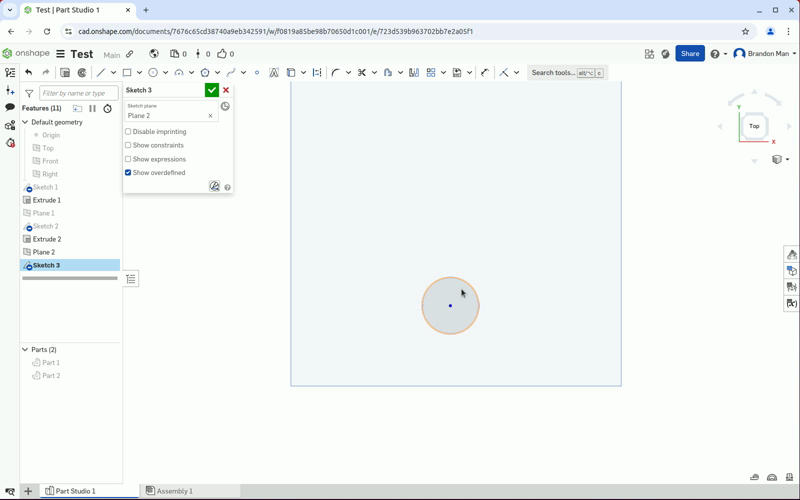
scroll(-6)
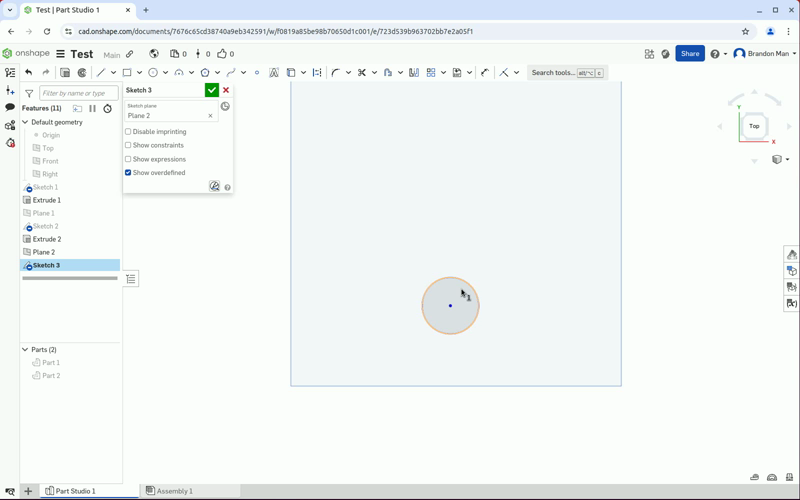
scroll(-6)
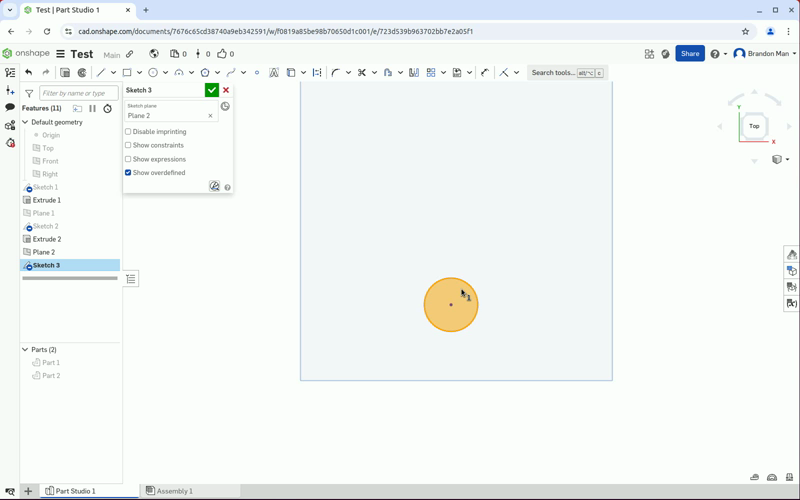
scroll(-6)
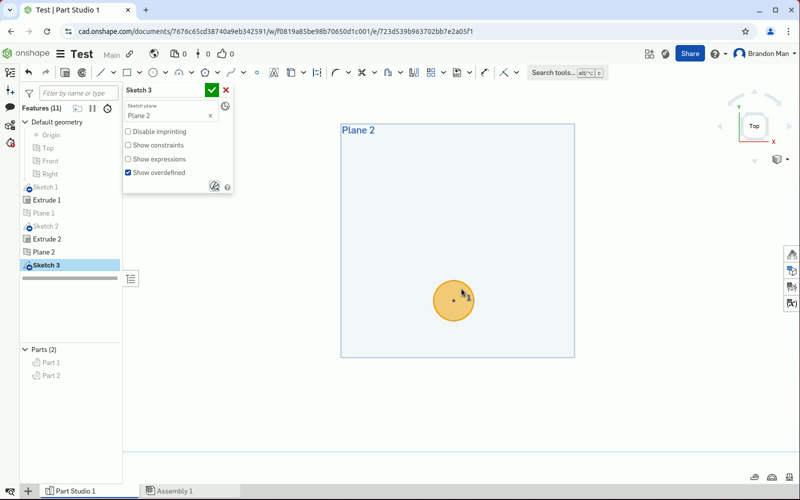
scroll(-6)
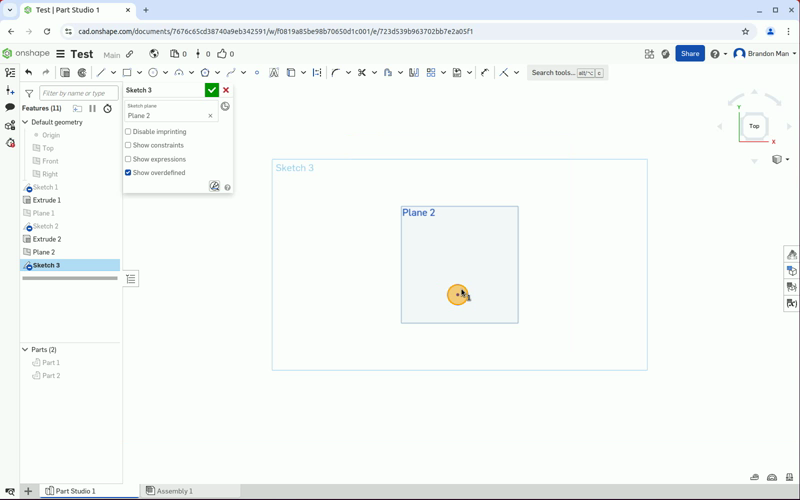
scroll(-6)
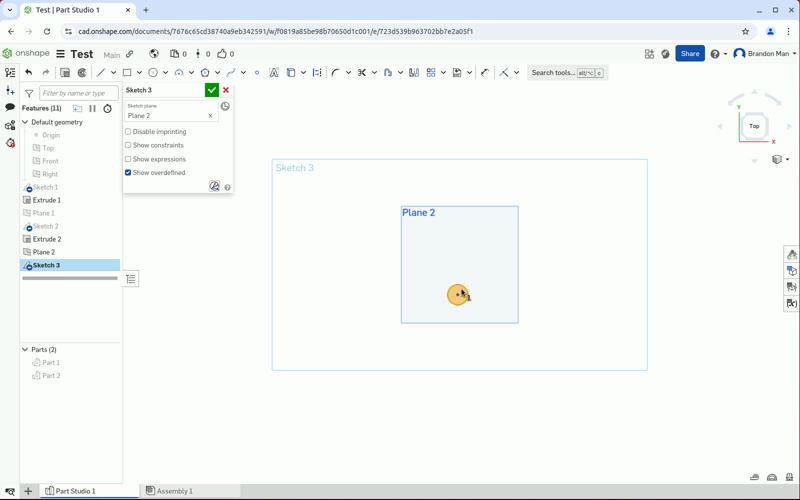
scroll(-6)
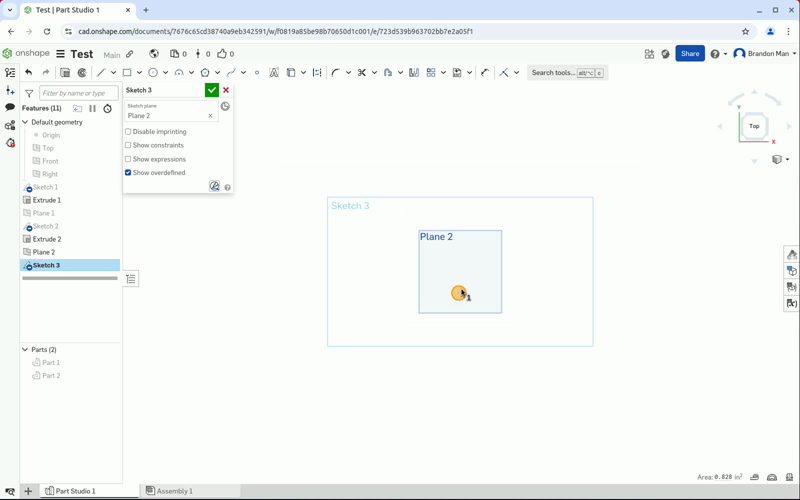
scroll(-6)
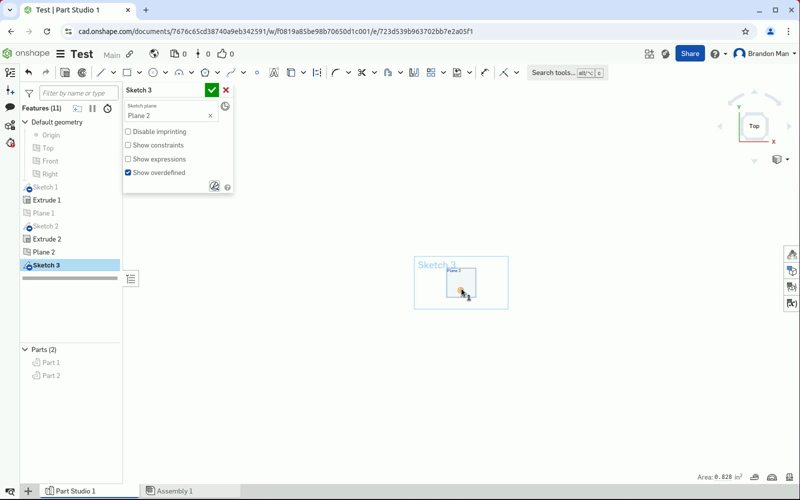
mouse_move(73, 352)
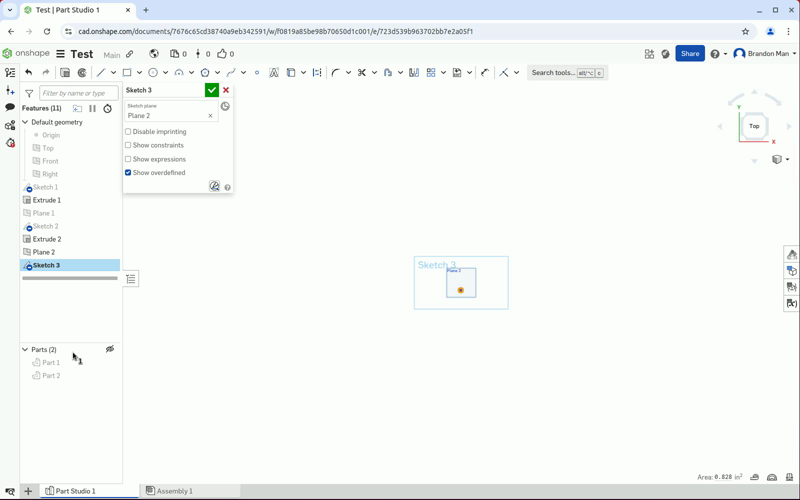
key(shift+y)
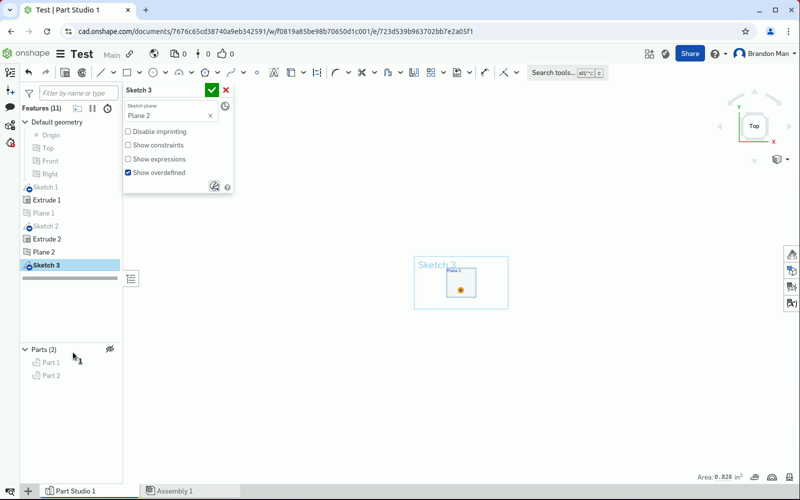
key(shift+e)
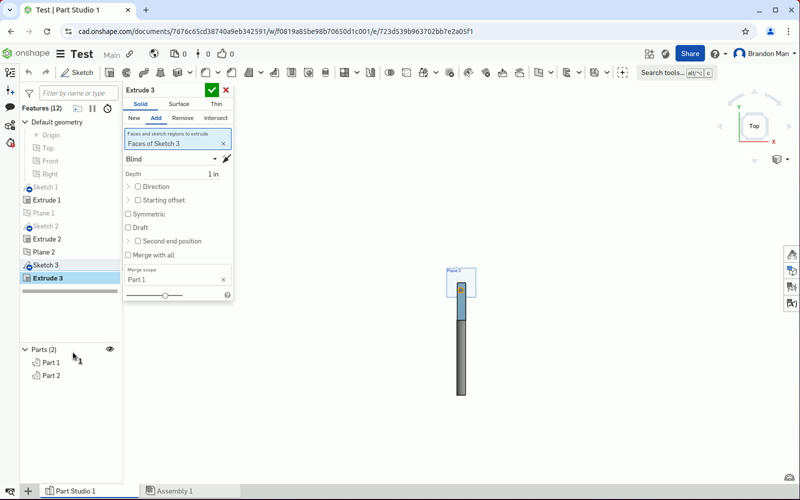
mouse_move(143, 106)
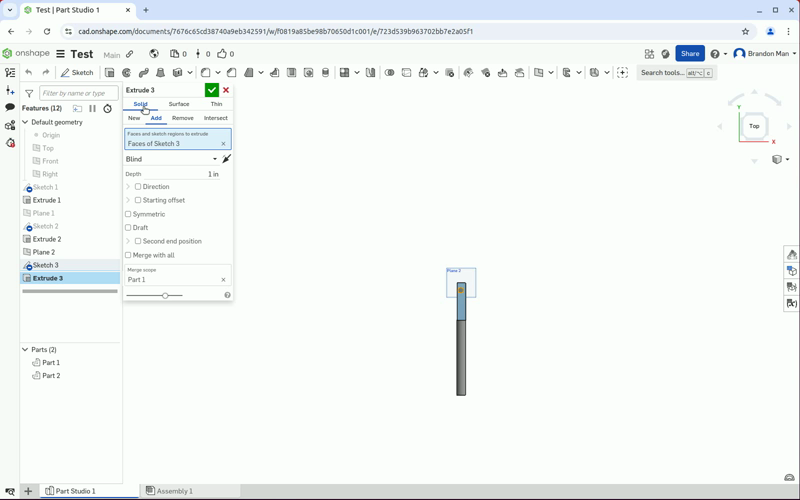
click(143, 106)
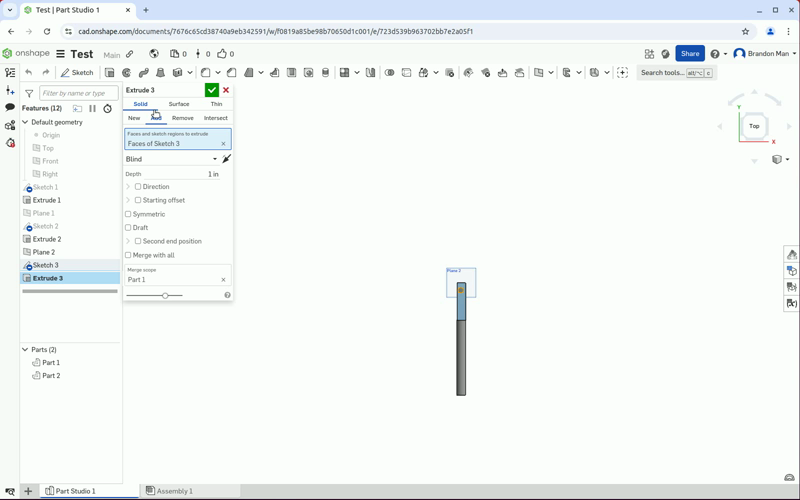
mouse_move(186, 120)
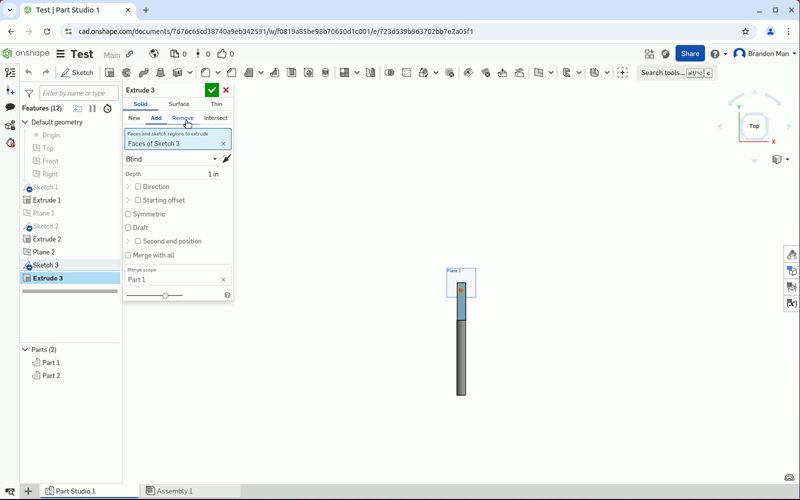
click(186, 120)
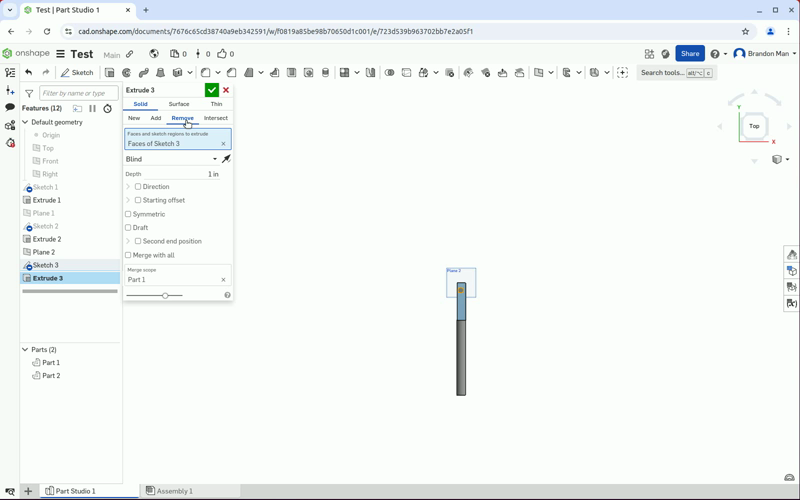
key(tab, 4)
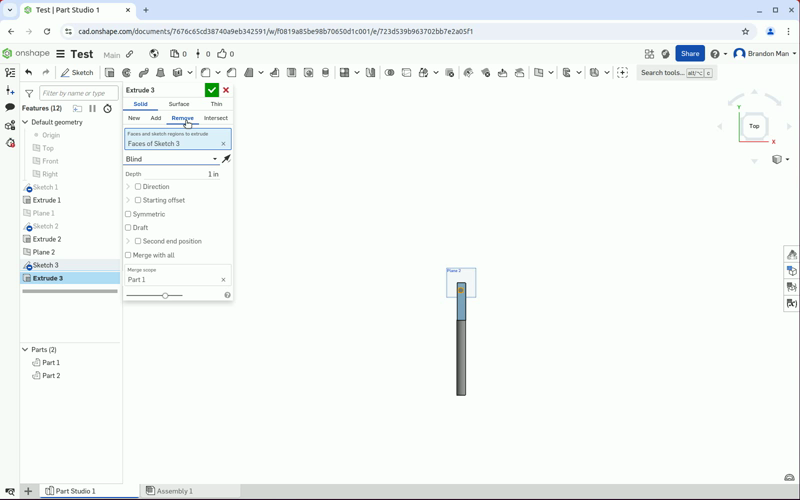
text(7.703)
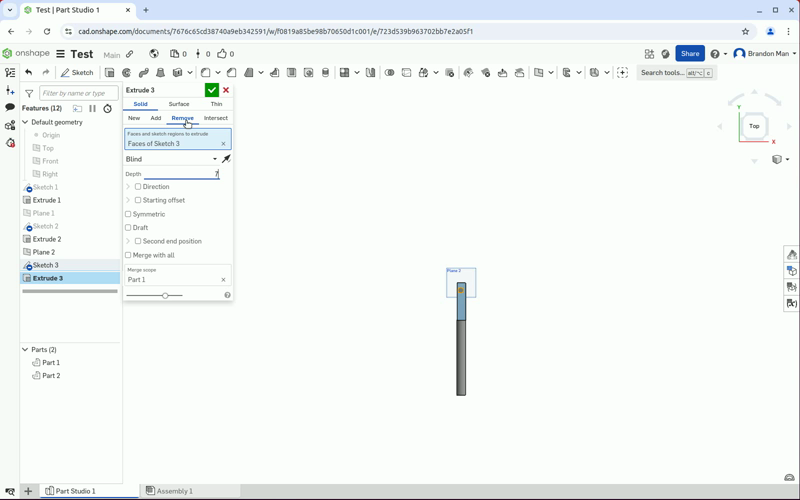
key(tab, 6)
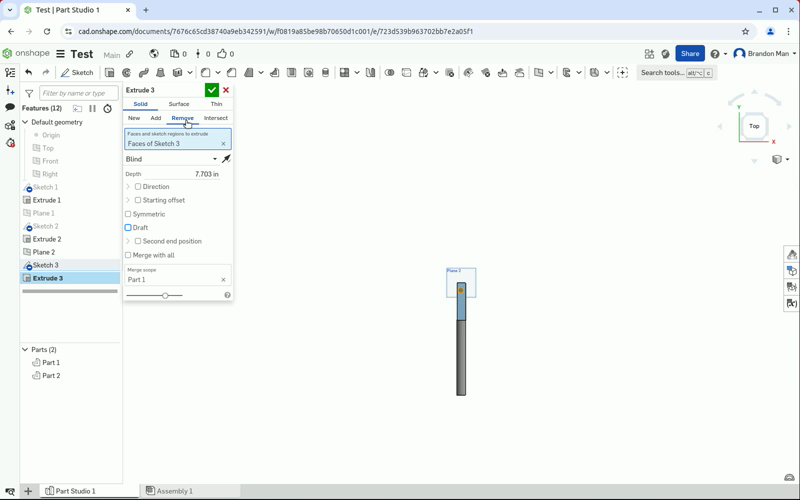
key(space)
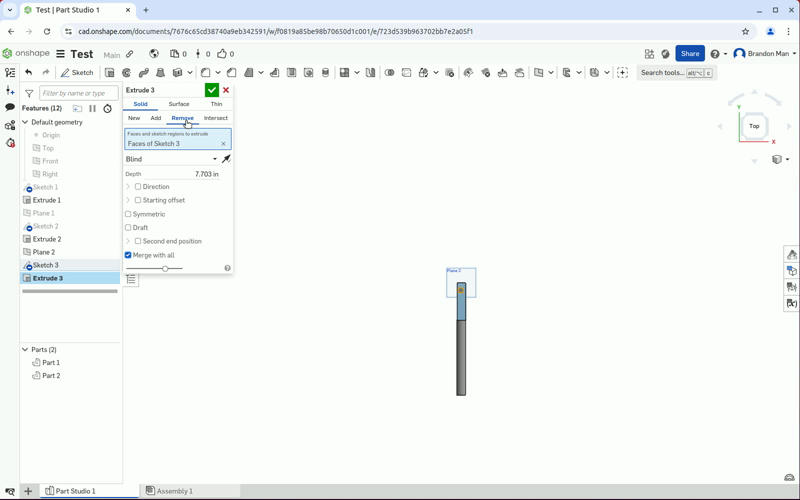
key(enter)
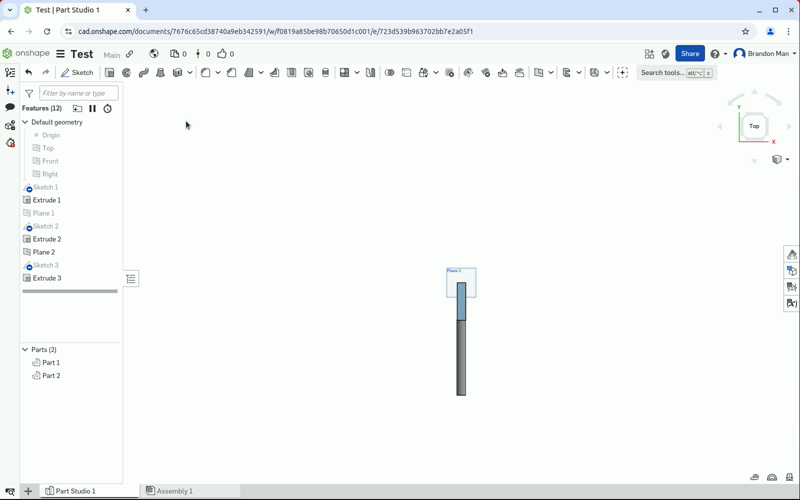
key(shift+h)
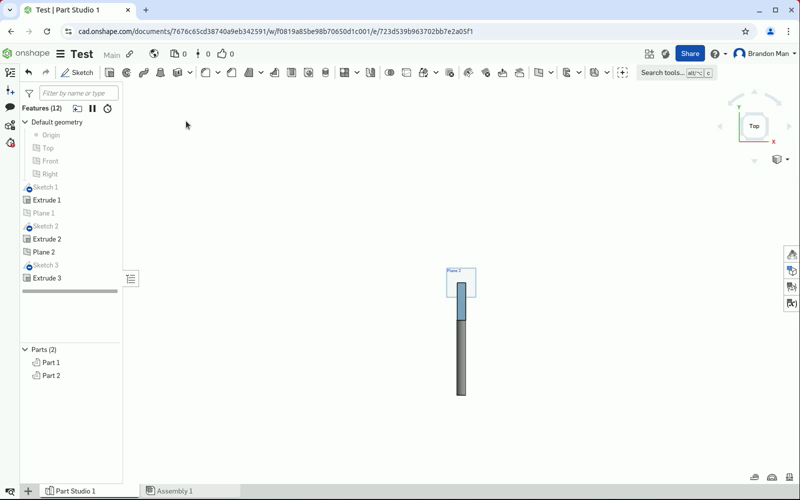
key(shift+h)
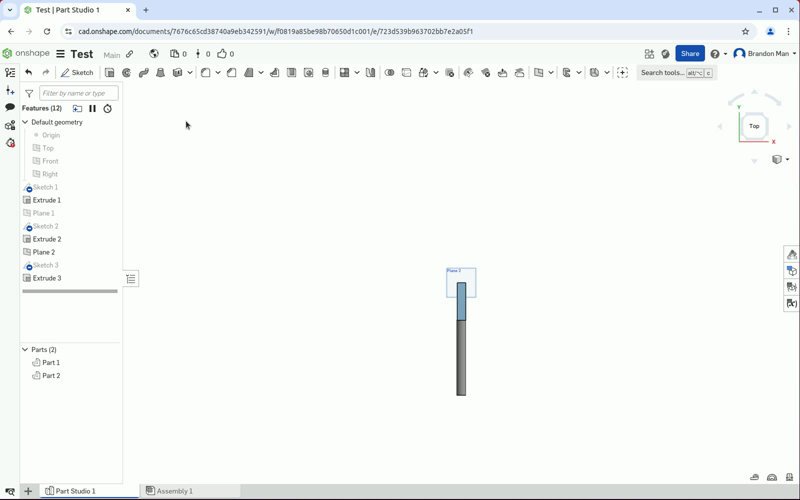
mouse_move(73, 189)
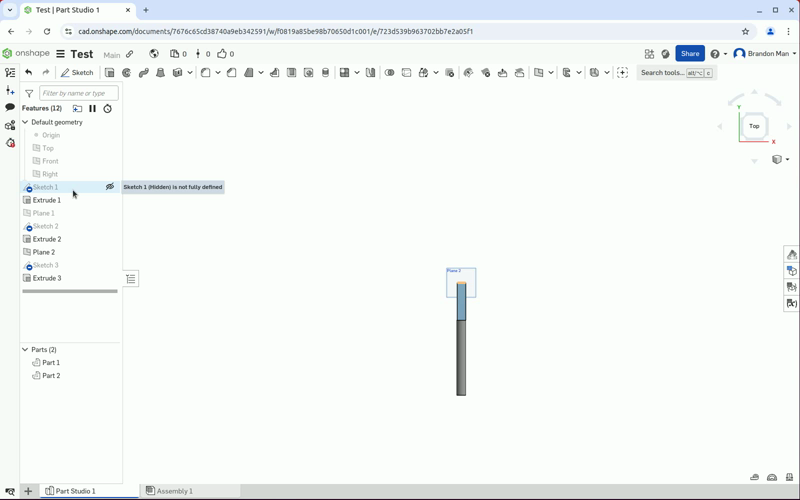
click(73, 189)
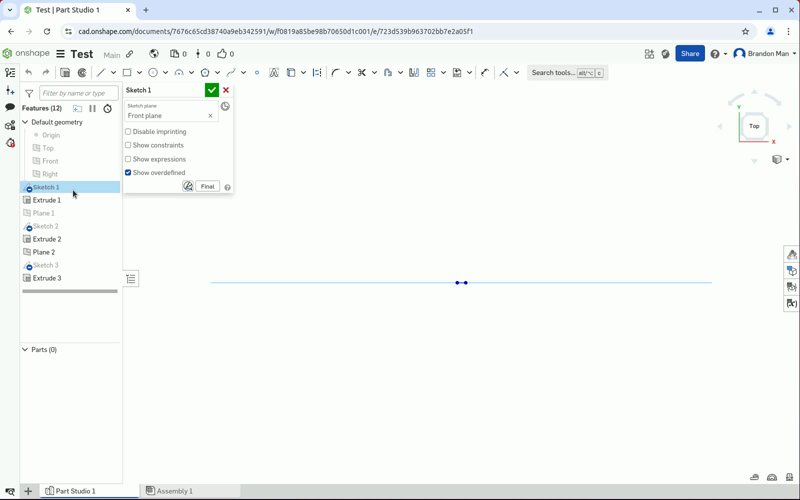
mouse_move(229, 92)
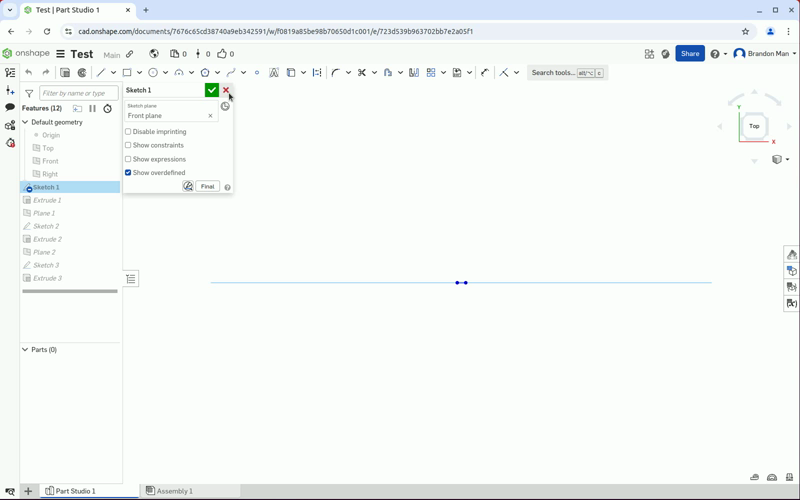
click(229, 92)
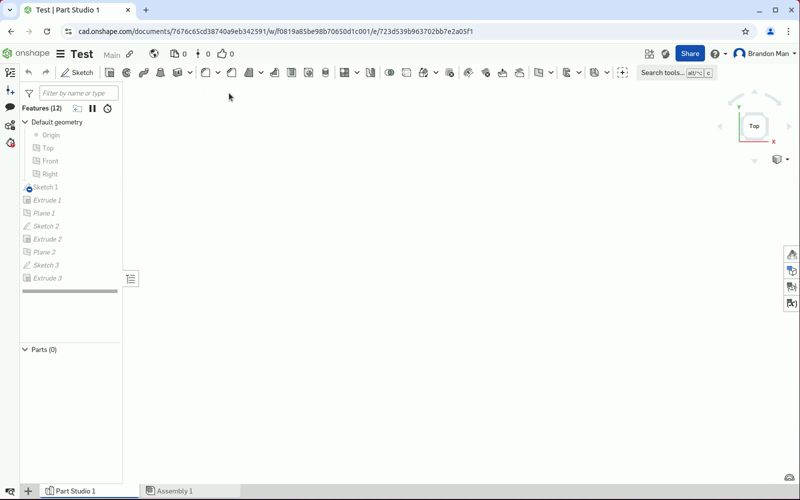
key(shift+s)
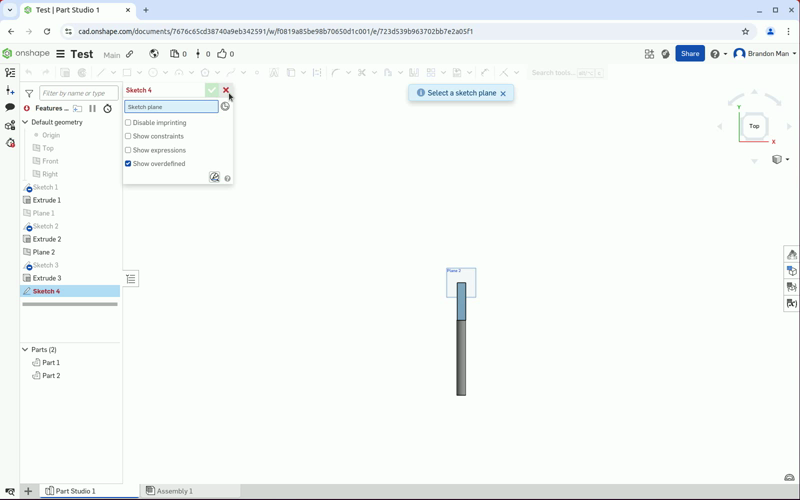
mouse_move(73, 254)
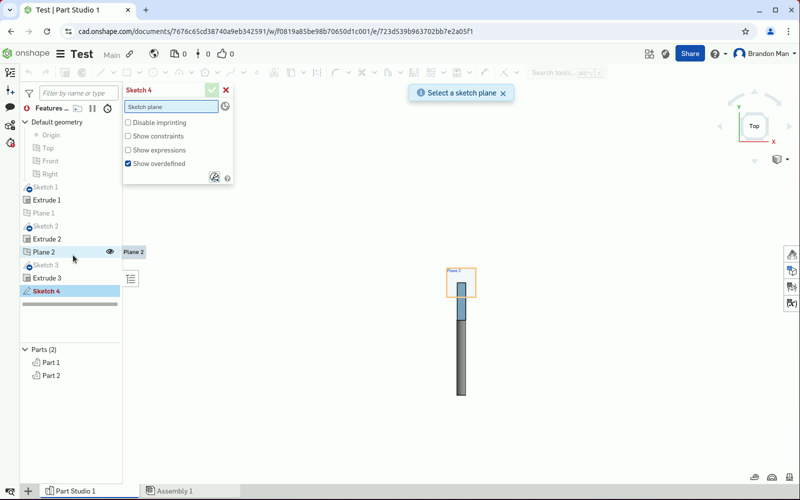
click(73, 254)
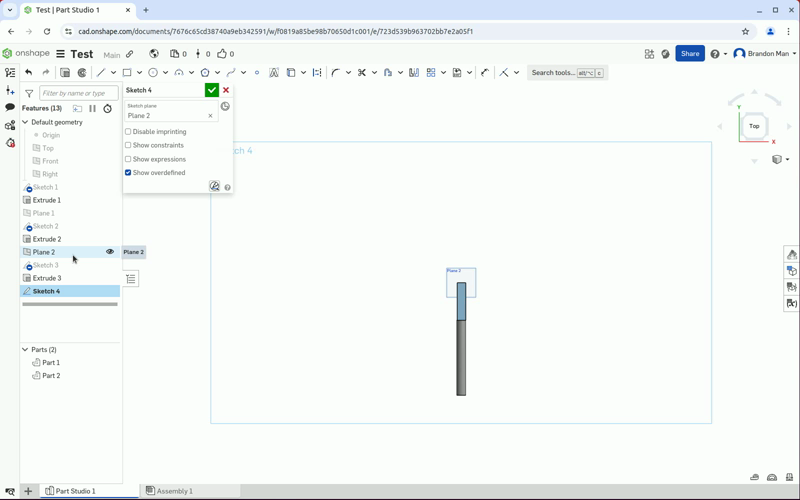
mouse_move(73, 352)
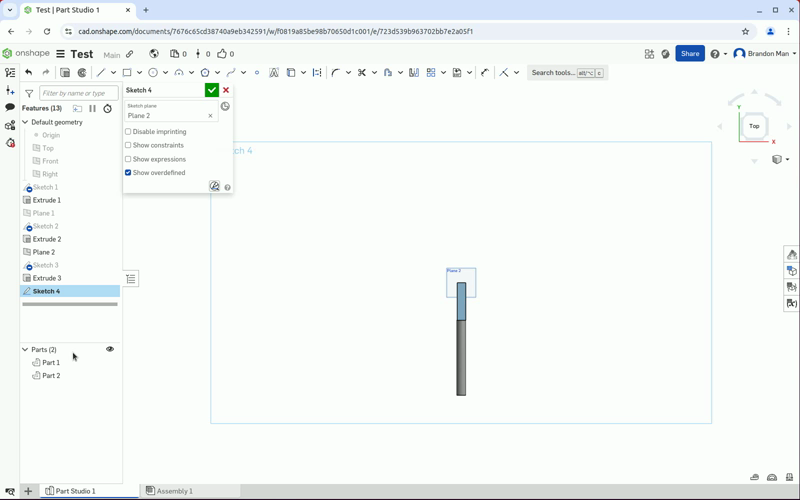
key(y)
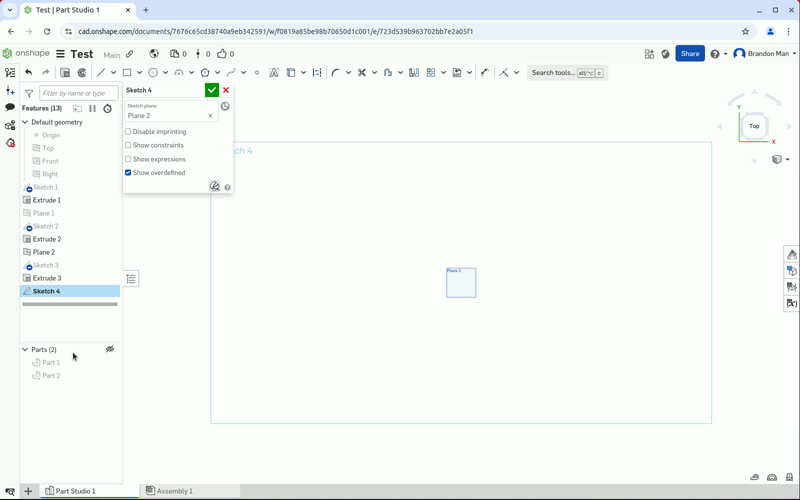
key(c)
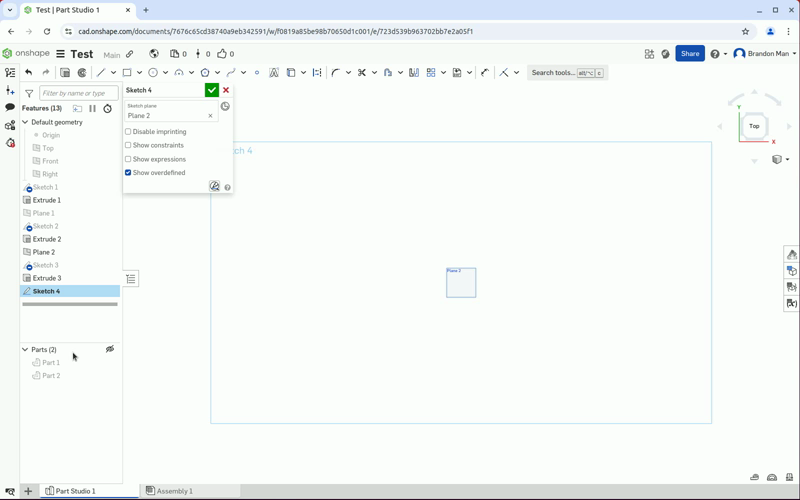
key_down(shift)
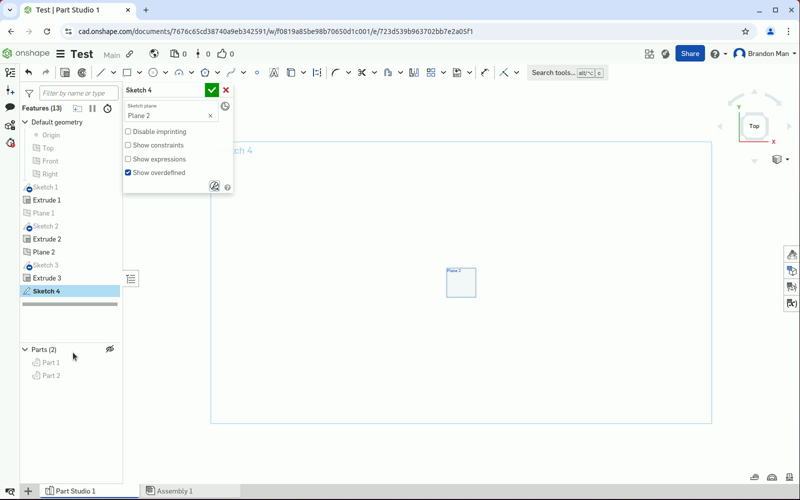
mouse_move(460, 313)
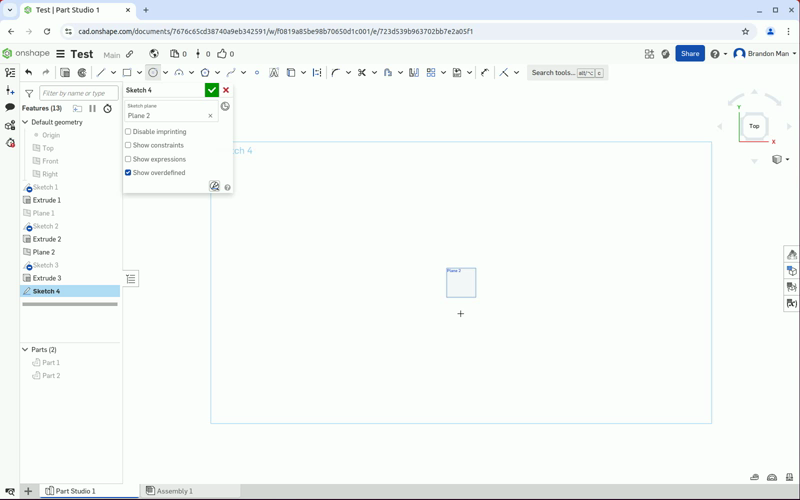
click(460, 313)
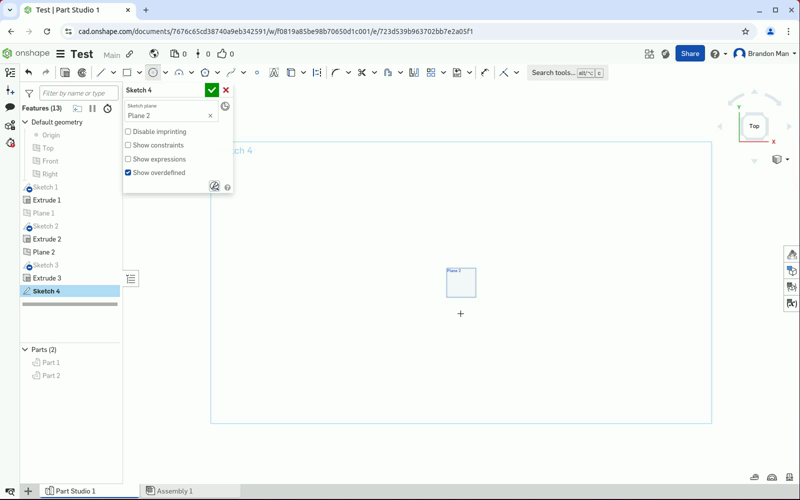
key_up(shift)
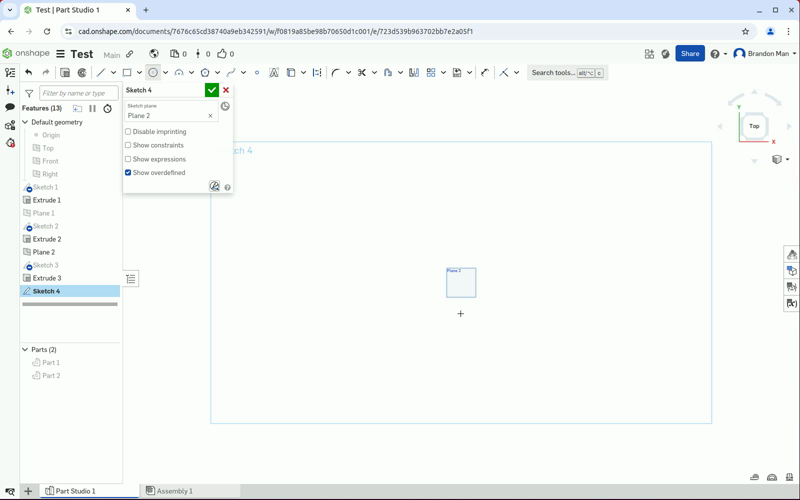
mouse_move(463, 313)
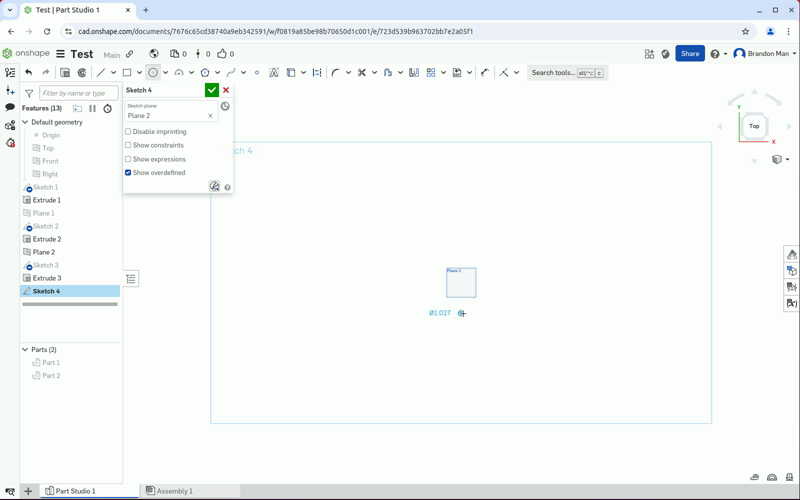
scroll(6)
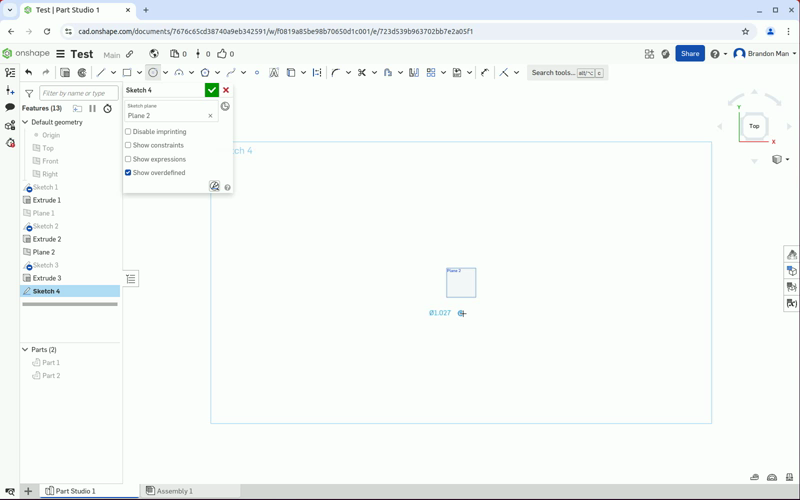
scroll(6)
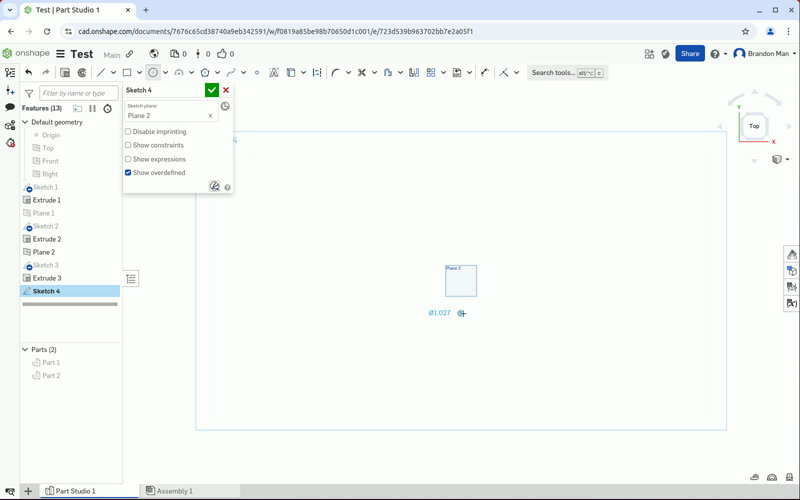
scroll(6)
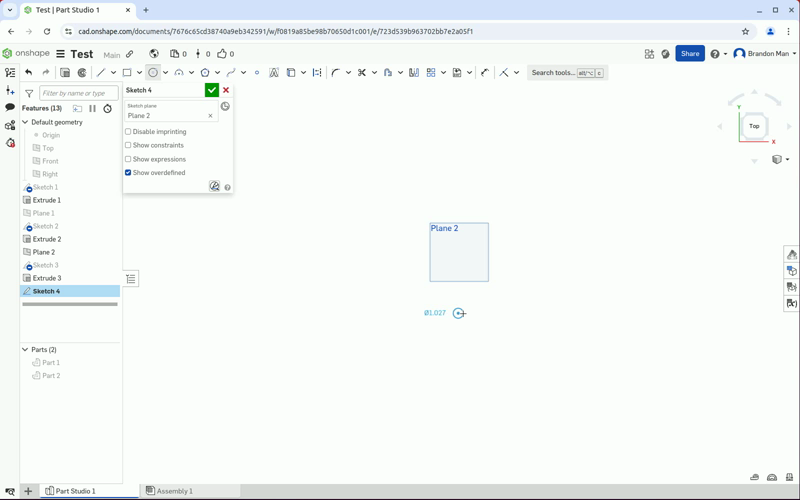
scroll(6)
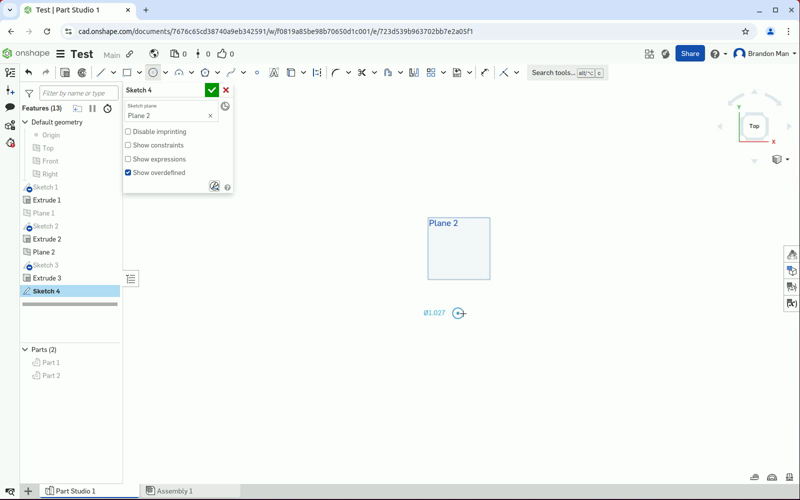
scroll(6)
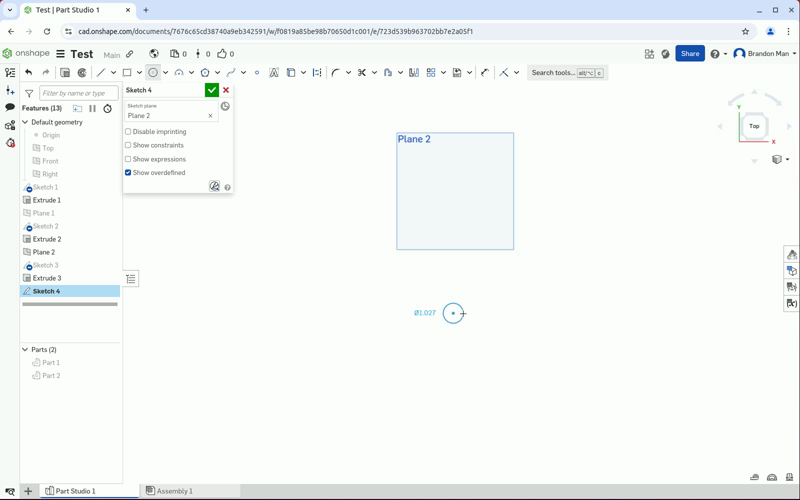
scroll(6)
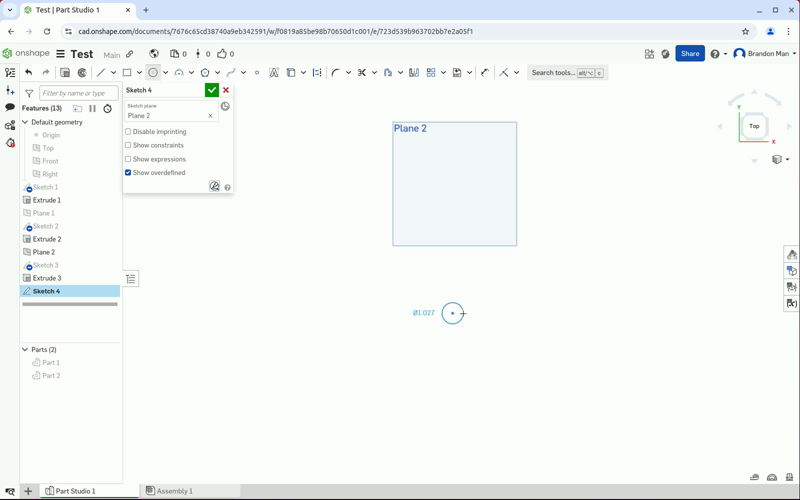
scroll(6)
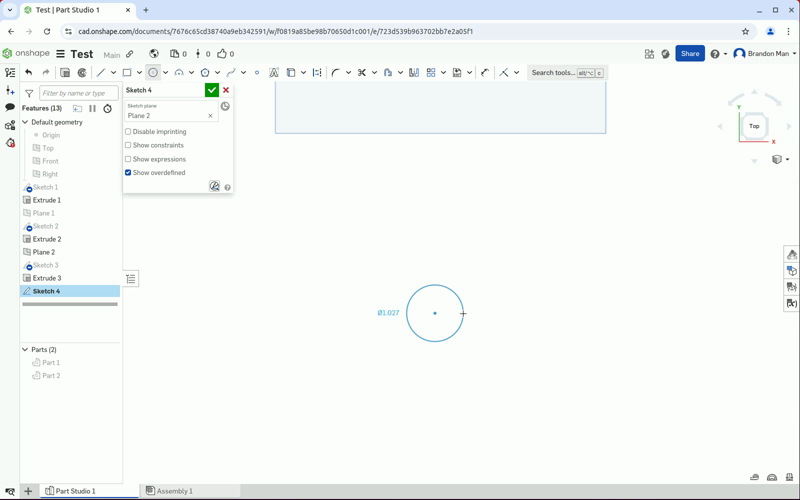
click(463, 313)
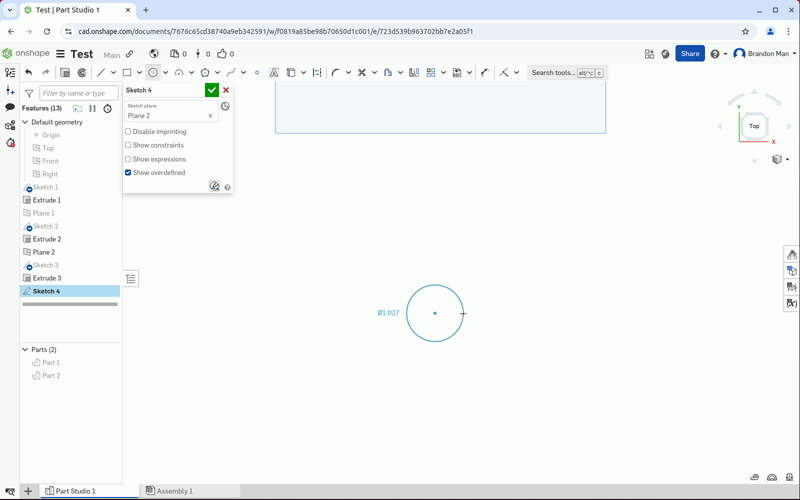
scroll(-6)
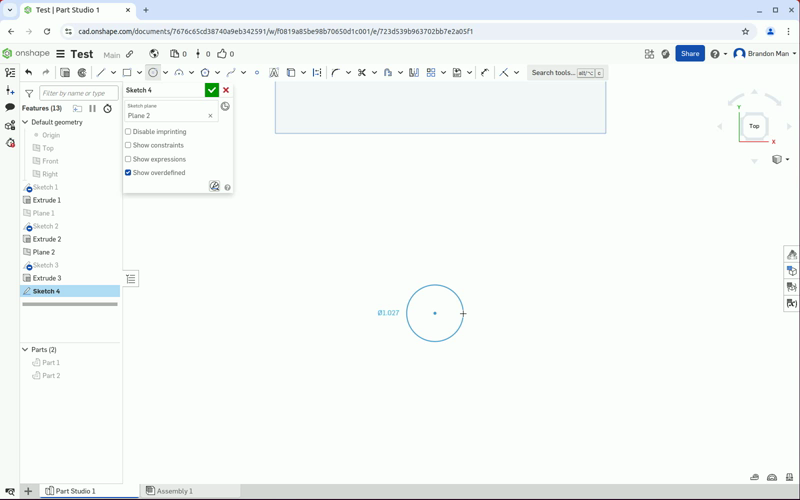
scroll(-6)
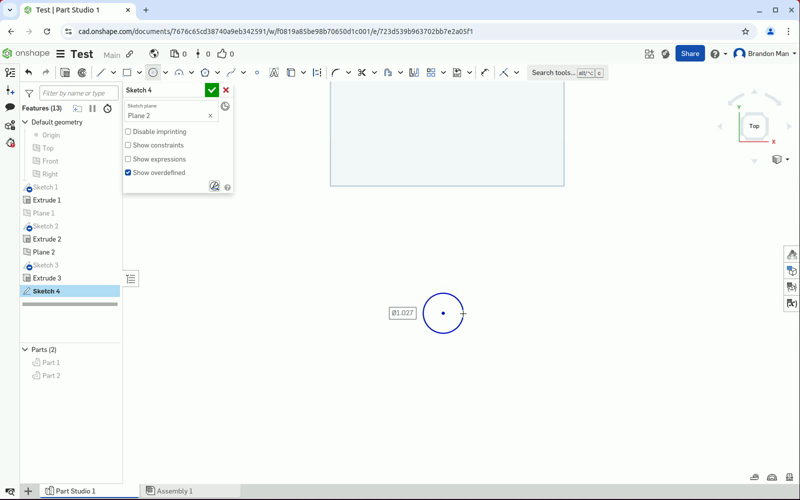
scroll(-6)
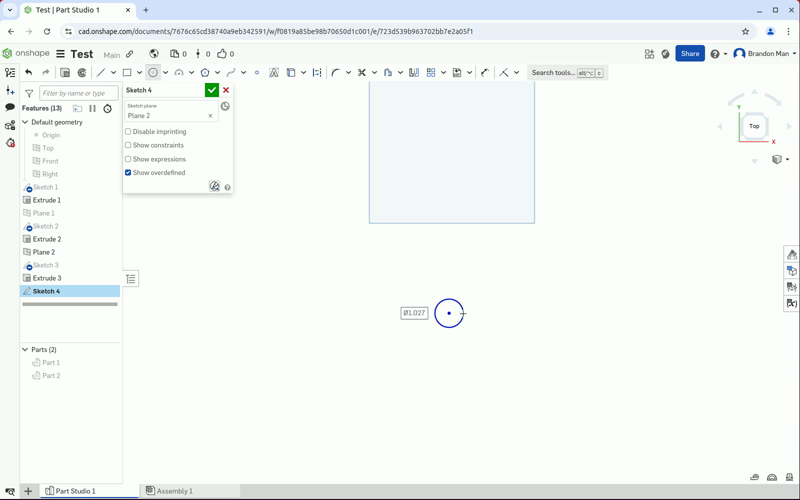
scroll(-6)
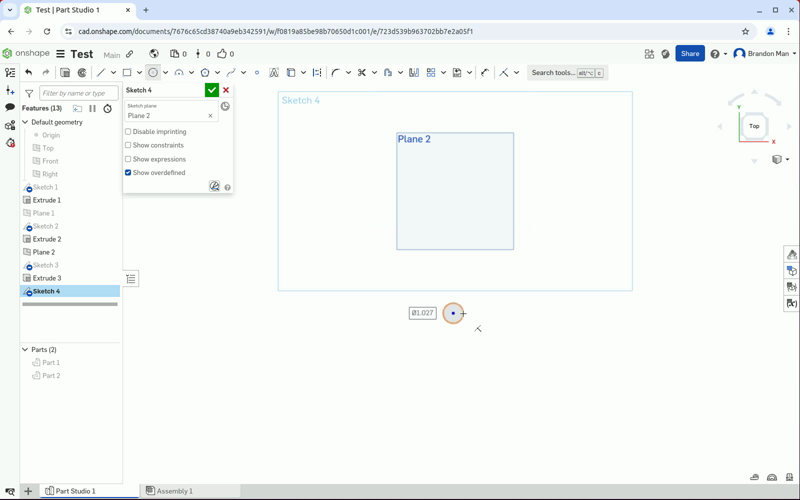
scroll(-6)
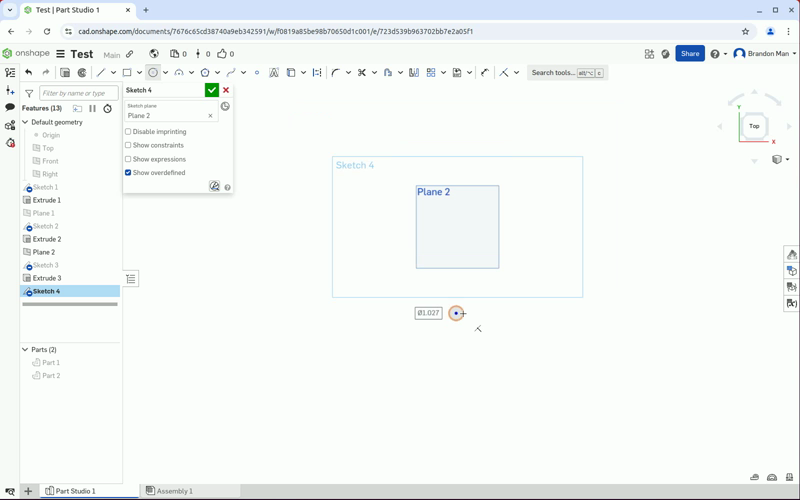
scroll(-6)
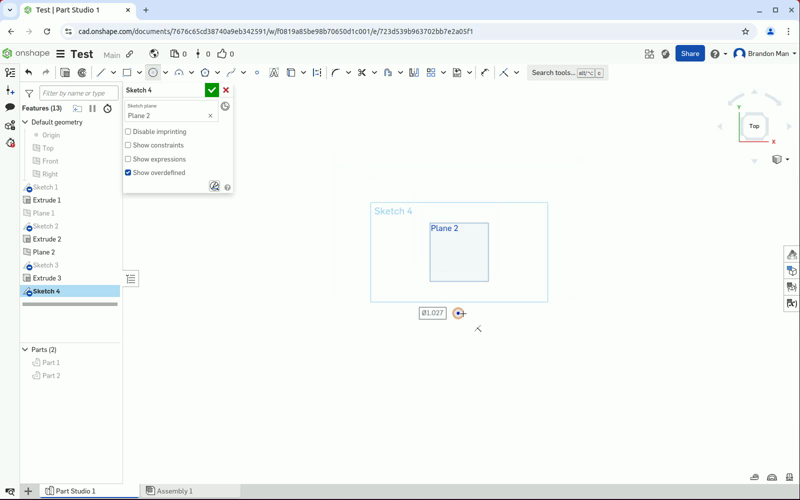
scroll(-6)
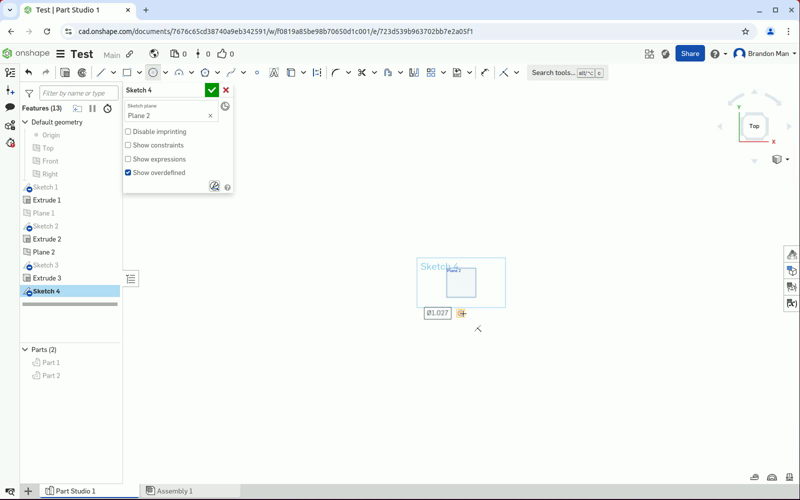
key(esc)
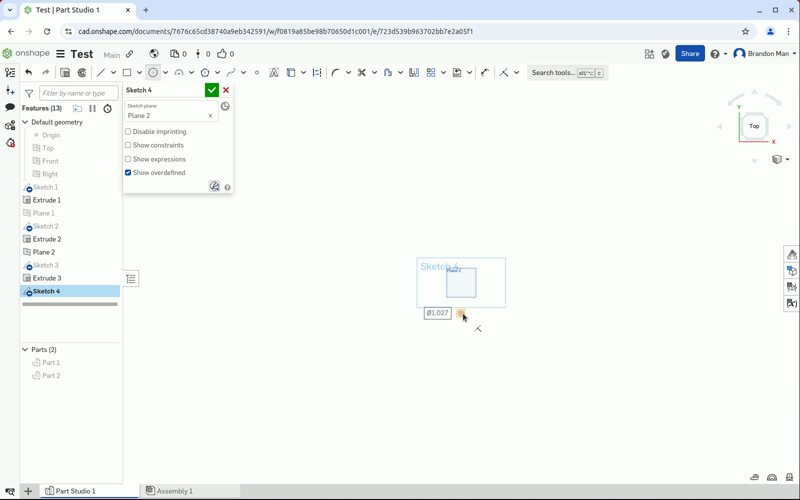
mouse_move(459, 311)
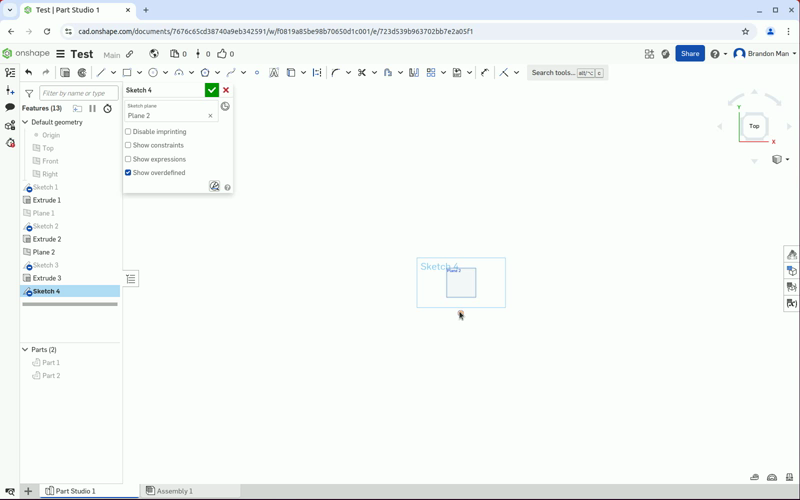
scroll(6)
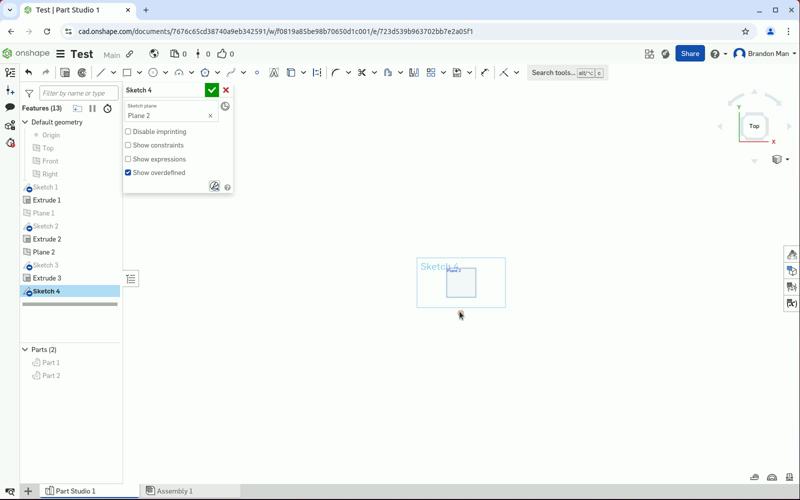
scroll(6)
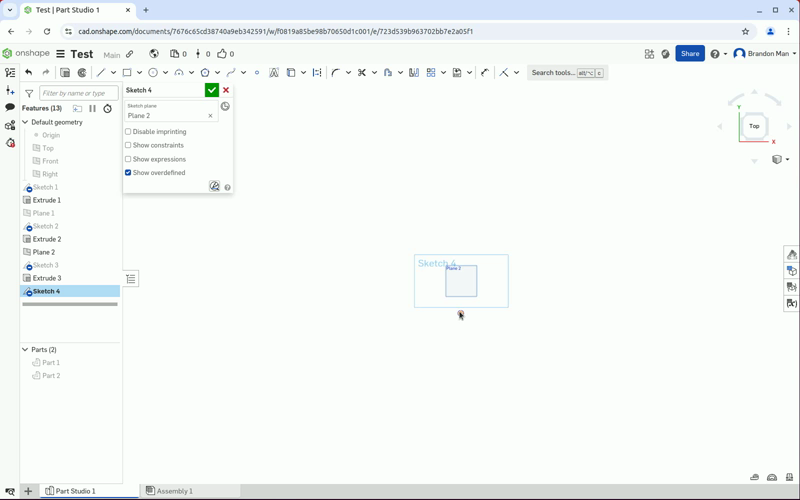
scroll(6)
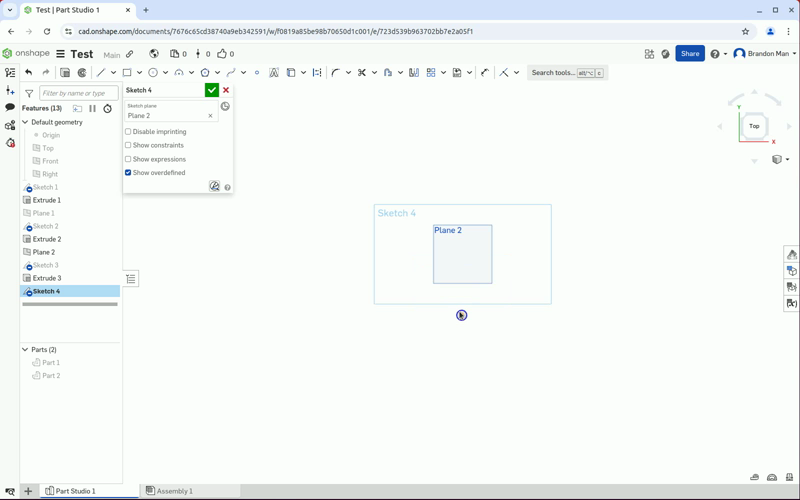
scroll(6)
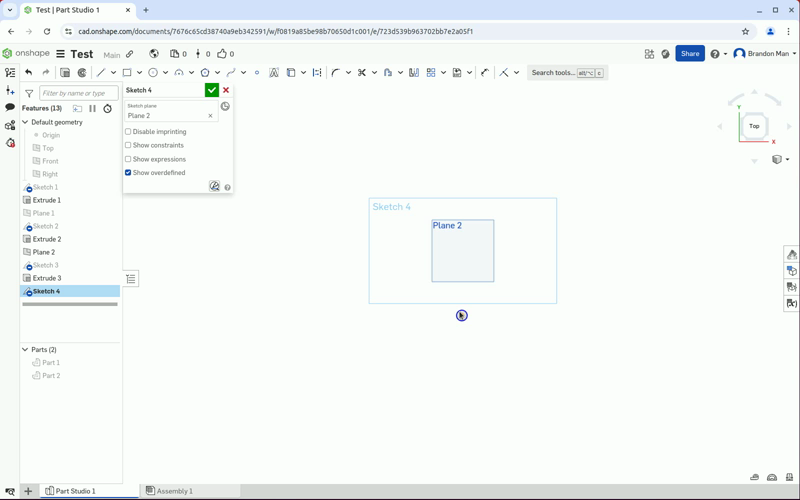
scroll(6)
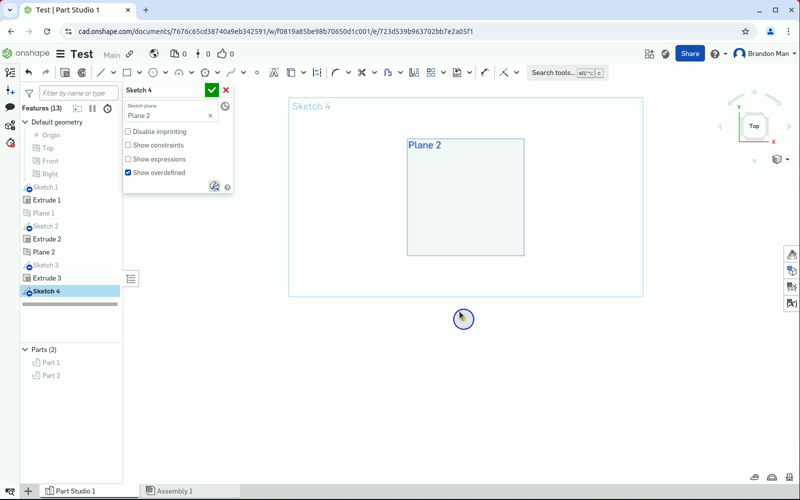
scroll(6)
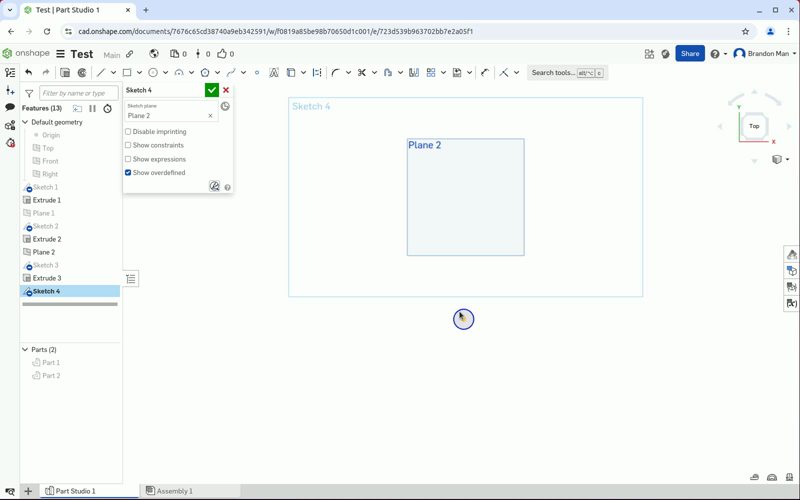
scroll(6)
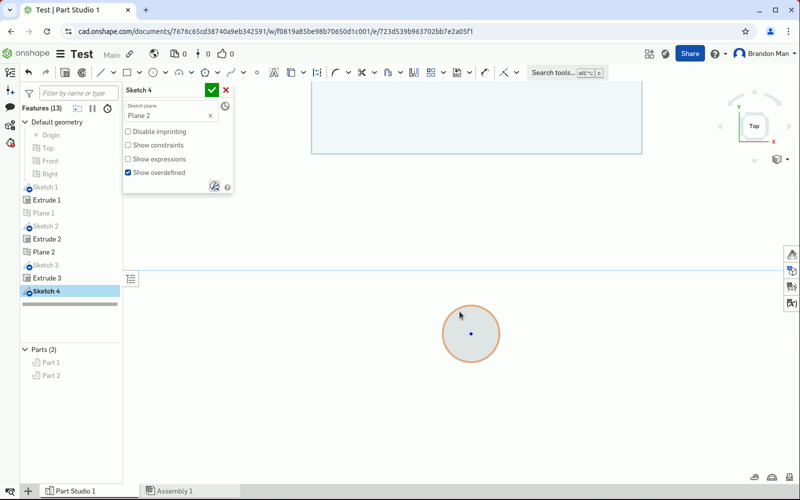
click(459, 311)
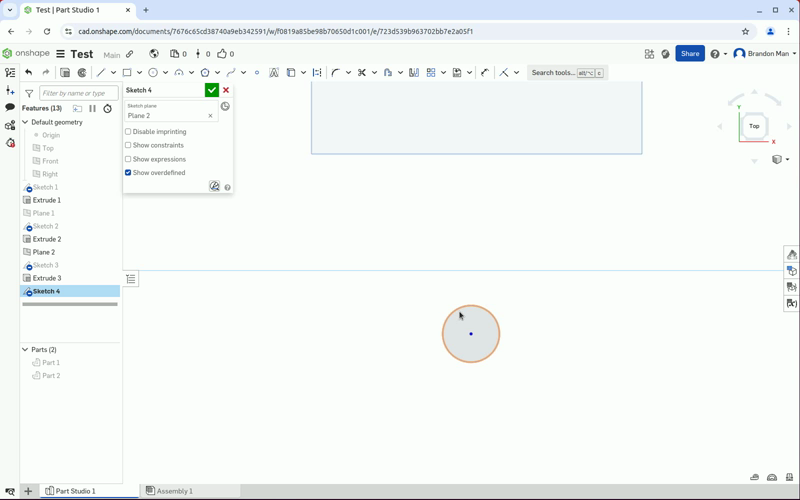
scroll(-6)
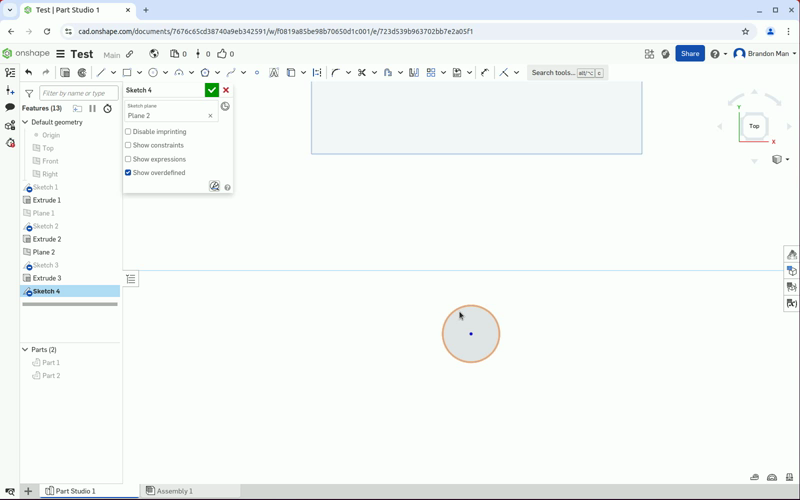
scroll(-6)
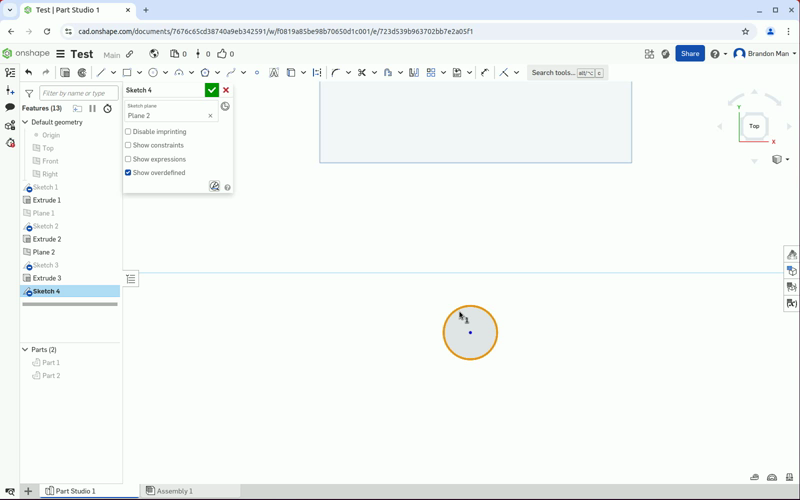
scroll(-6)
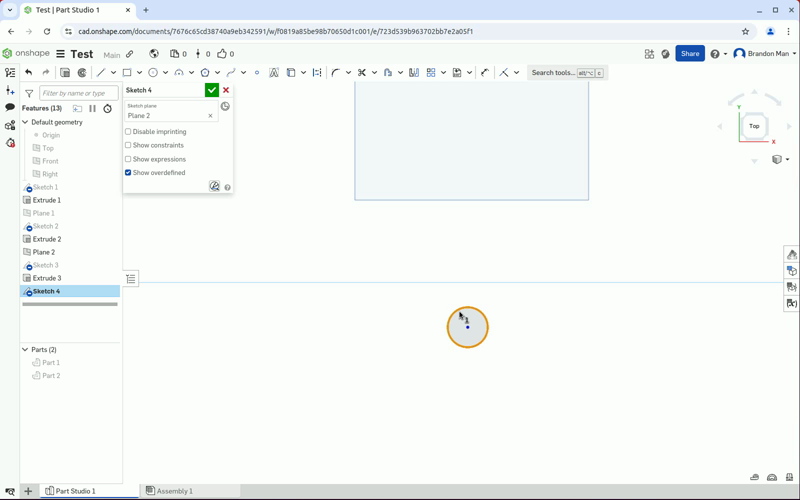
scroll(-6)
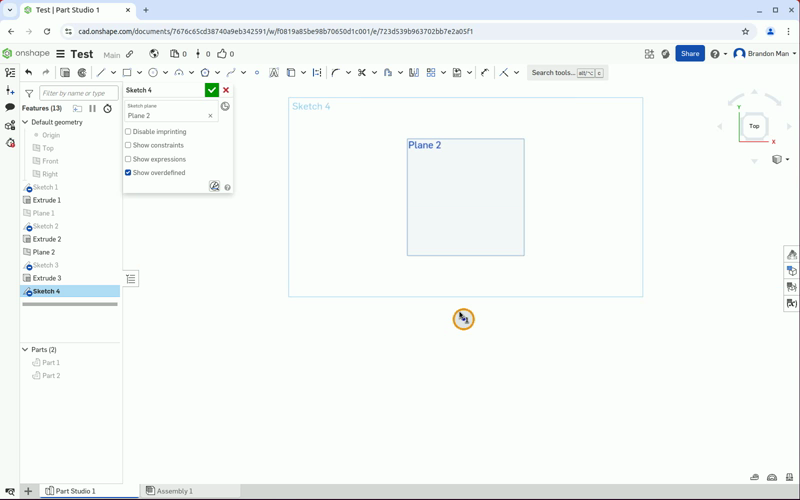
scroll(-6)
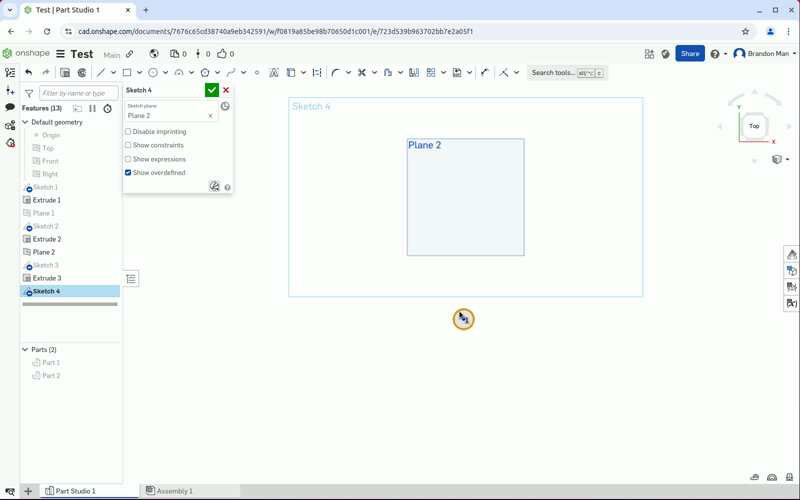
scroll(-6)
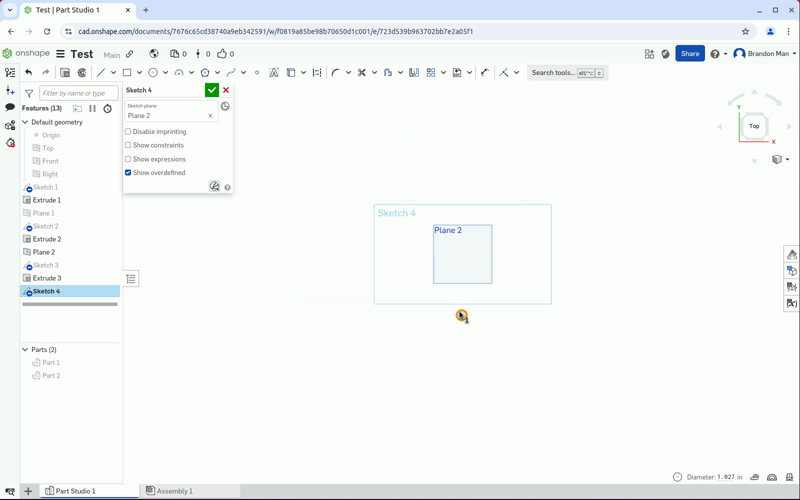
scroll(-6)
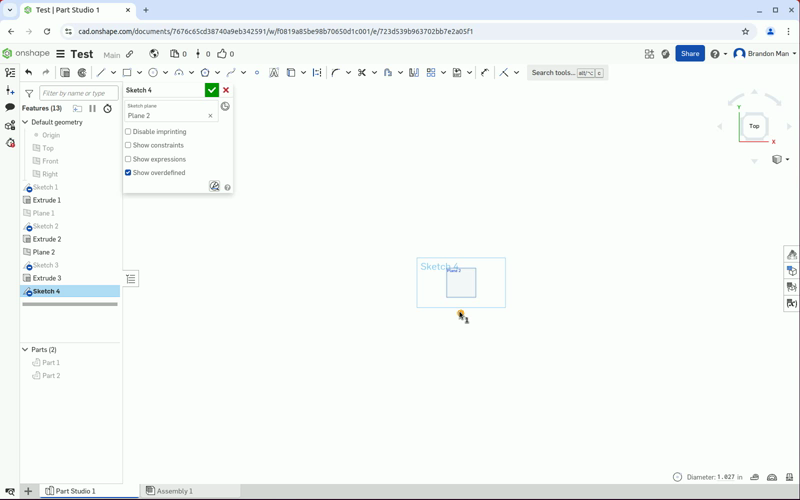
mouse_move(73, 352)
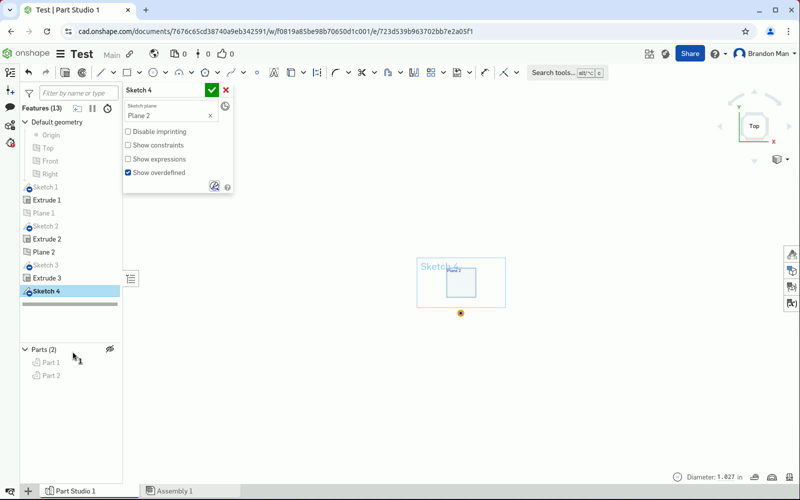
key(shift+y)
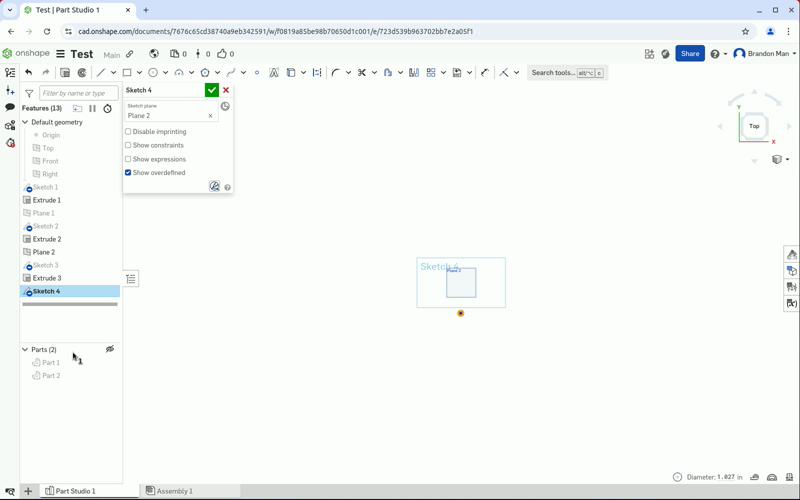
key(shift+e)
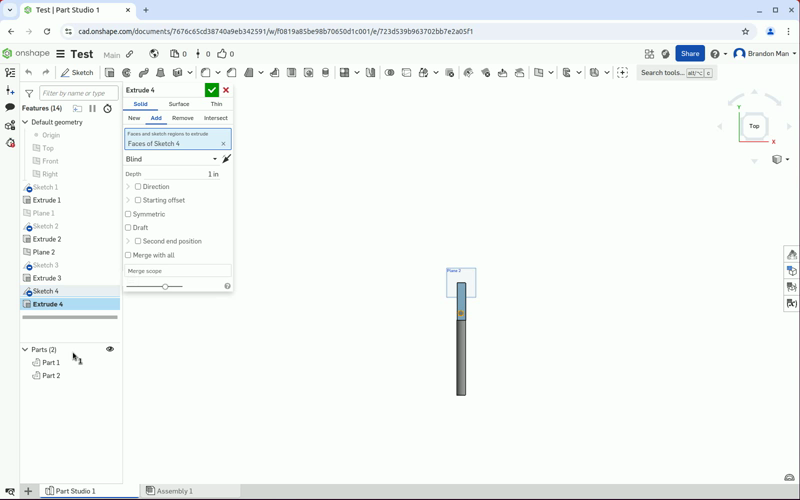
mouse_move(143, 106)
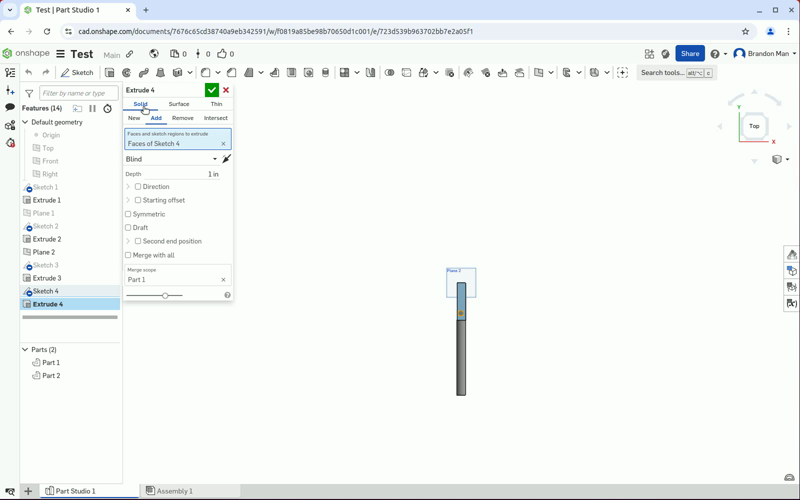
click(143, 106)
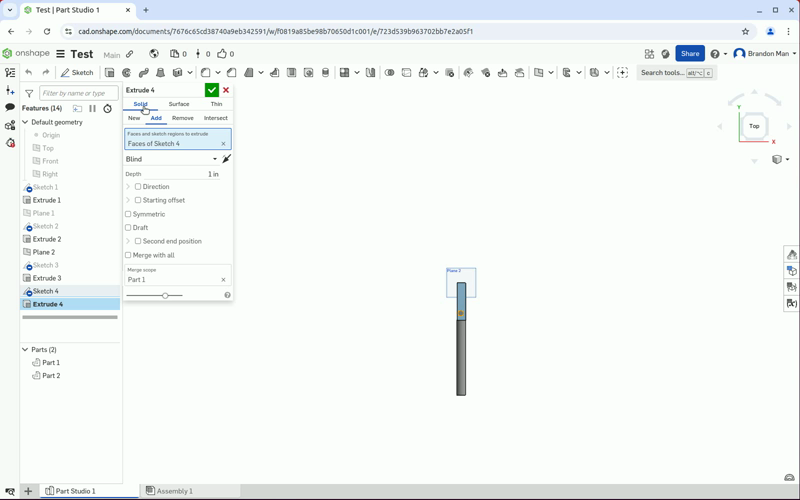
mouse_move(186, 120)
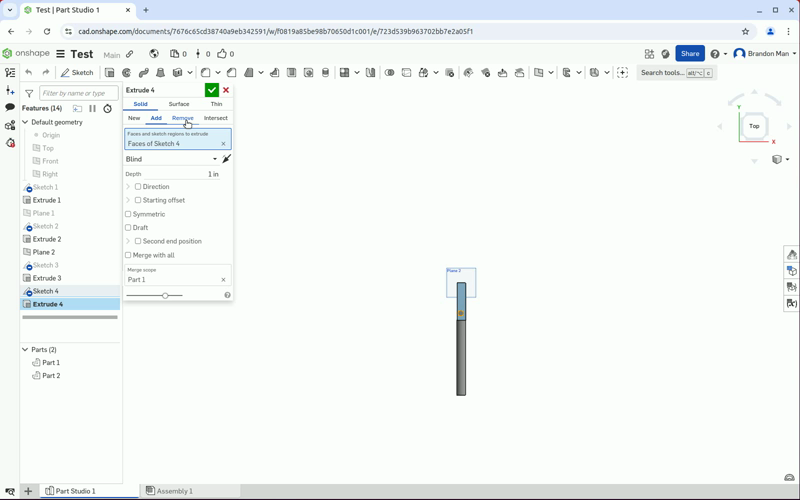
click(186, 120)
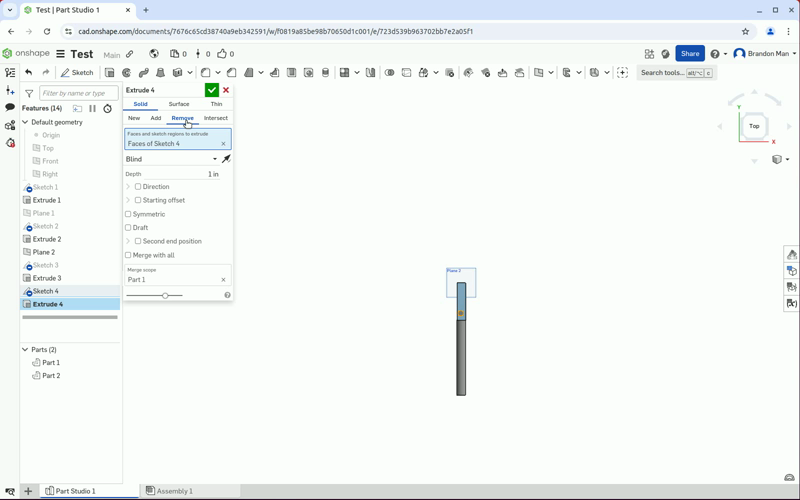
key(tab, 4)
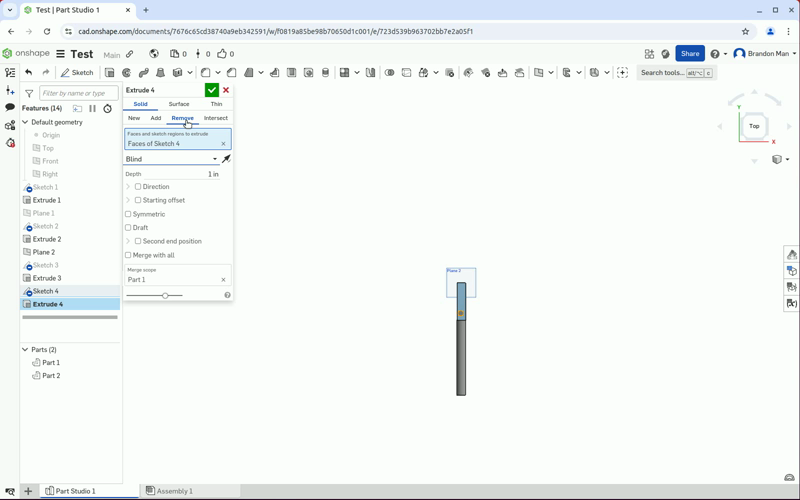
text(7.703)
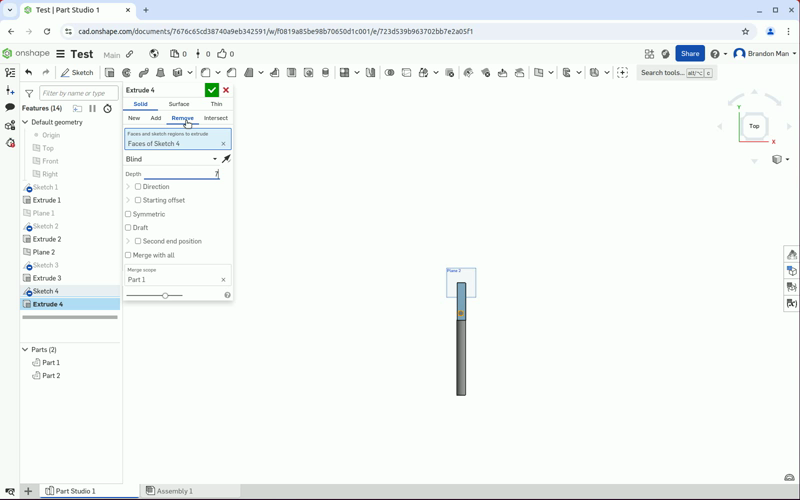
key(tab, 6)
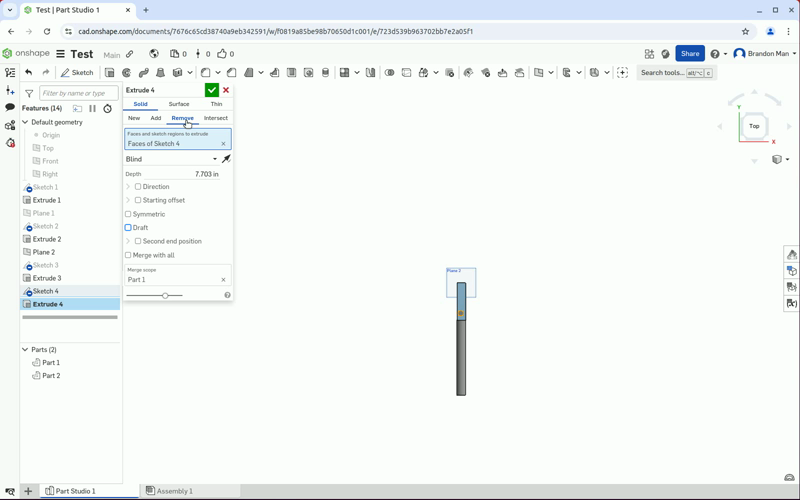
key(space)
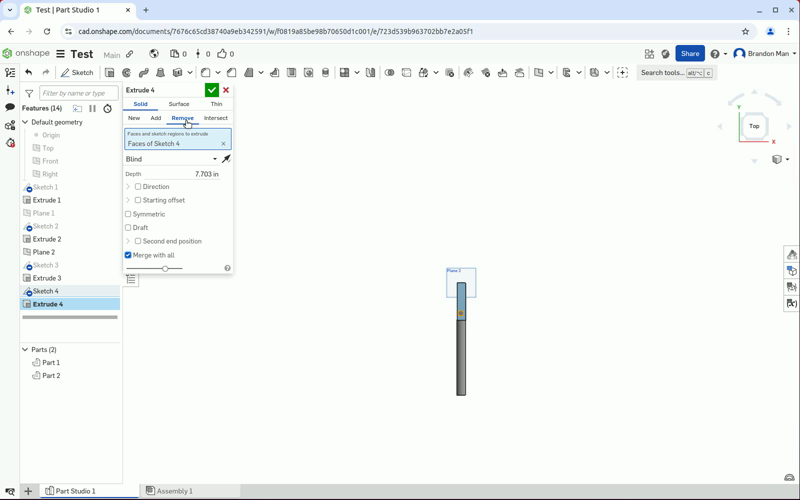
key(enter)
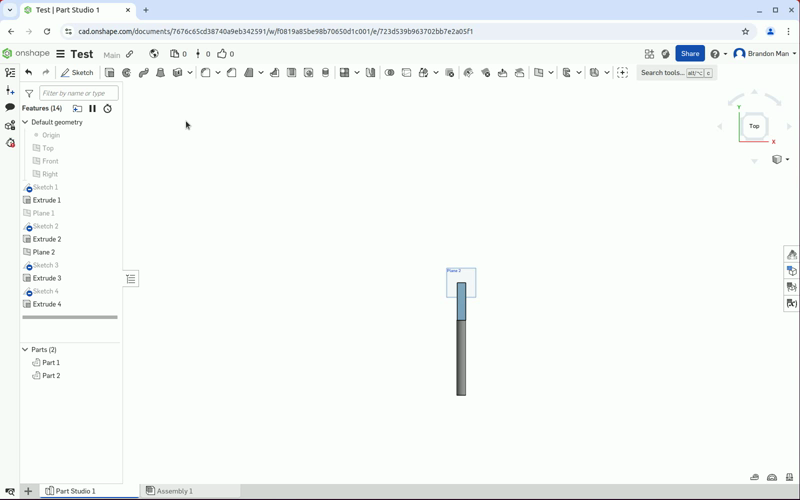
key(shift+h)
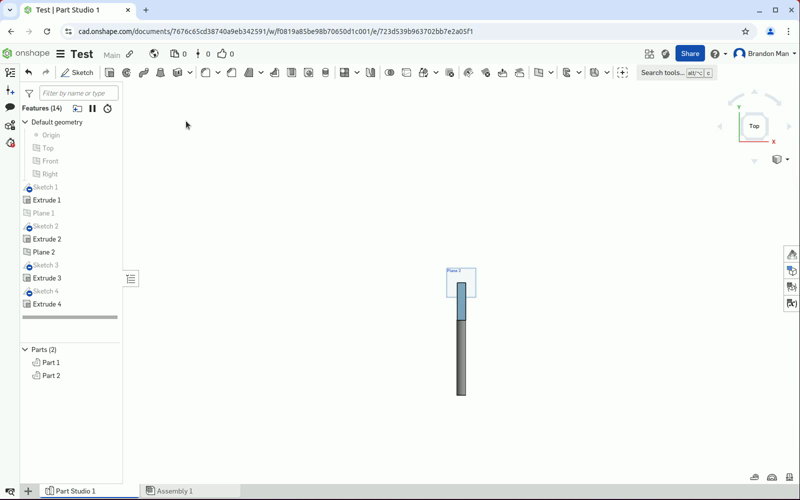
key(shift+h)
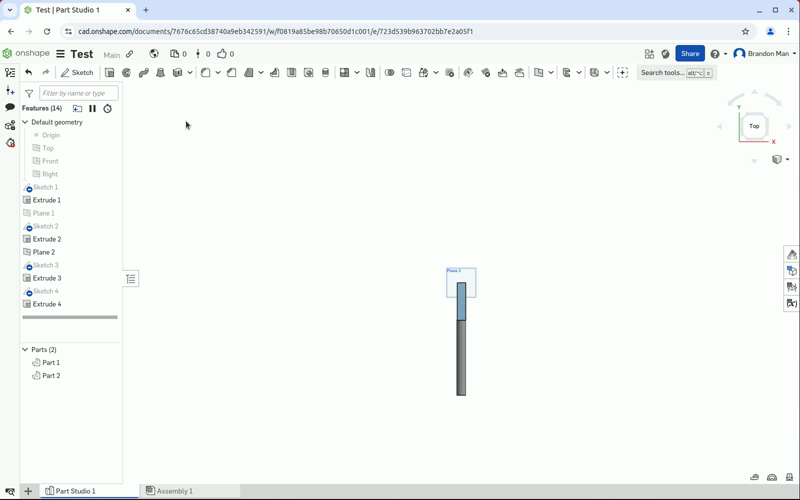
key(shift+7)
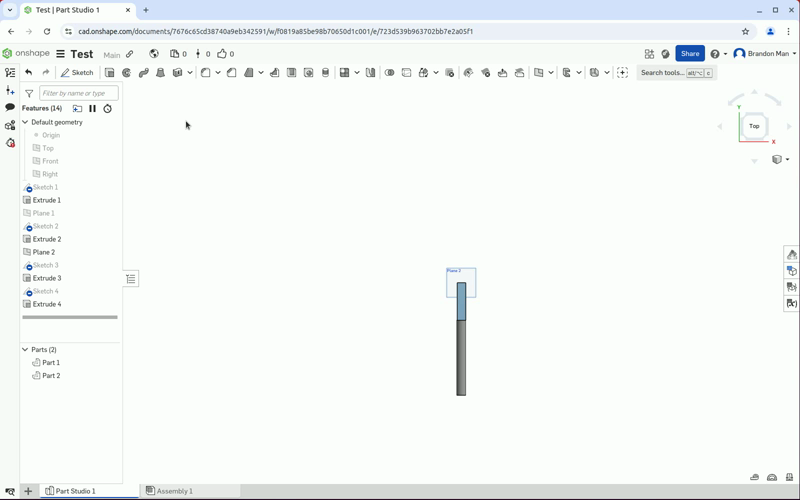
key(up, 3)
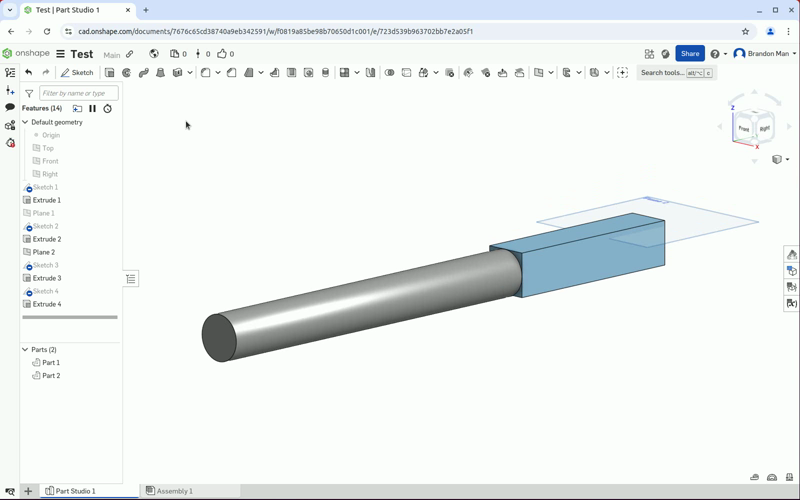
key(left, 3)
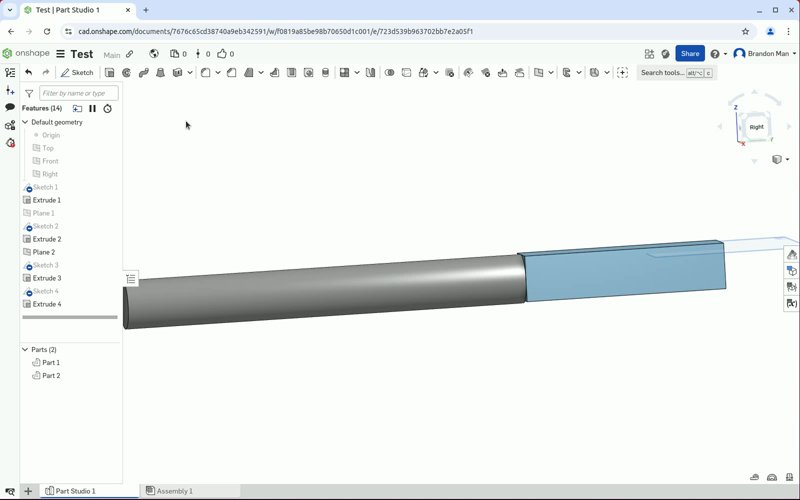
key(right, 3)
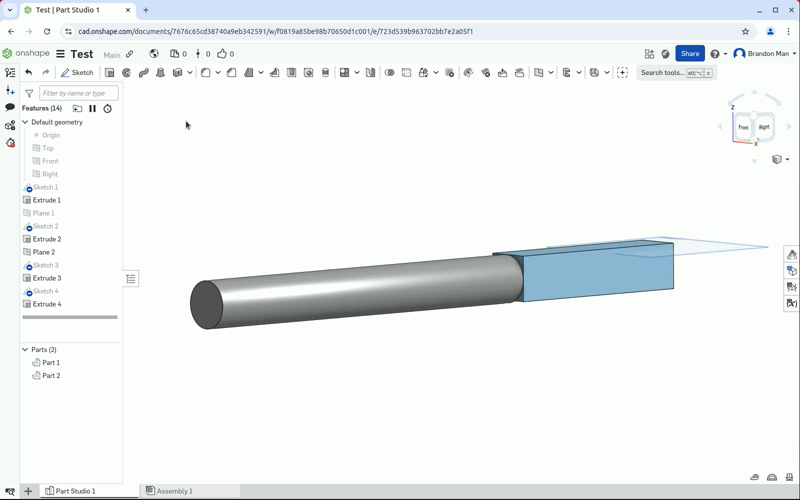
key(down, 3)
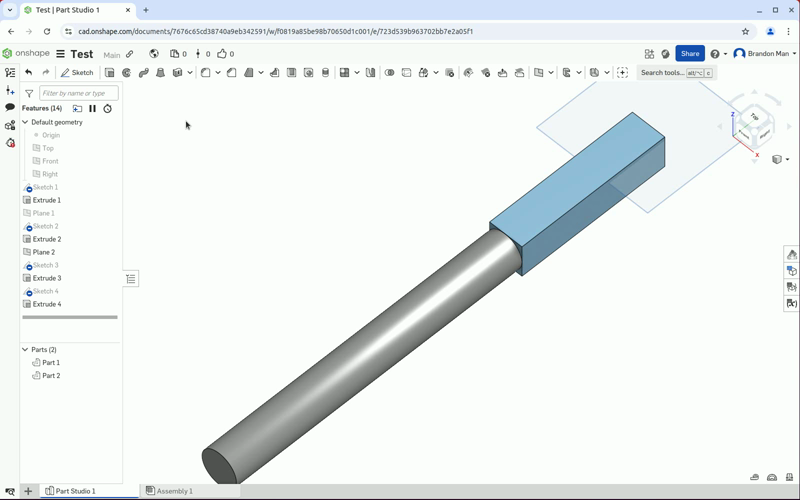
mouse_move(73, 189)
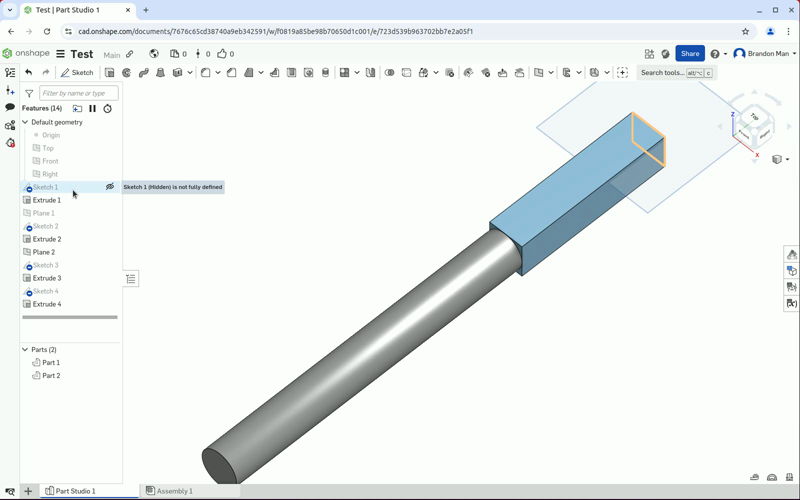
click(73, 189)